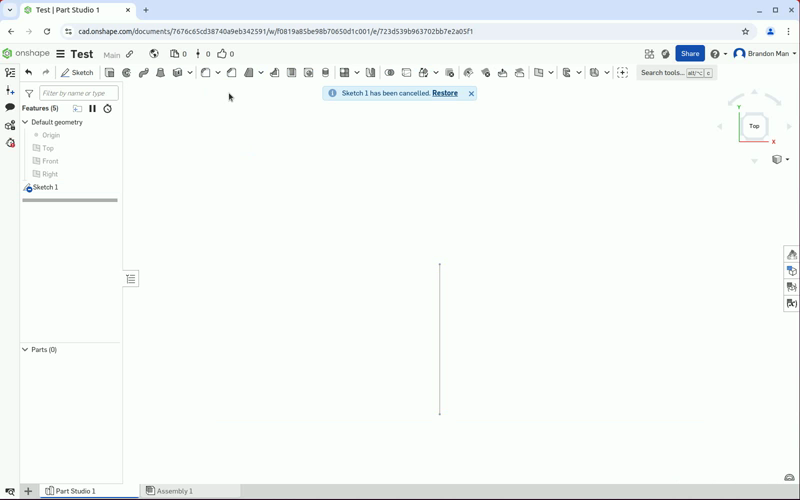
key(shift+h)
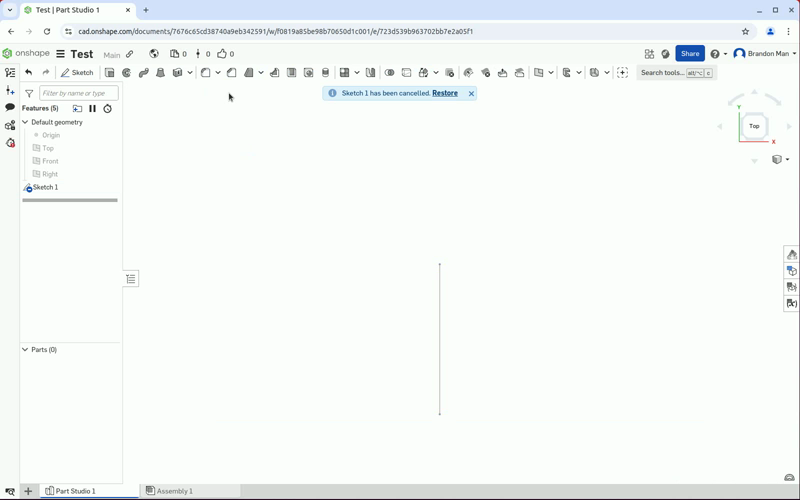
key(shift+s)
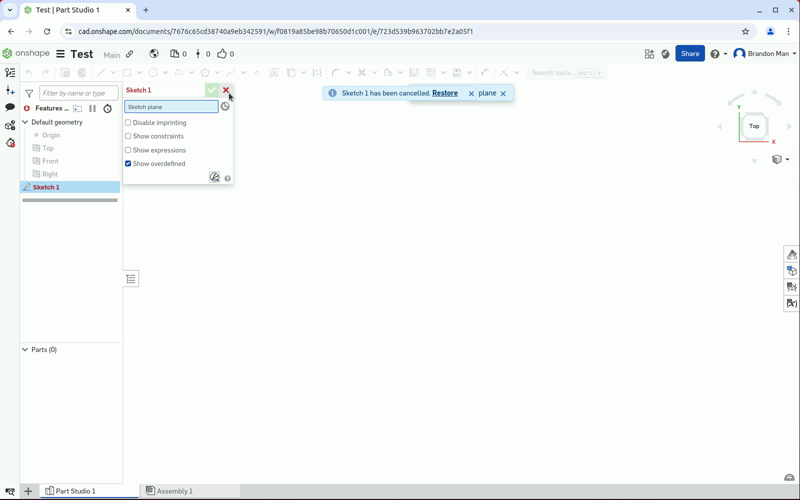
mouse_move(73, 150)
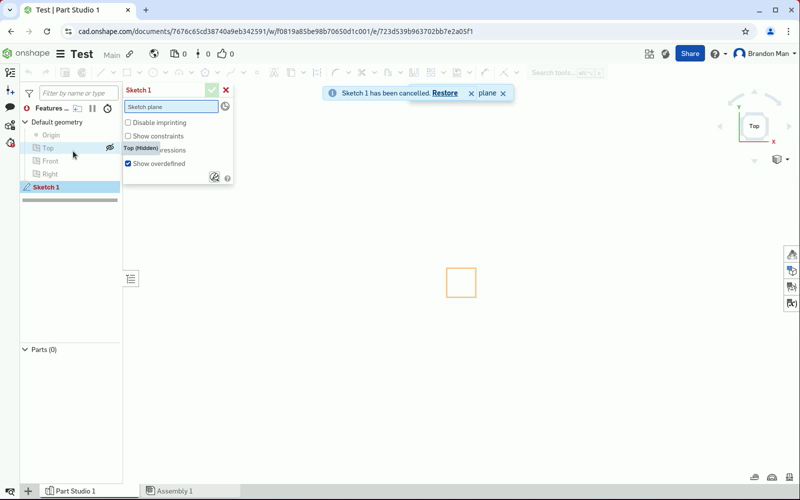
click(73, 150)
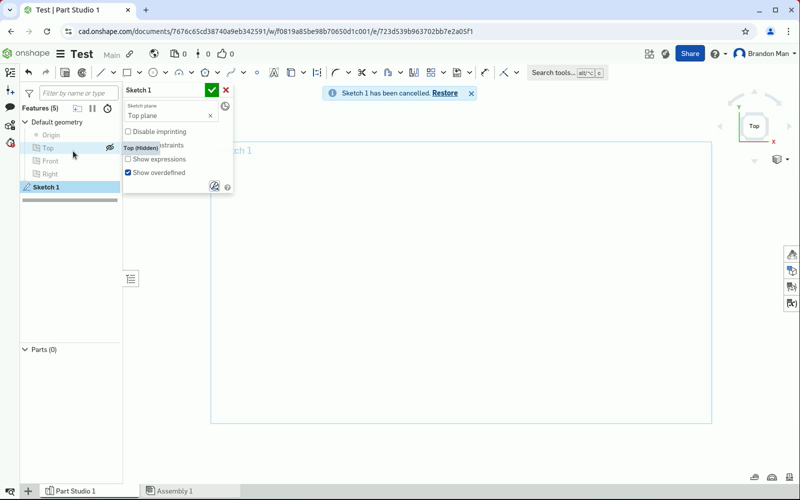
mouse_move(73, 352)
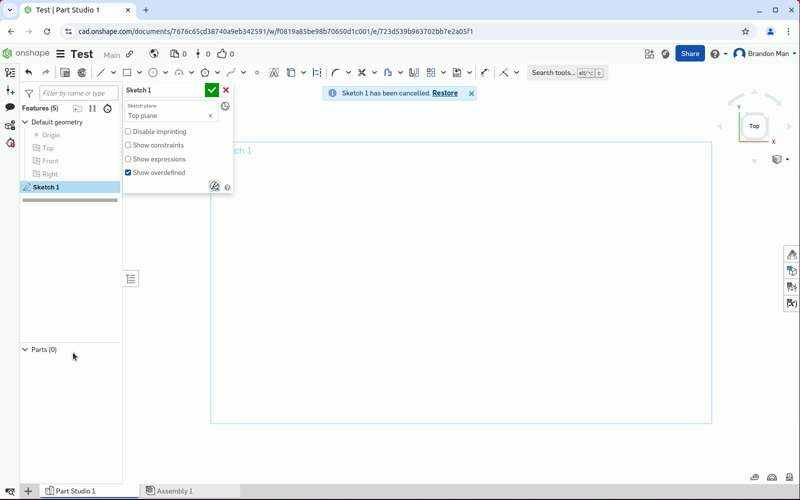
key(y)
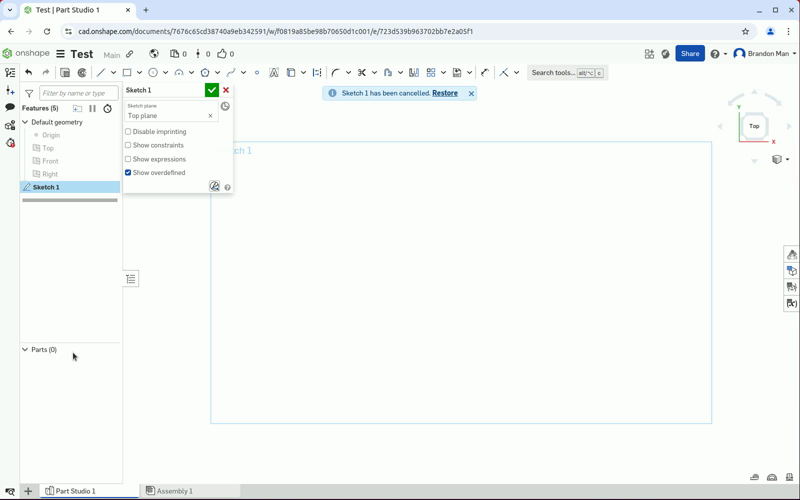
key(l)
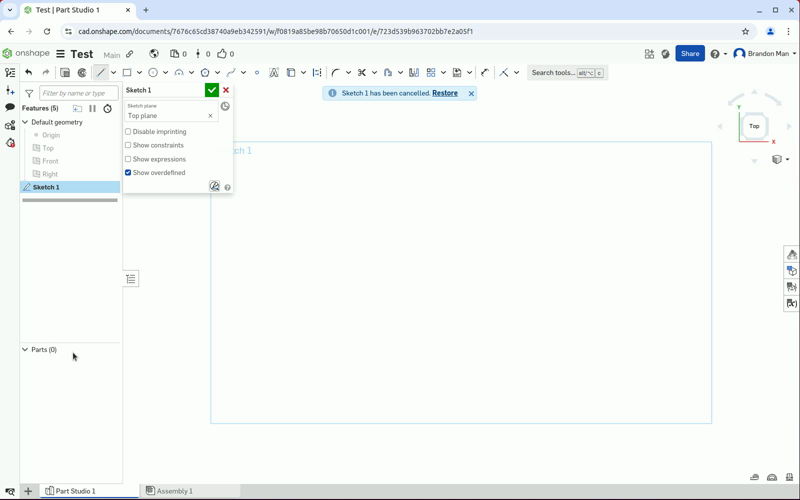
key_down(shift)
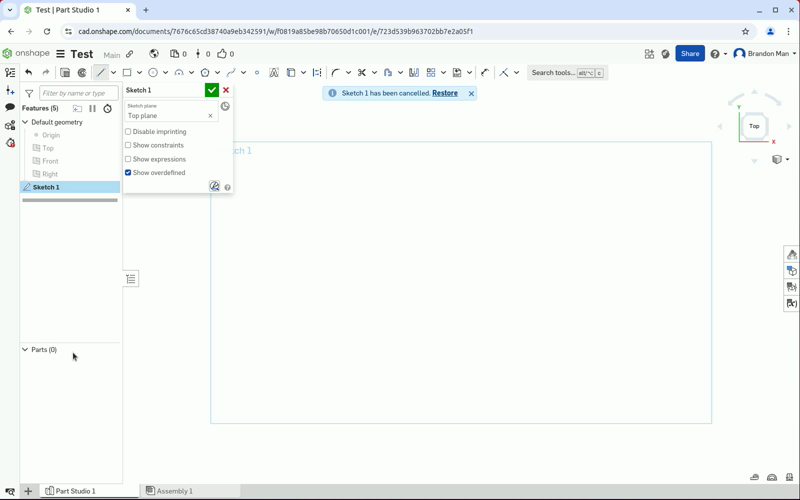
mouse_move(460, 326)
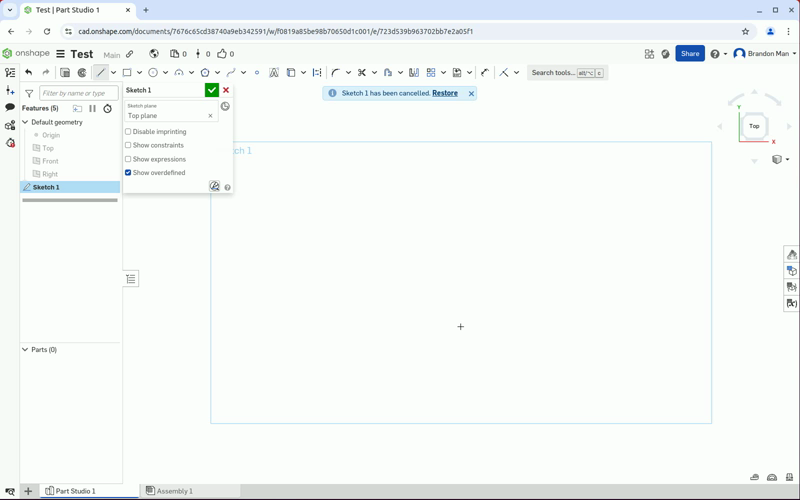
click(460, 326)
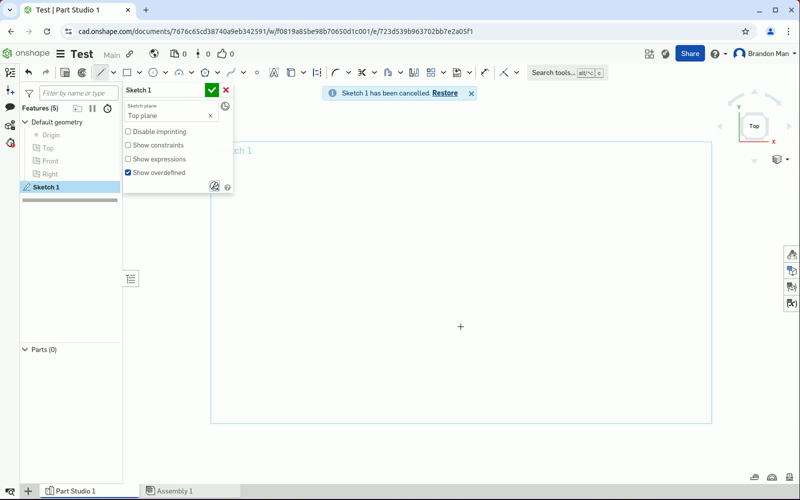
key_up(shift)
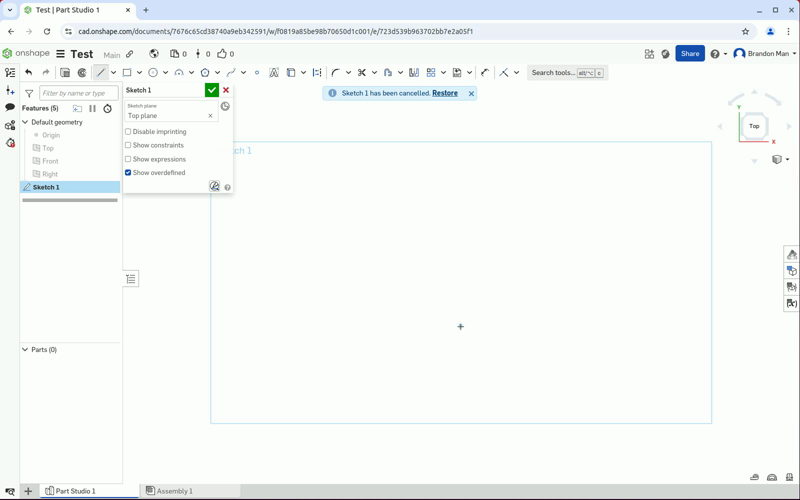
key_down(shift)
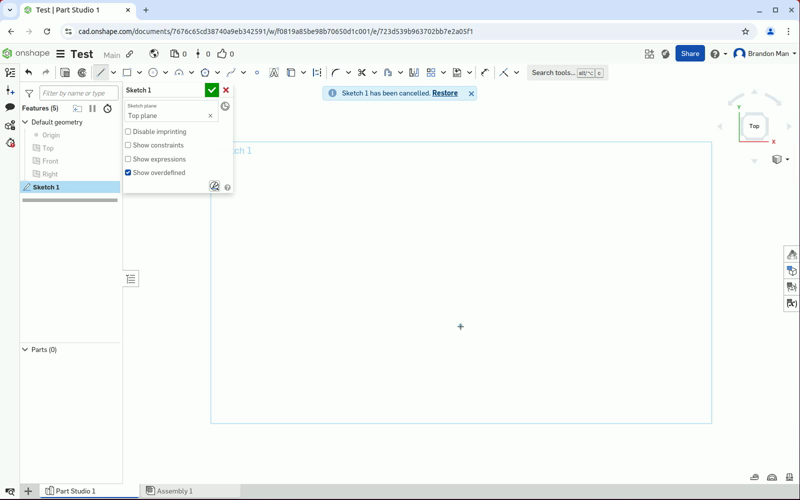
mouse_move(547, 326)
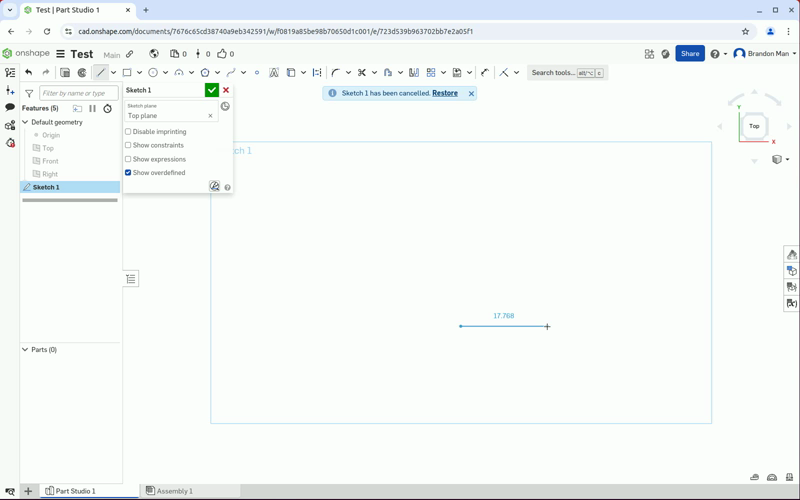
click(547, 326)
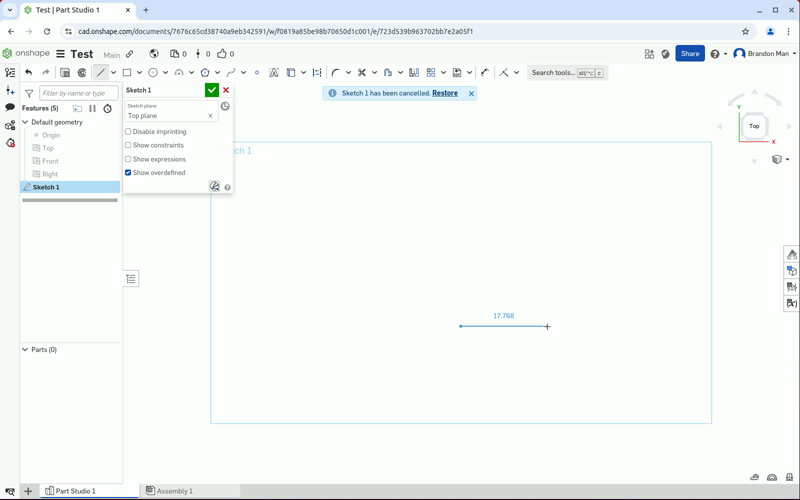
key_up(shift)
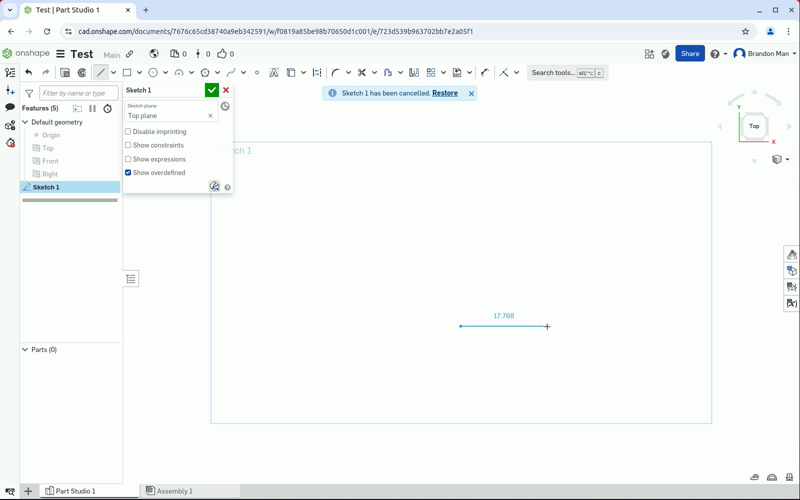
key_down(shift)
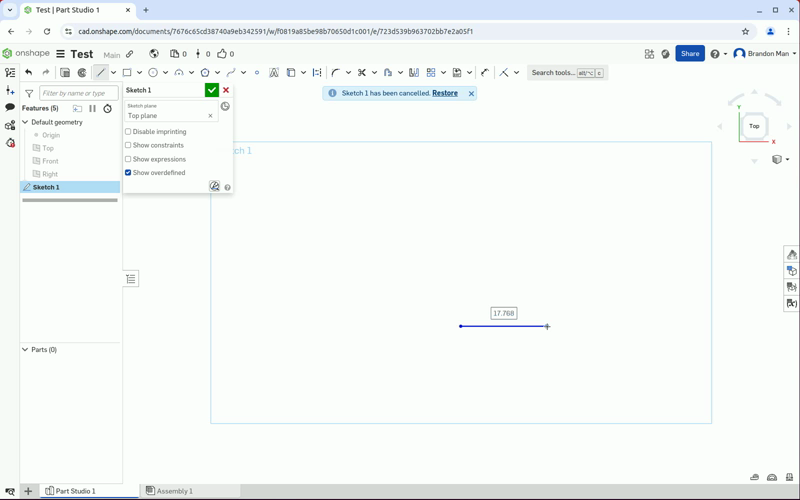
mouse_move(577, 326)
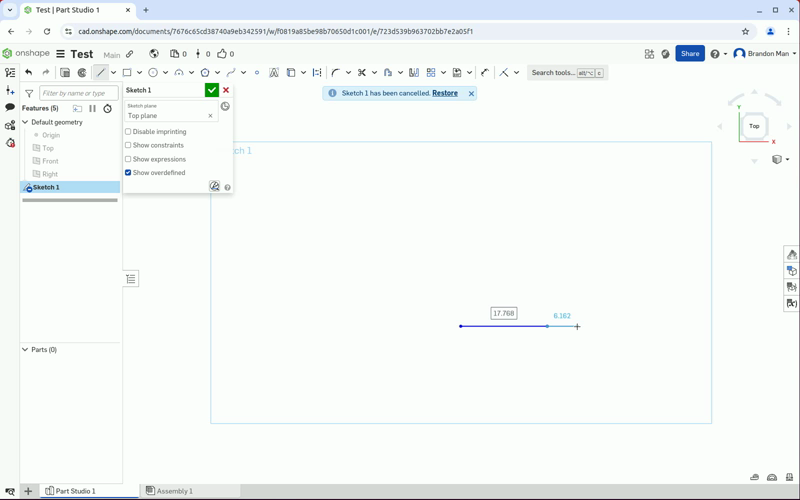
mouse_move(547, 282)
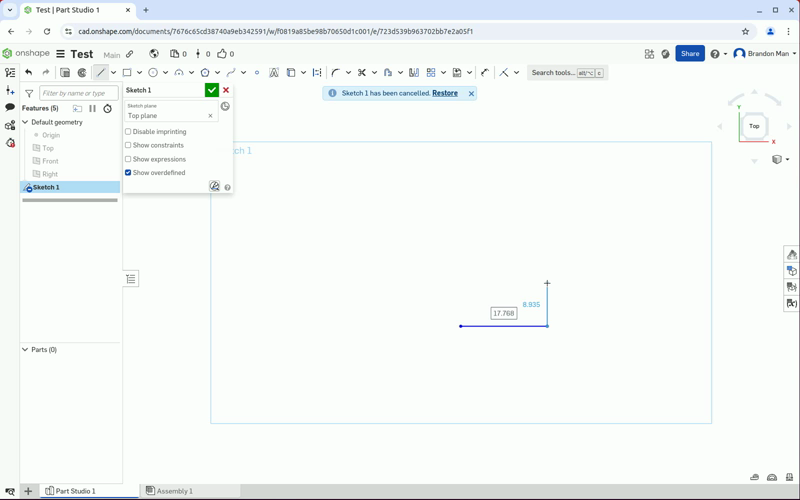
click(547, 282)
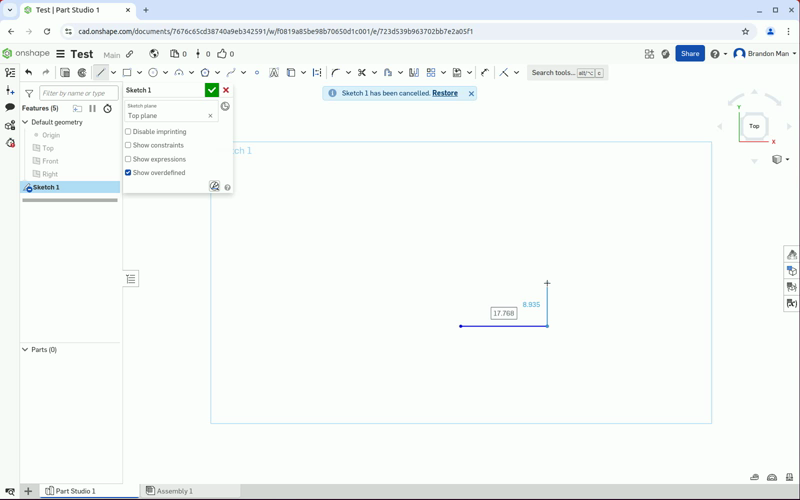
key_up(shift)
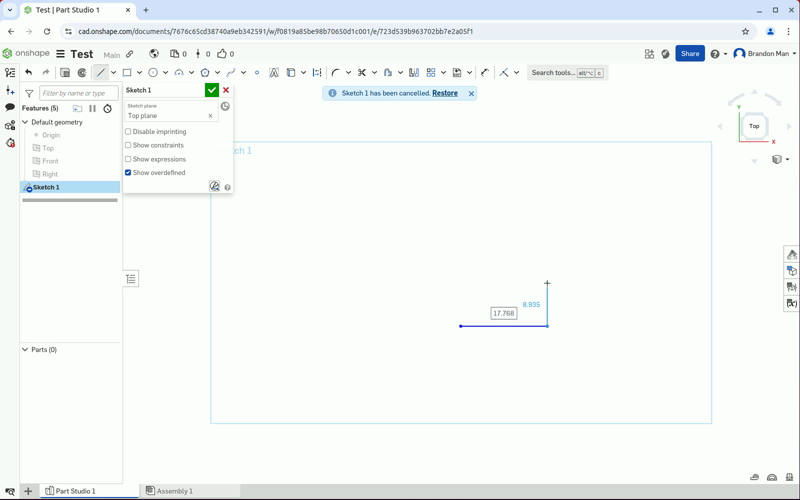
key_down(shift)
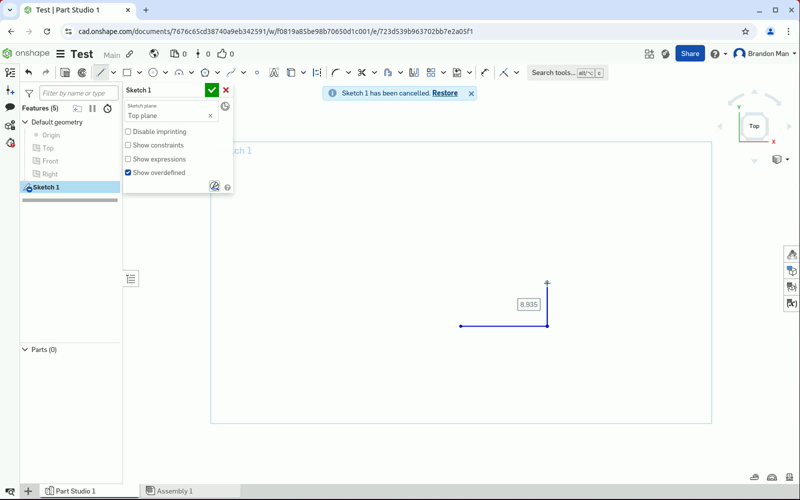
mouse_move(577, 282)
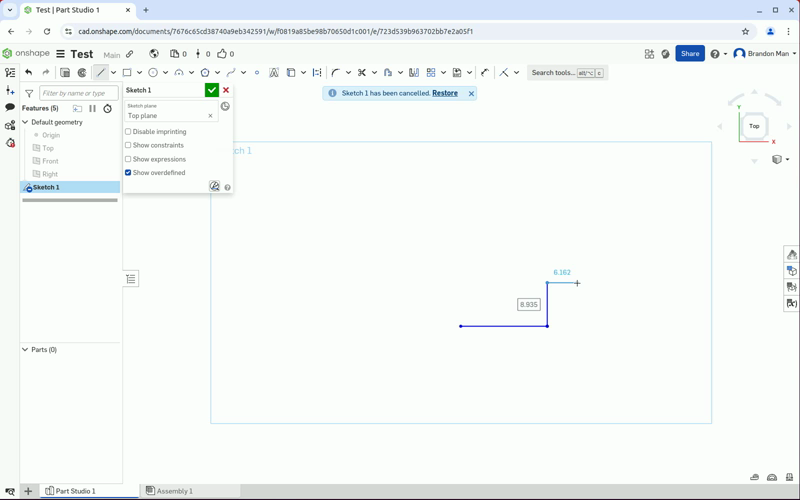
mouse_move(504, 282)
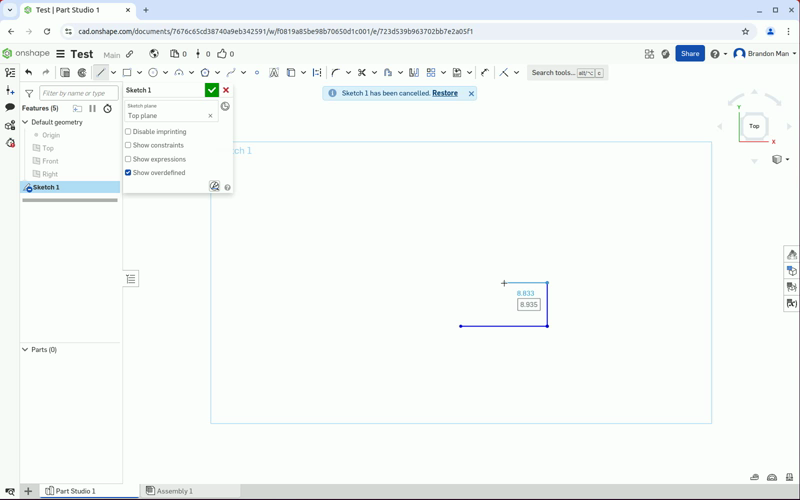
click(504, 282)
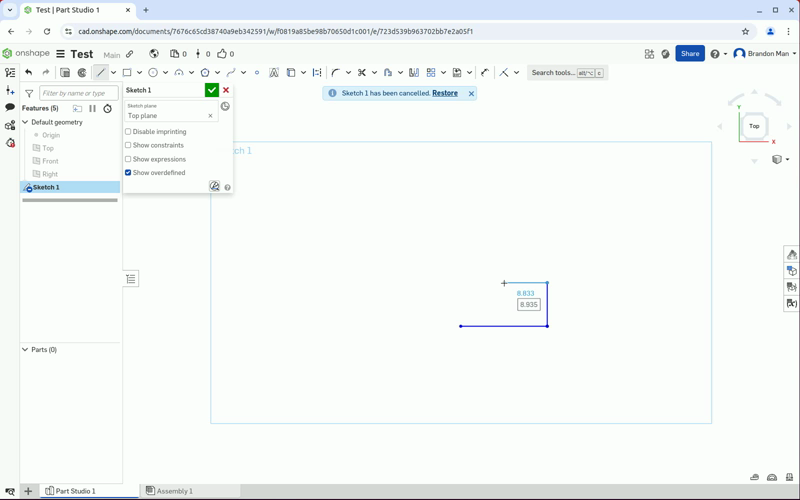
key_up(shift)
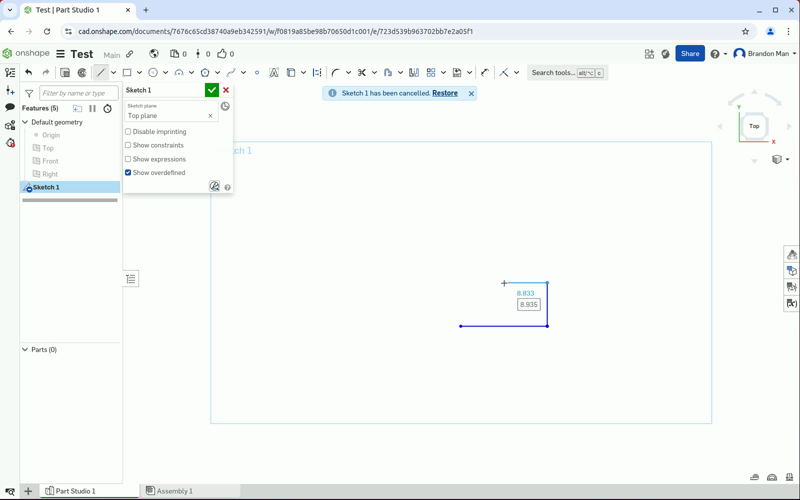
key_down(shift)
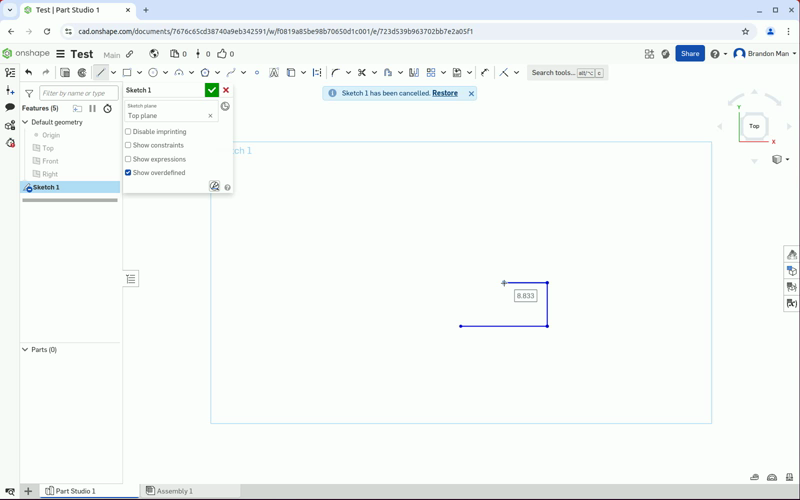
mouse_move(534, 282)
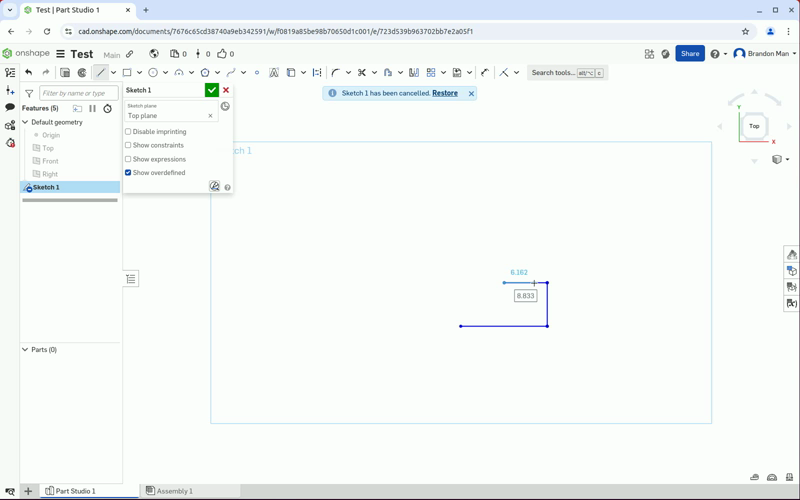
mouse_move(504, 253)
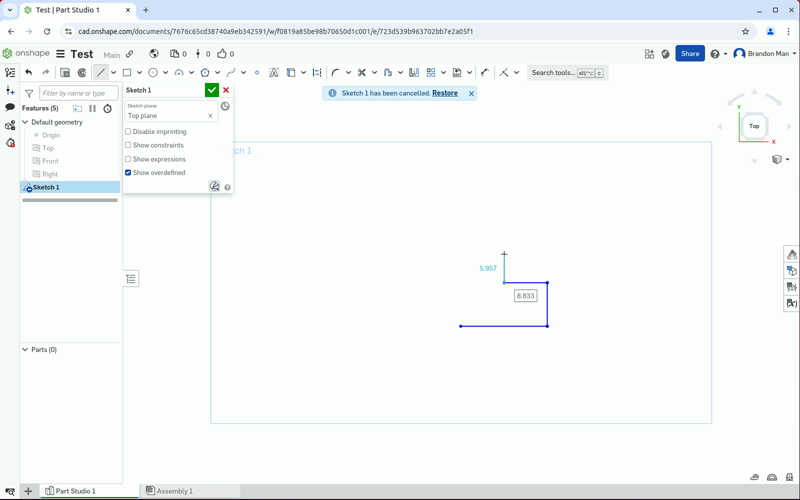
click(504, 253)
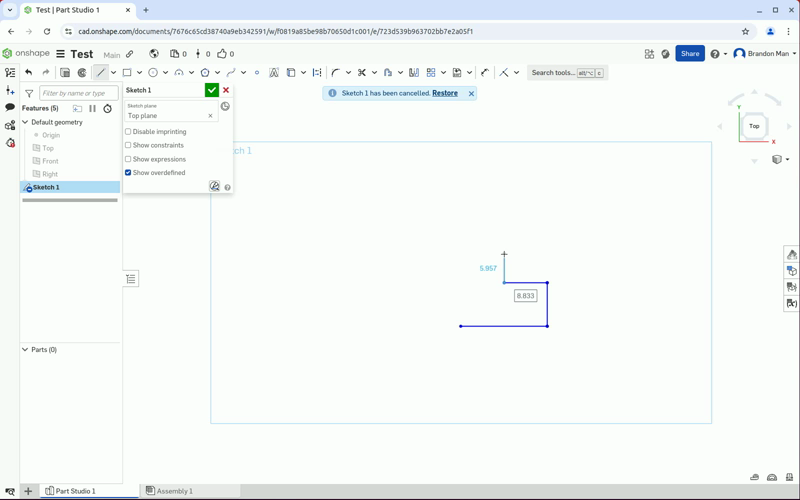
key_up(shift)
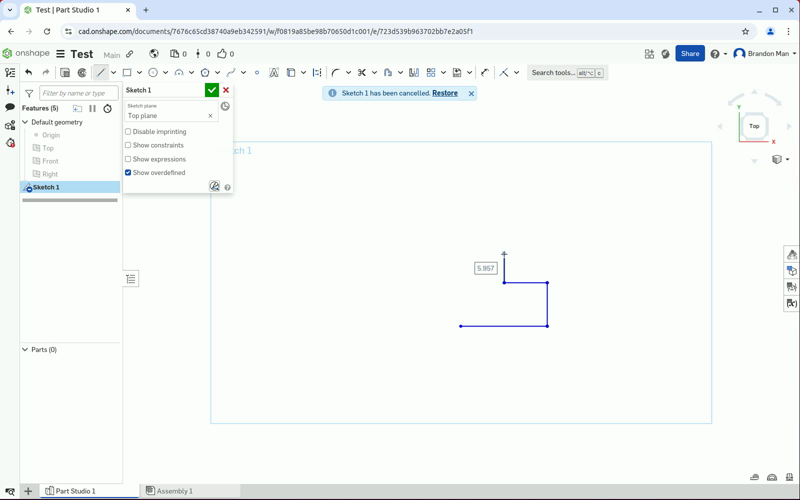
key_down(shift)
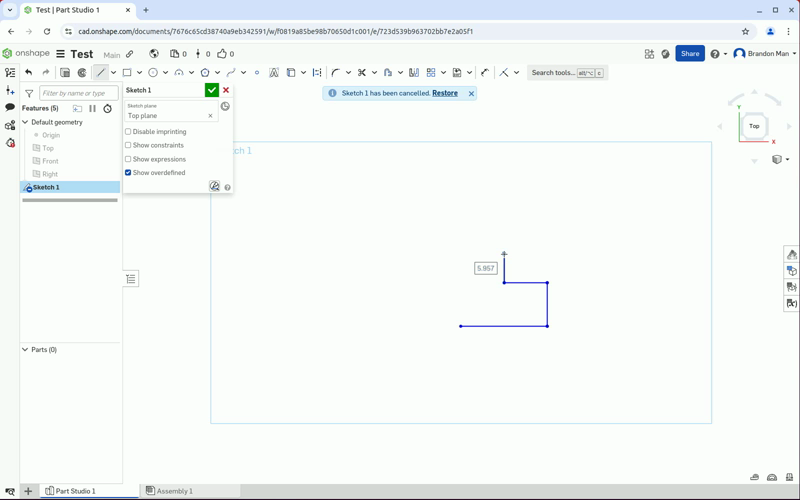
mouse_move(534, 253)
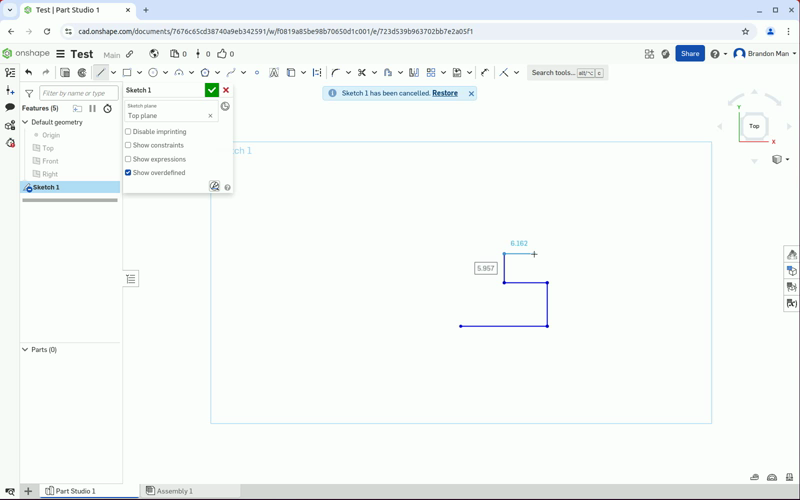
mouse_move(482, 237)
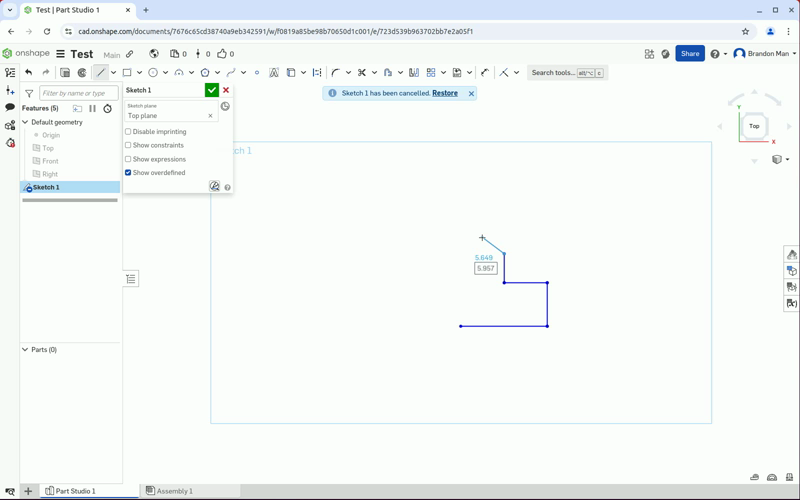
click(482, 237)
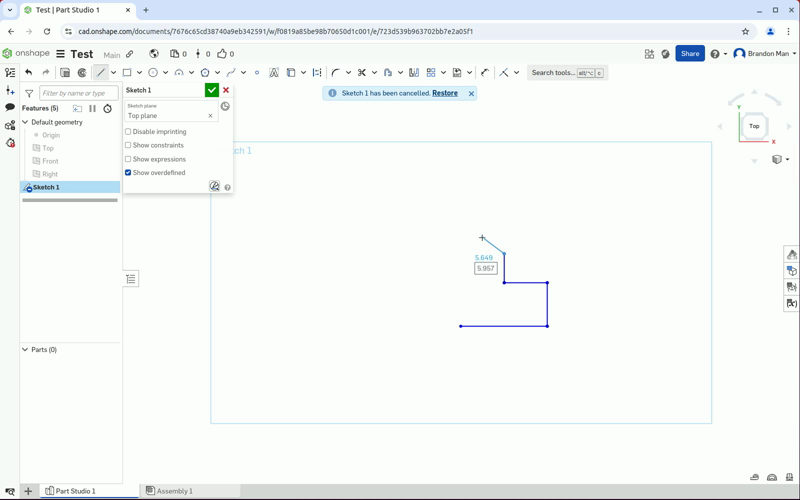
key_up(shift)
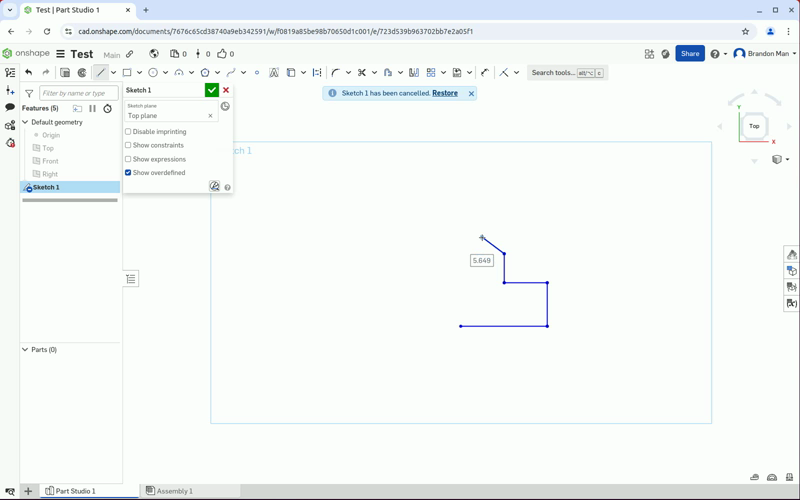
key_down(shift)
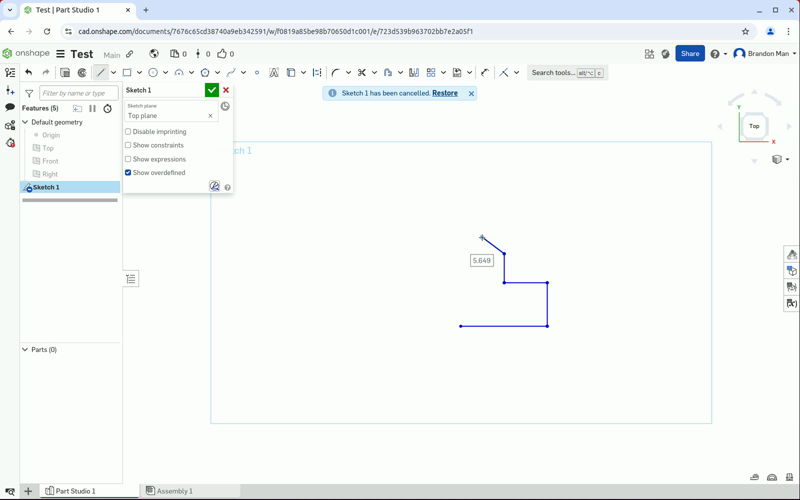
mouse_move(512, 237)
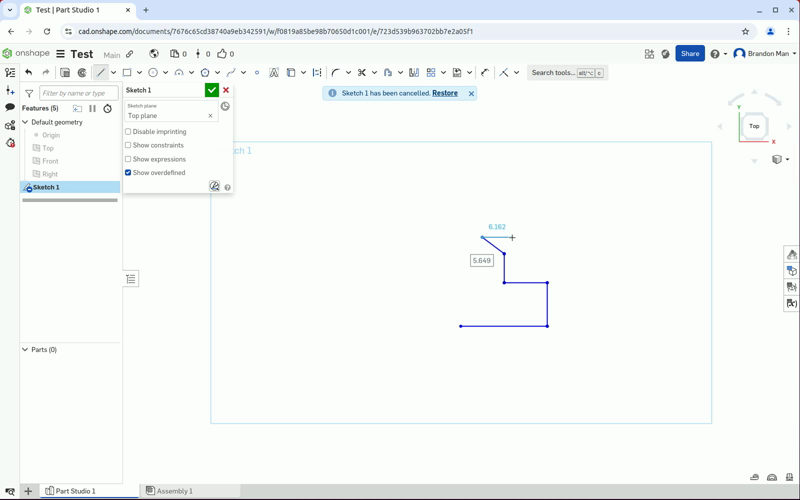
mouse_move(460, 253)
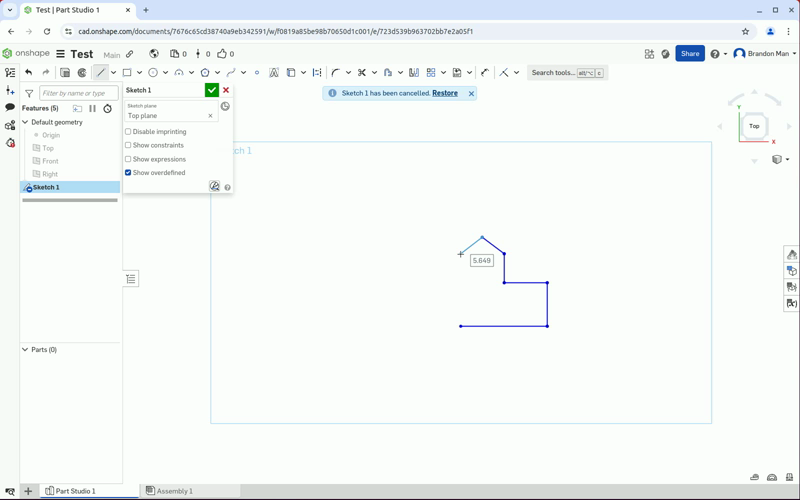
click(460, 253)
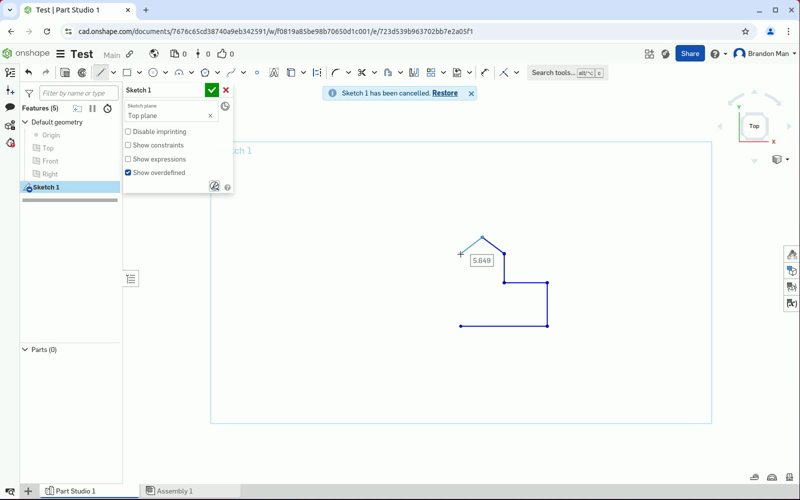
key_up(shift)
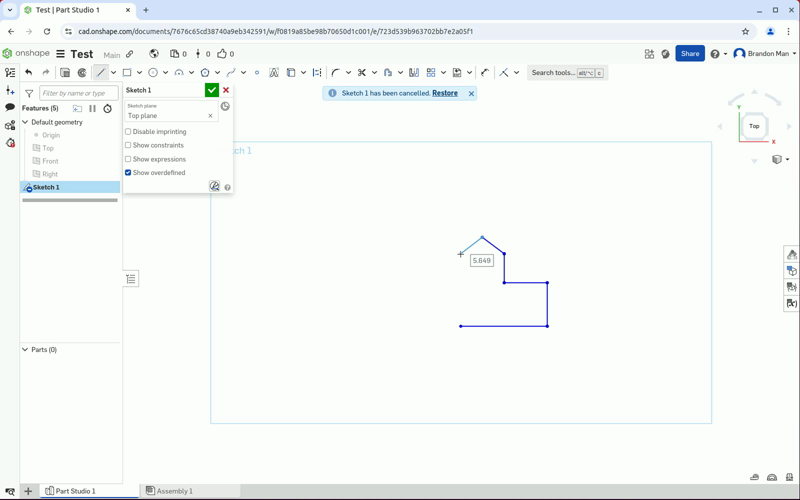
key_down(shift)
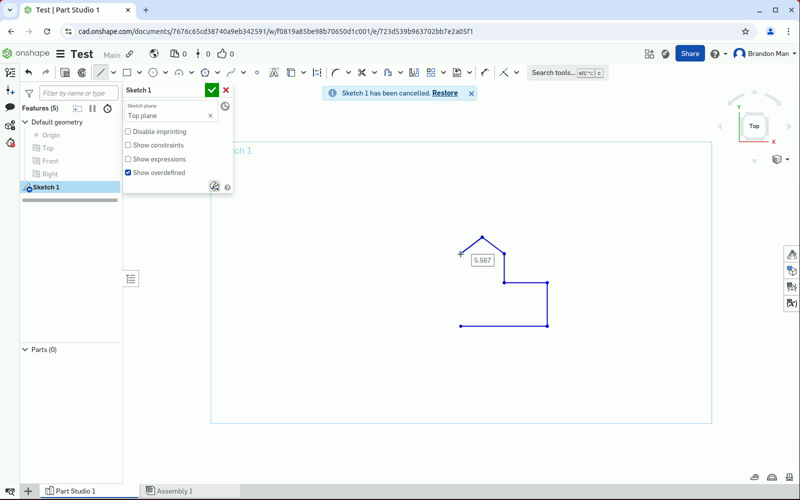
mouse_move(490, 253)
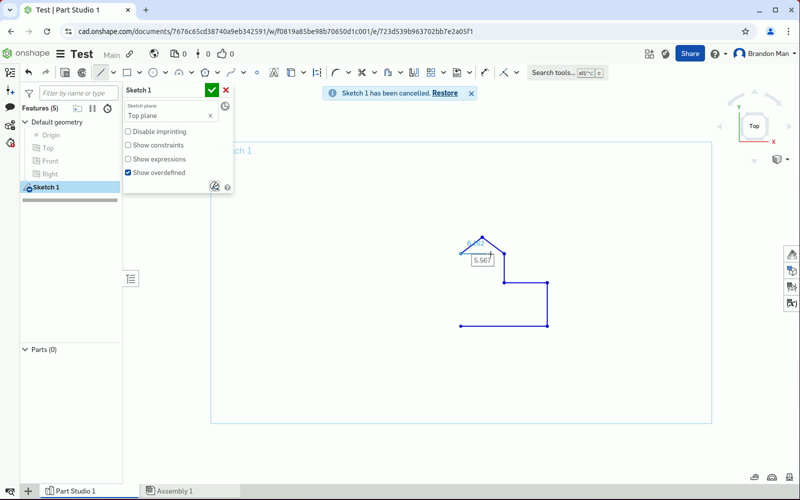
mouse_move(460, 282)
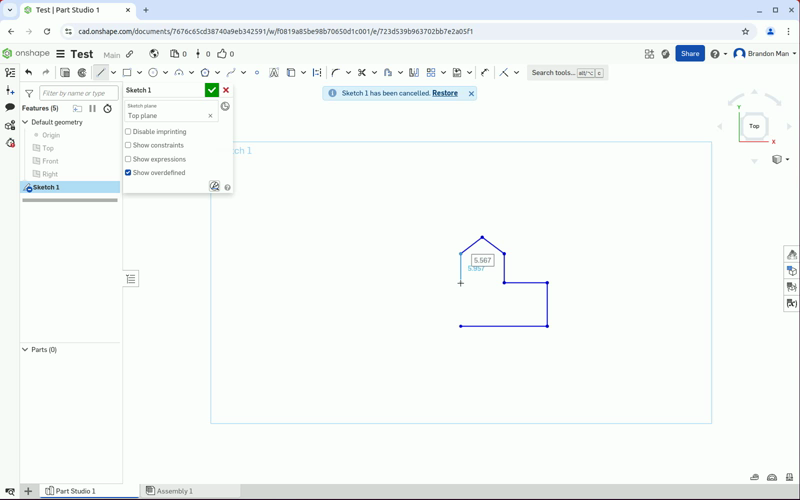
click(460, 282)
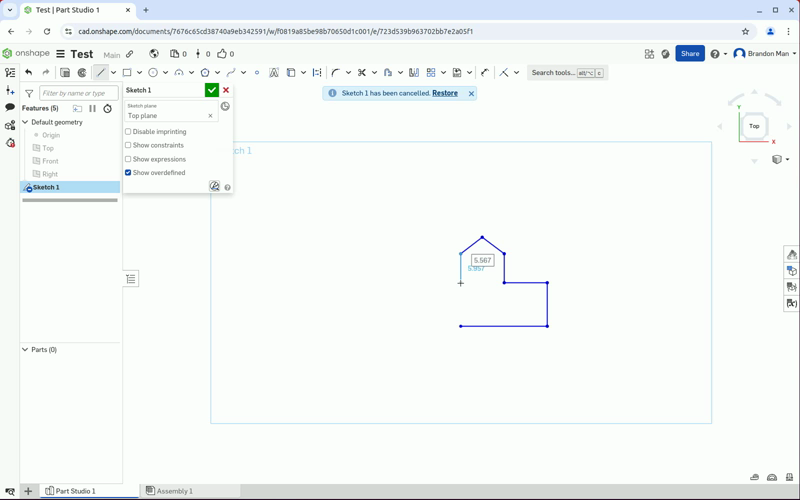
key_up(shift)
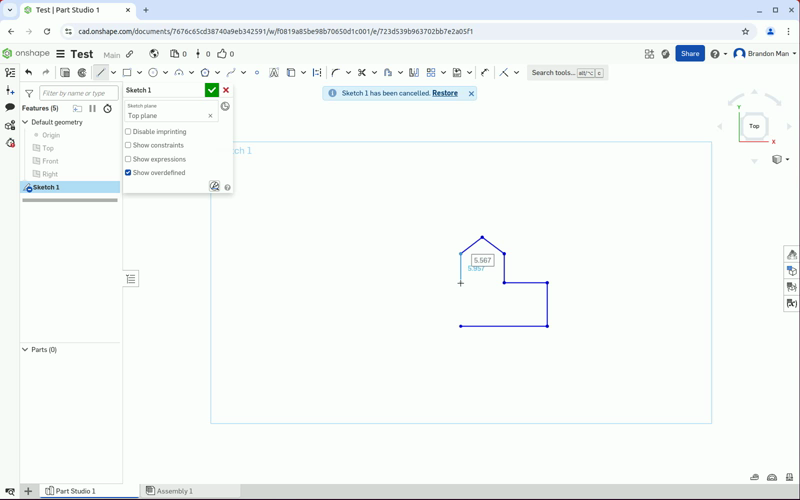
mouse_move(490, 282)
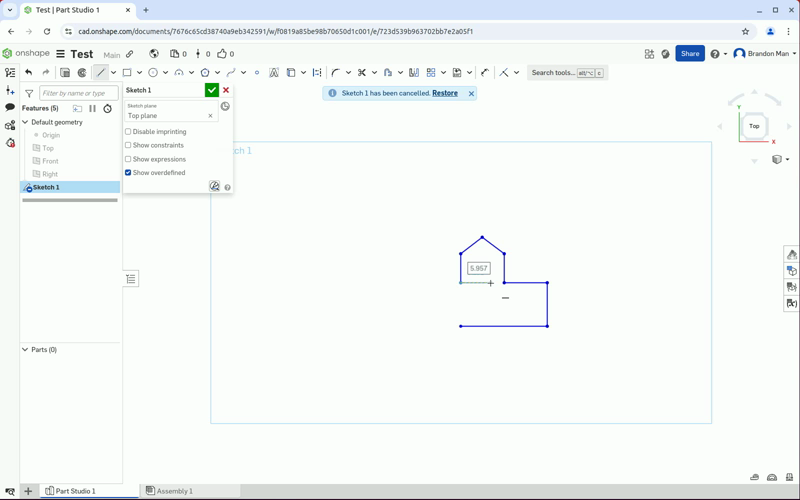
key_down(shift)
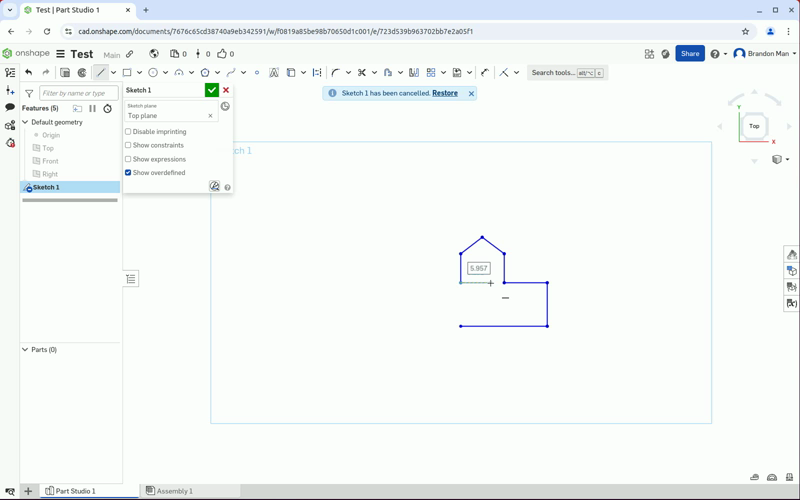
mouse_move(460, 326)
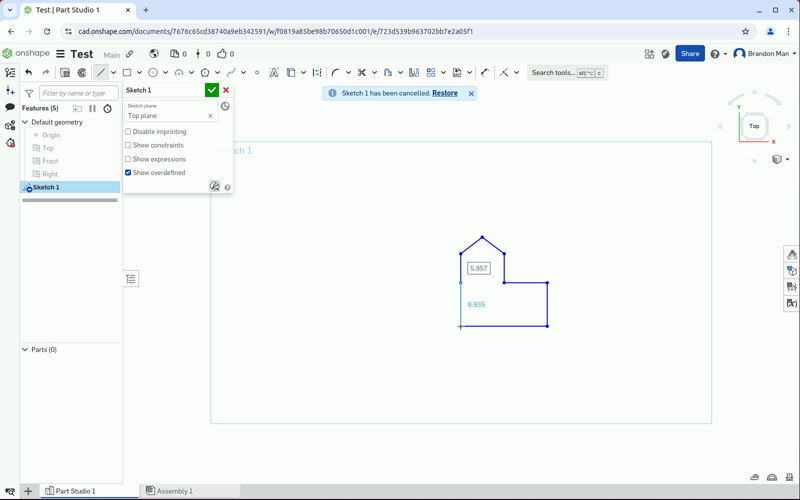
key_up(shift)
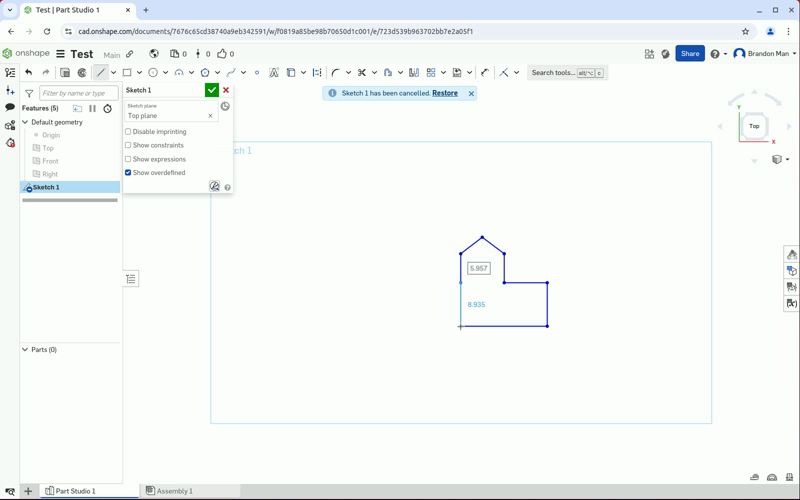
click(460, 326)
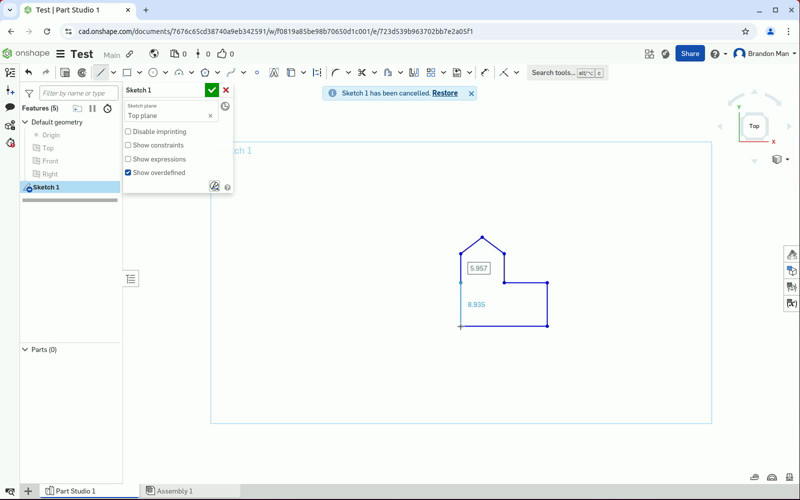
key(esc)
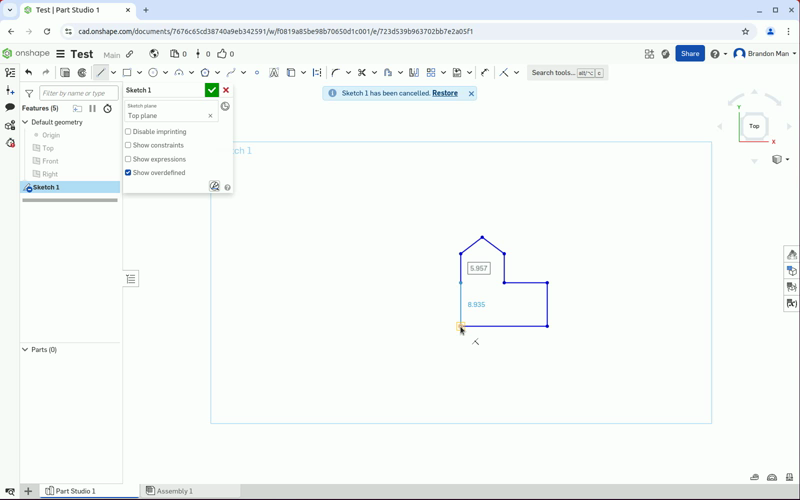
mouse_move(484, 314)
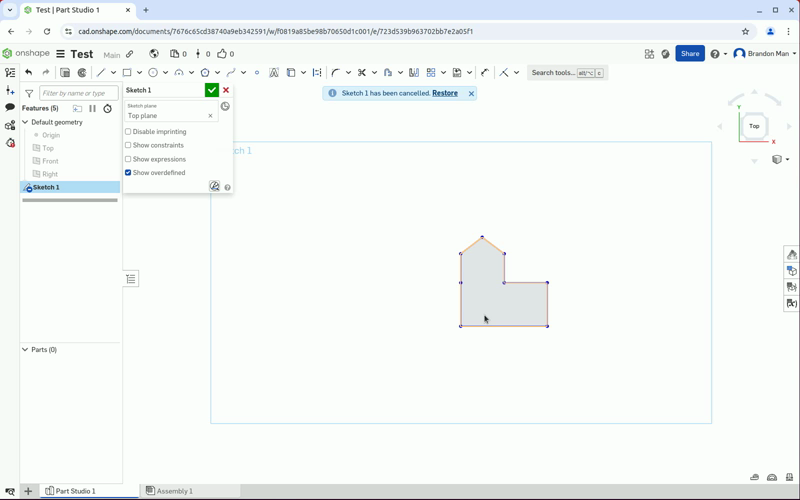
click(484, 314)
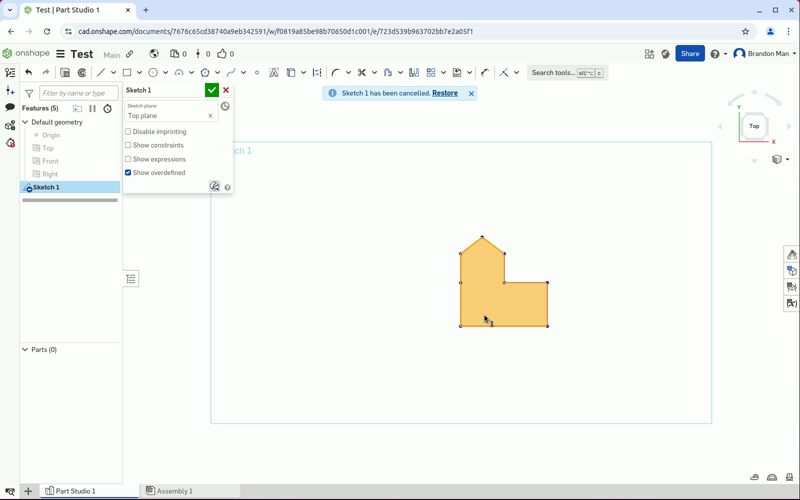
mouse_move(73, 352)
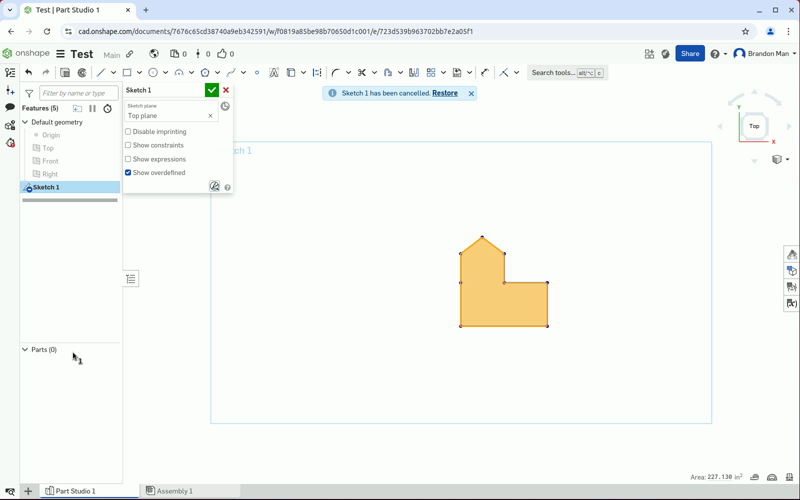
key(shift+y)
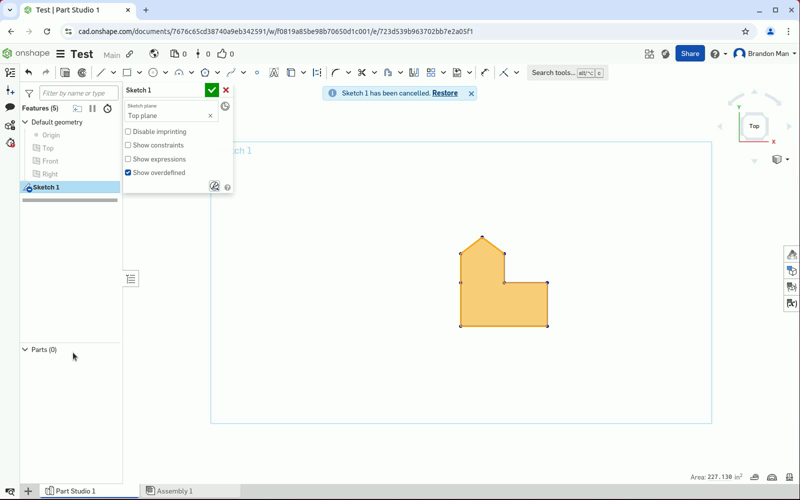
key(shift+e)
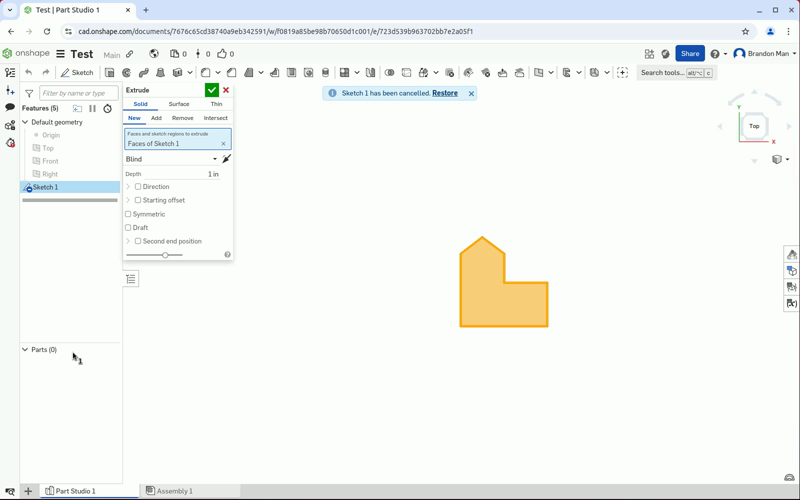
mouse_move(143, 106)
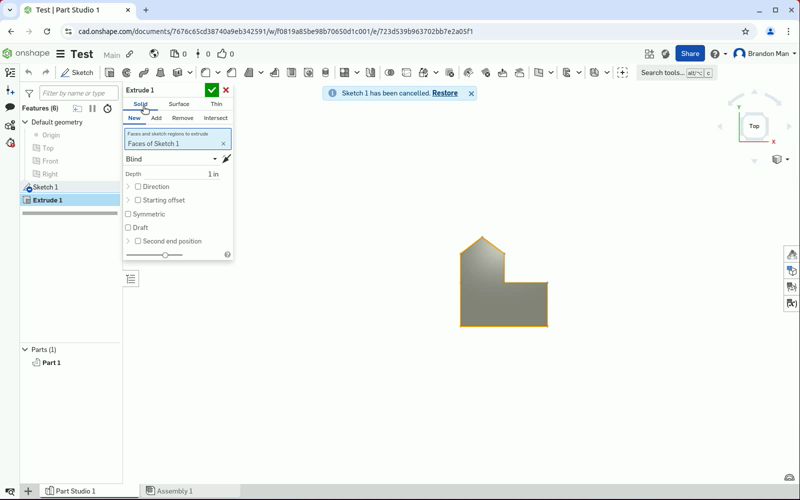
click(143, 106)
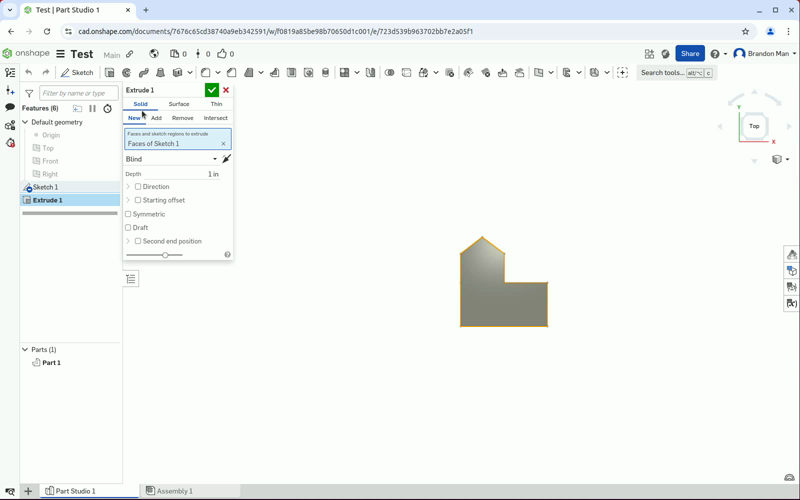
mouse_move(137, 120)
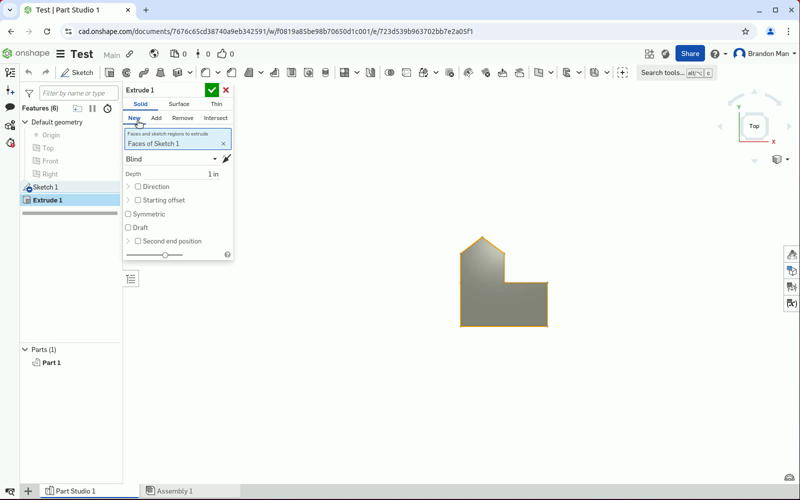
click(137, 120)
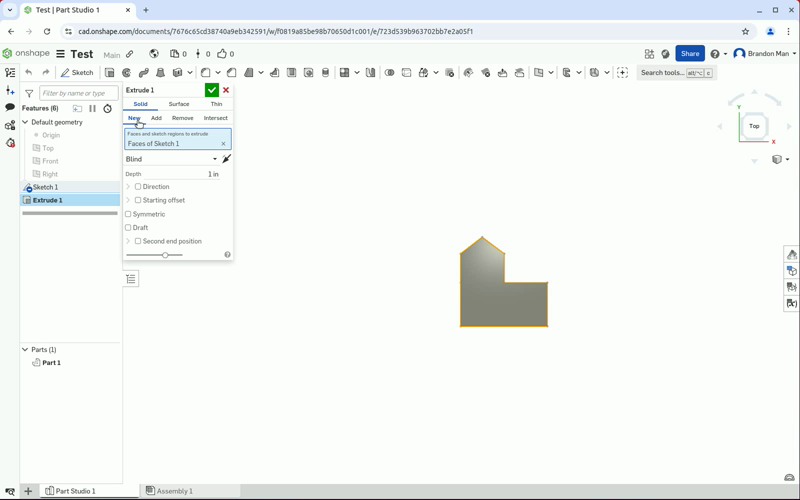
key(tab, 4)
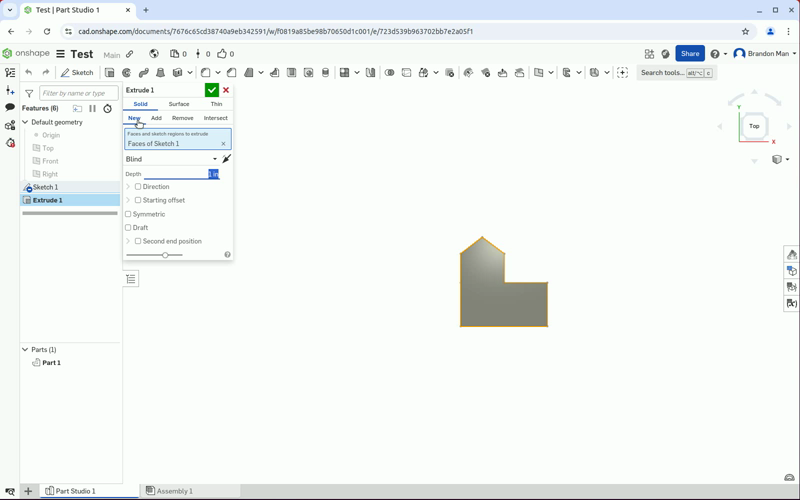
text(8.906)
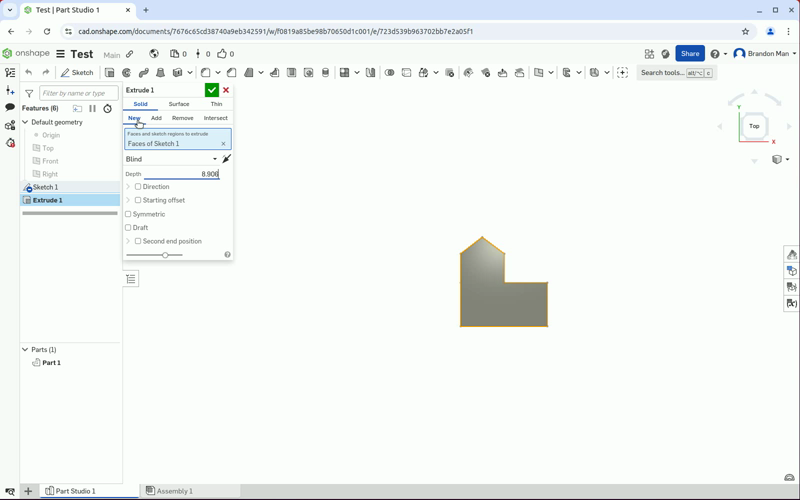
key(enter)
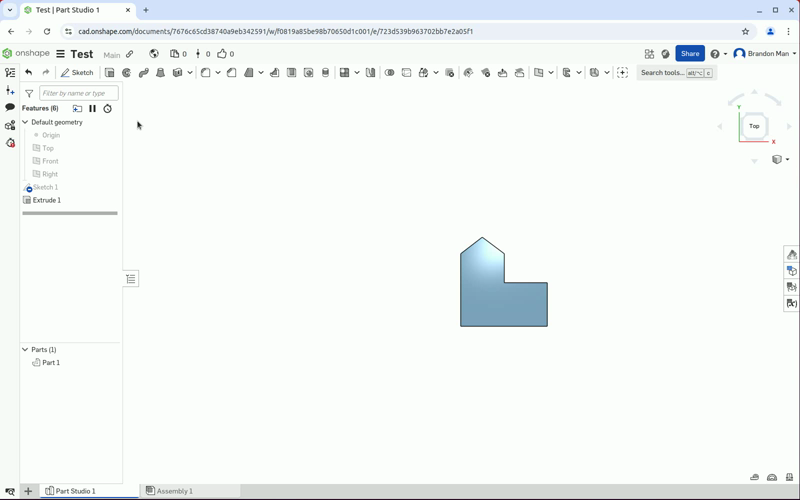
key(shift+h)
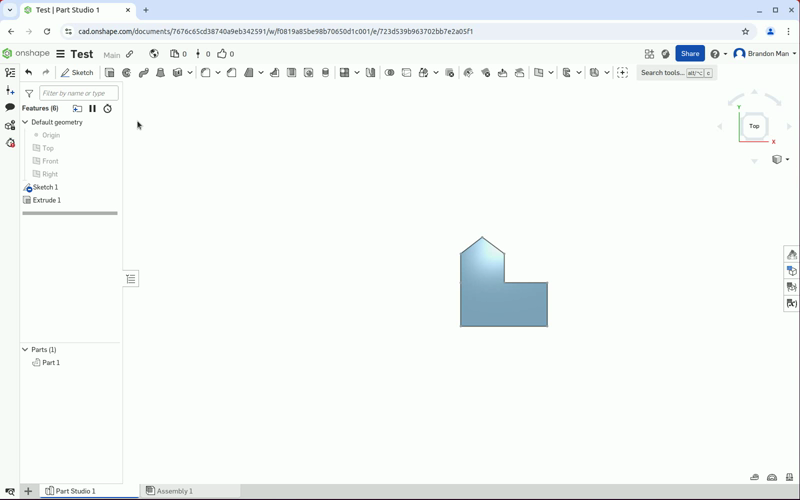
key(shift+h)
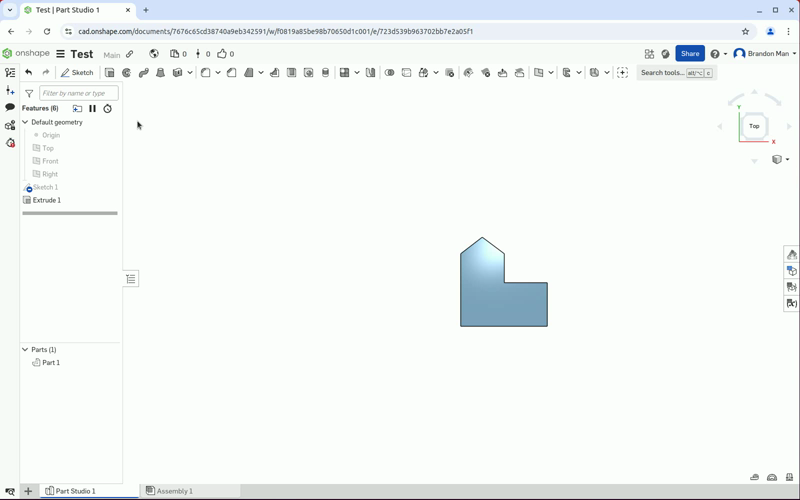
mouse_move(73, 189)
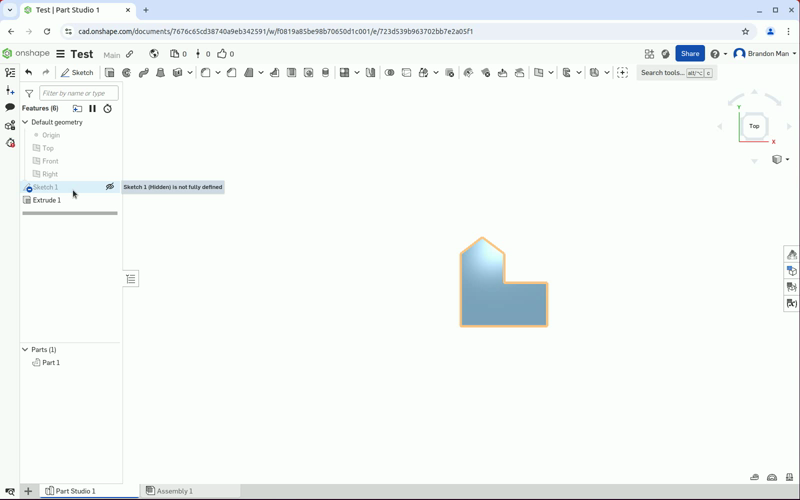
click(73, 189)
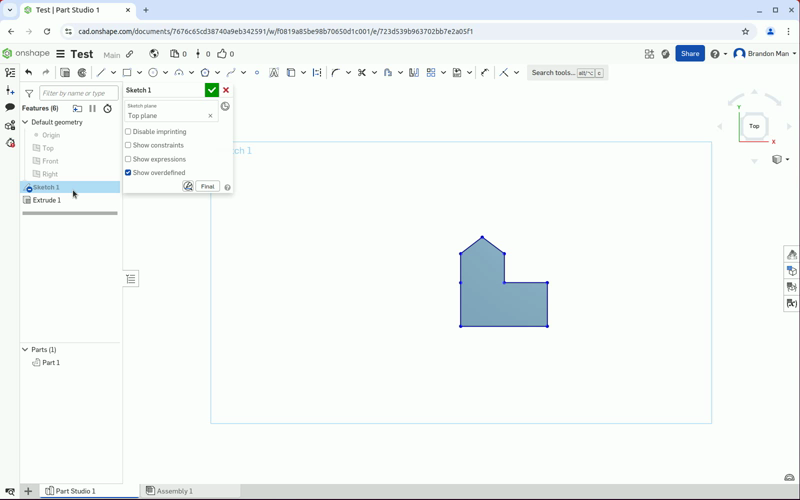
mouse_move(229, 92)
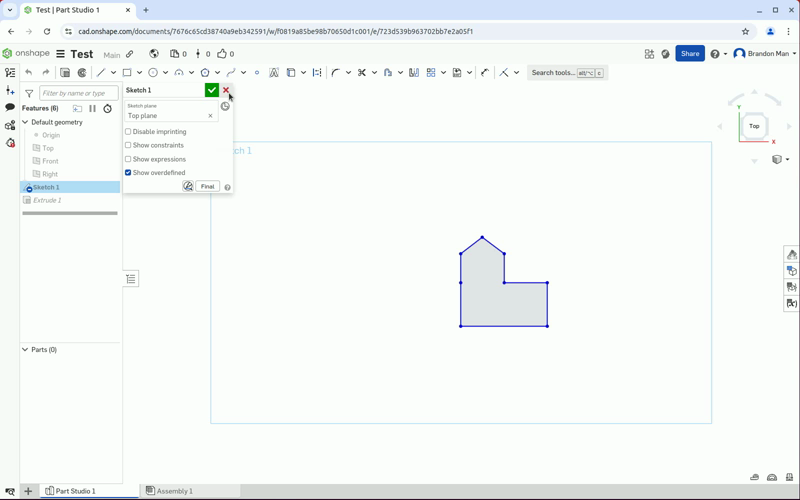
click(229, 92)
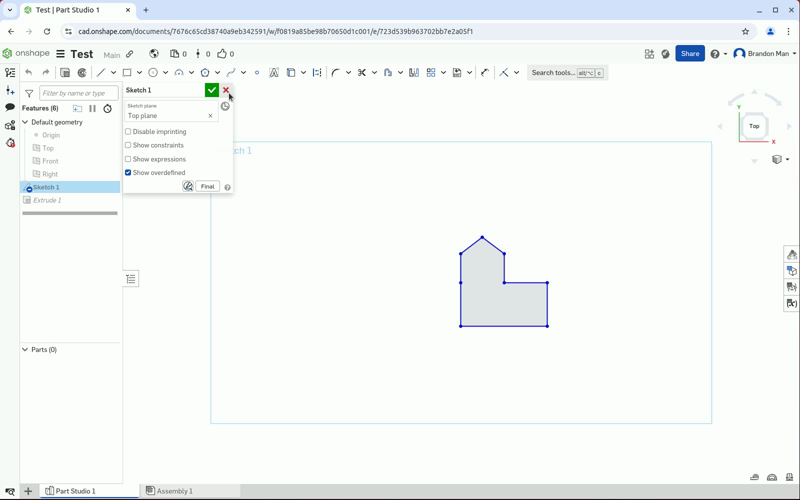
key(shift+s)
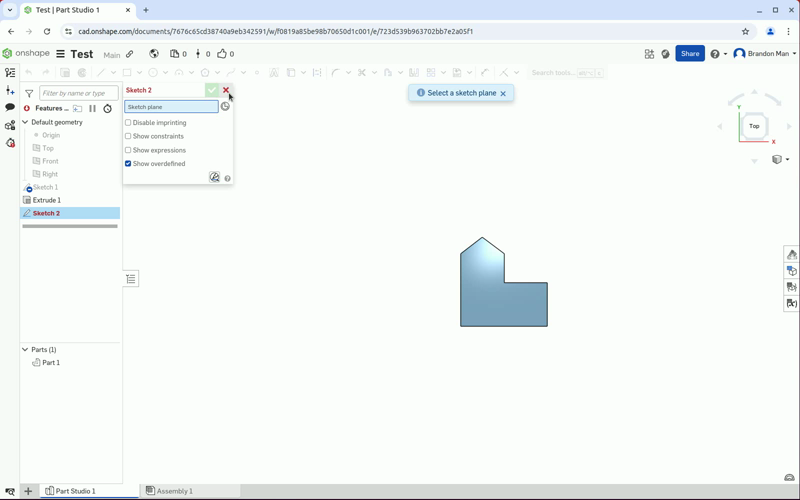
mouse_move(73, 150)
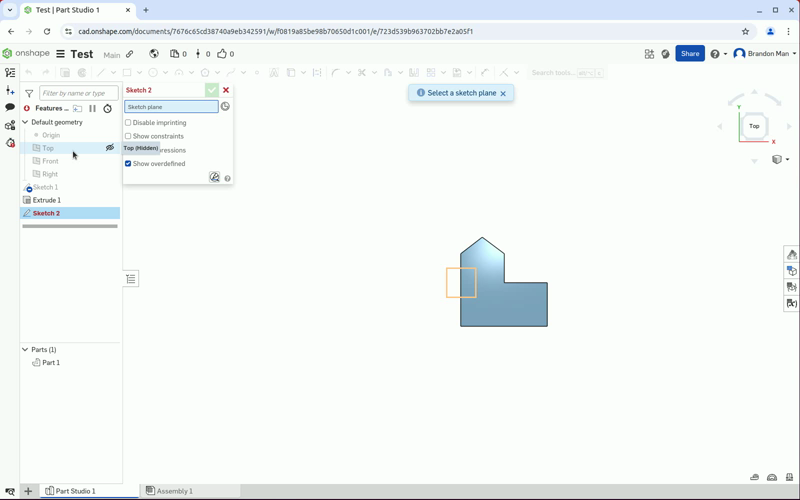
click(73, 150)
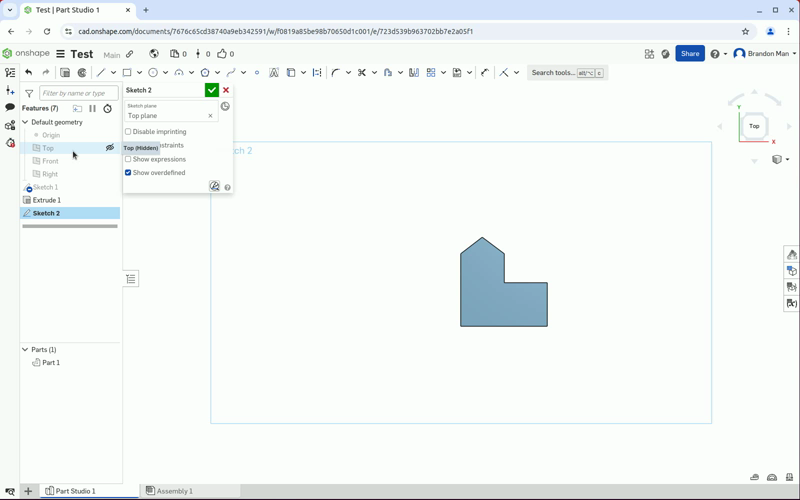
mouse_move(73, 352)
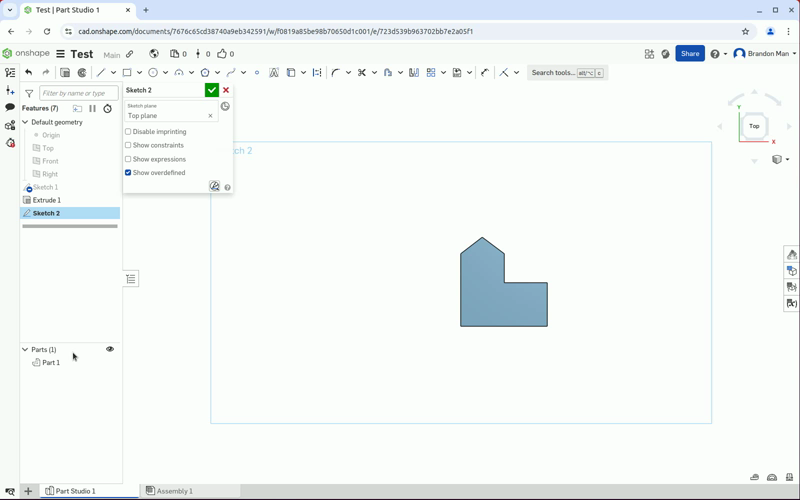
key(y)
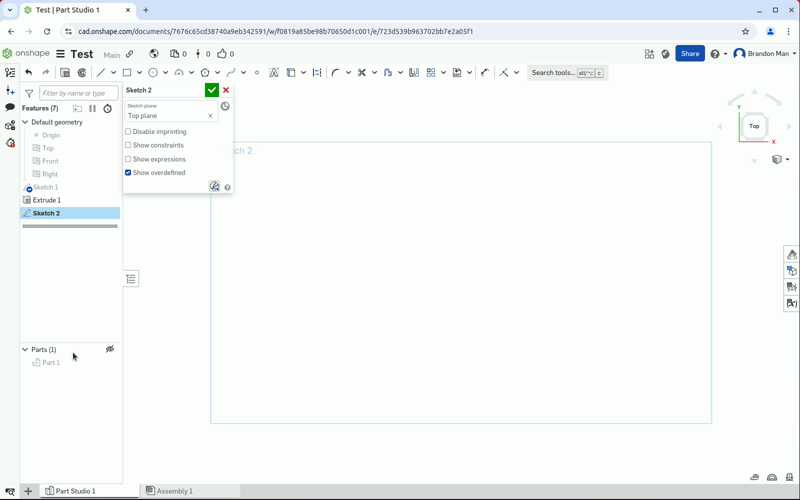
key(l)
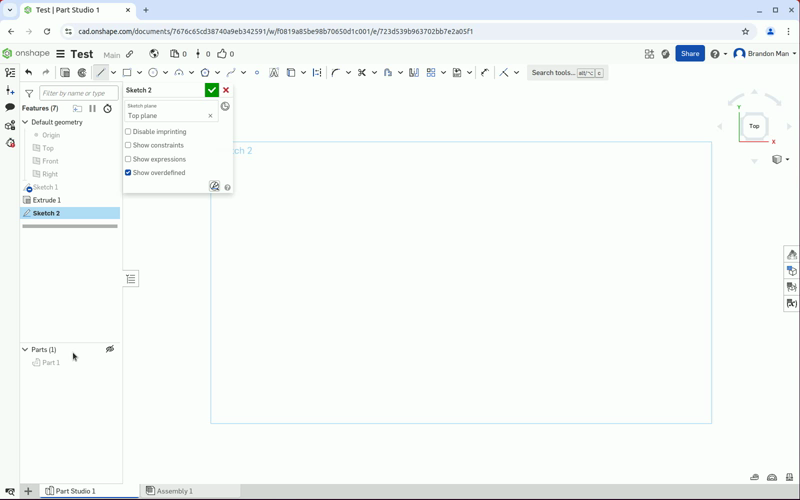
key_down(shift)
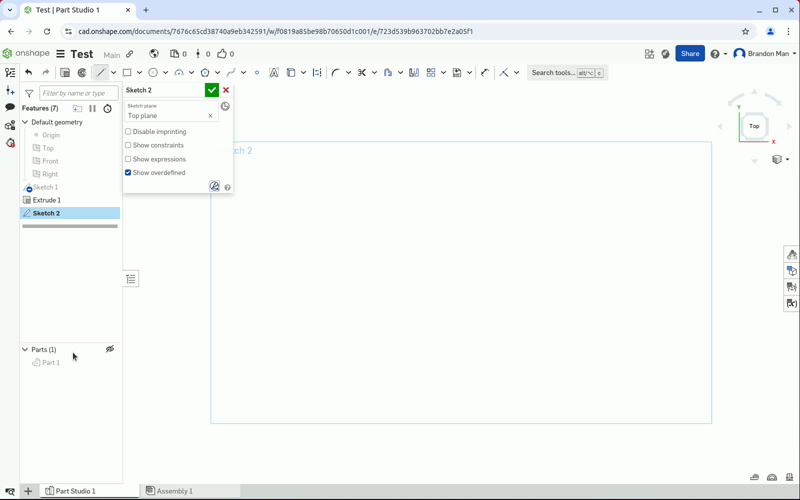
mouse_move(358, 319)
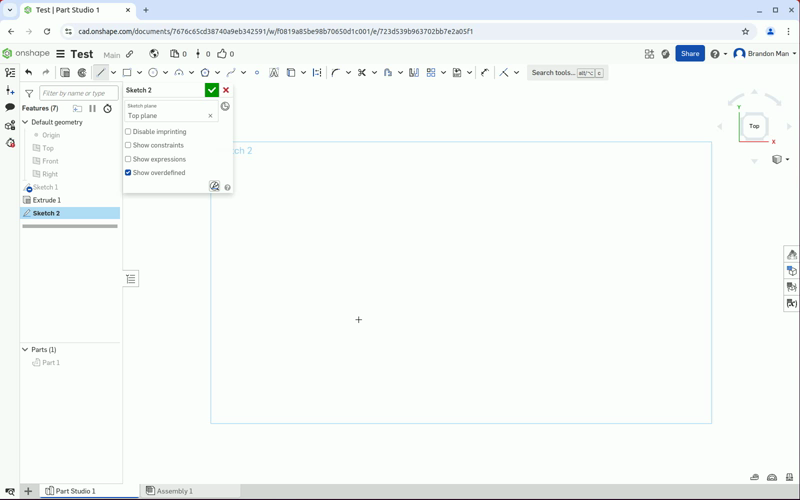
click(358, 319)
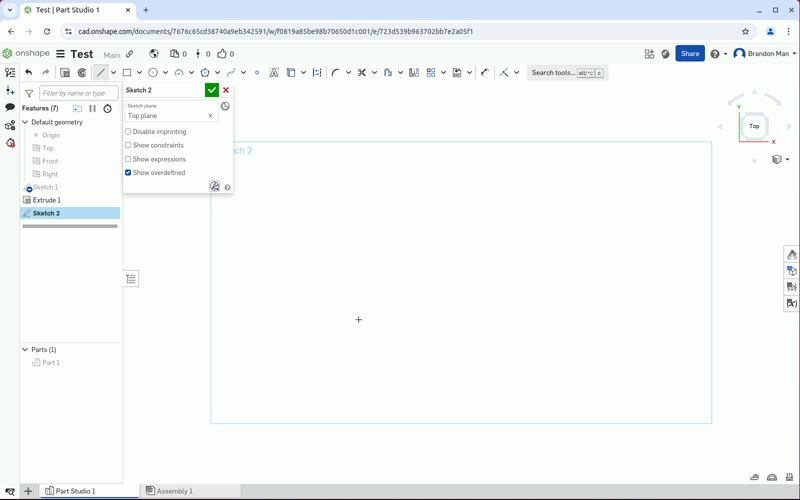
key_up(shift)
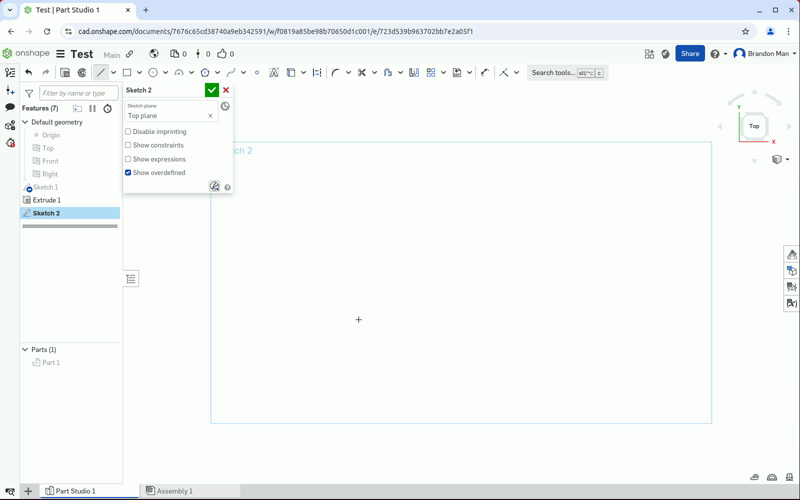
key_down(shift)
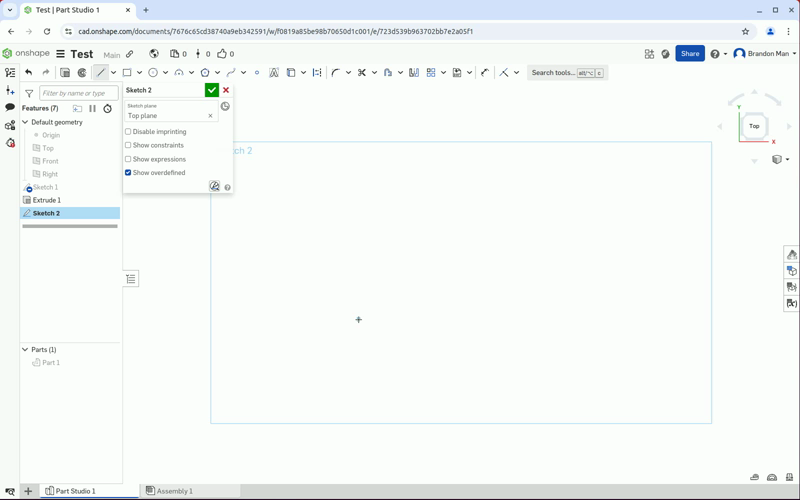
mouse_move(388, 319)
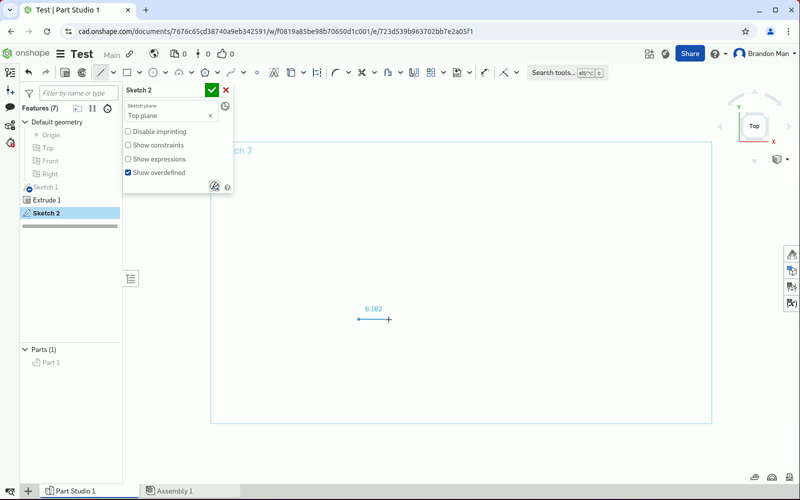
mouse_move(401, 319)
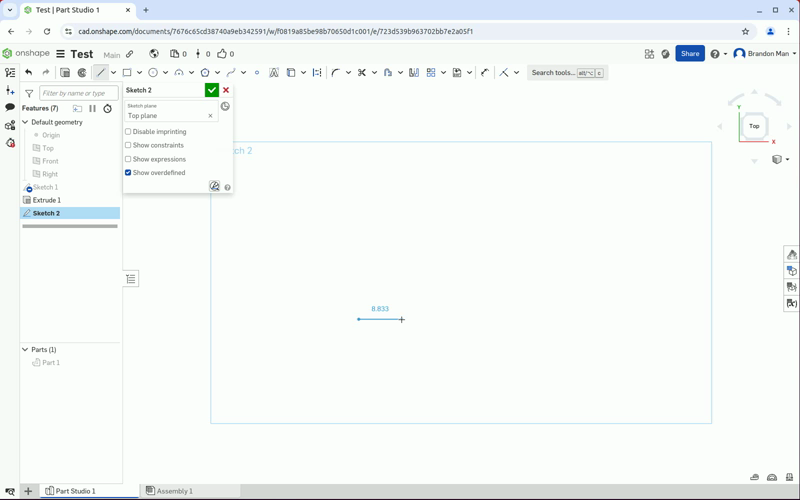
click(401, 319)
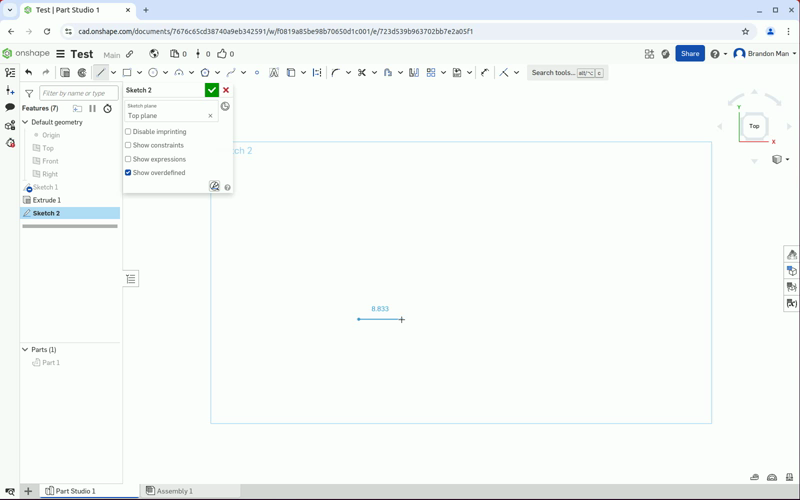
key_up(shift)
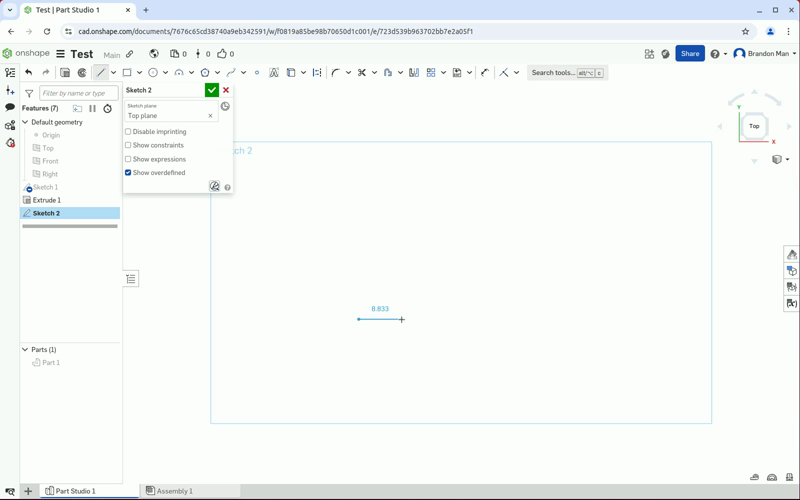
key_down(shift)
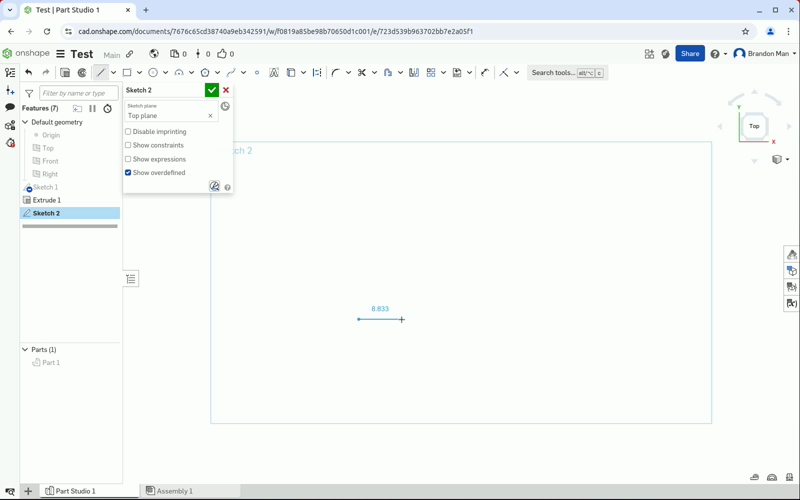
mouse_move(431, 319)
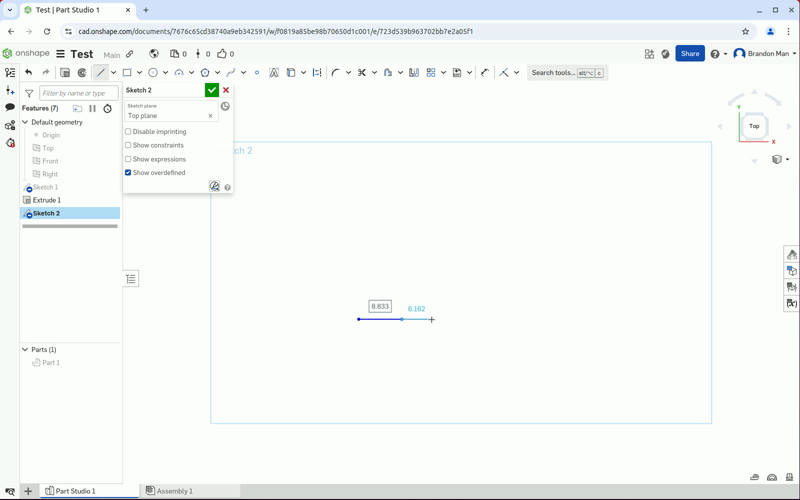
mouse_move(401, 283)
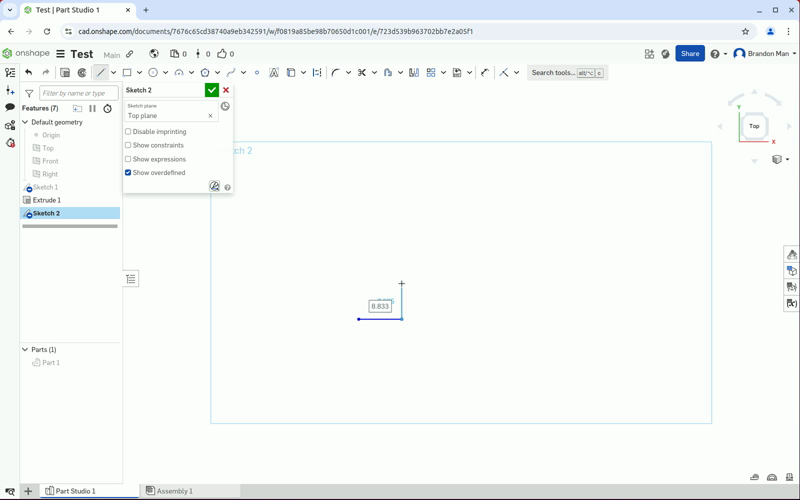
click(401, 283)
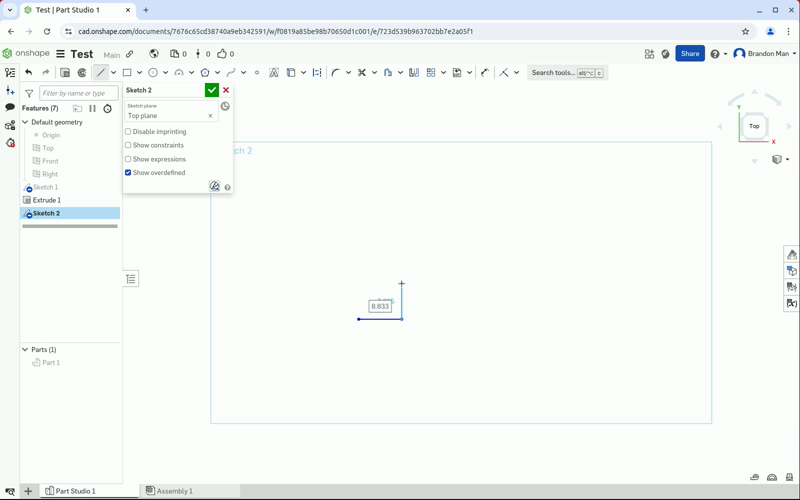
key_up(shift)
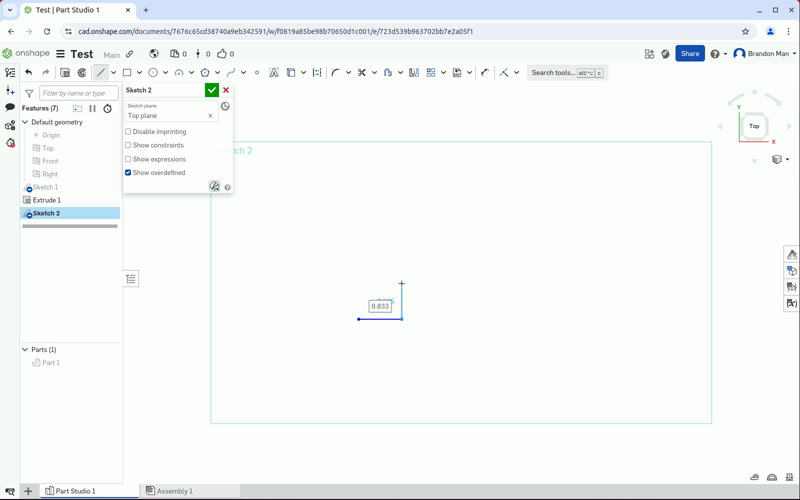
key_down(shift)
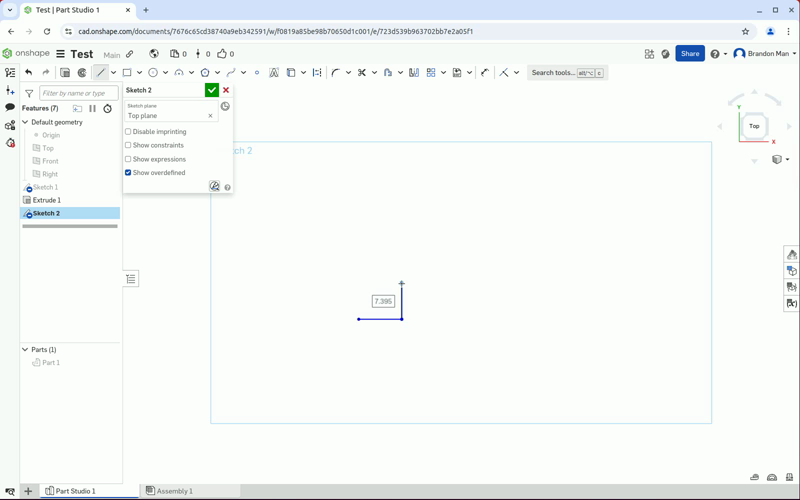
mouse_move(431, 283)
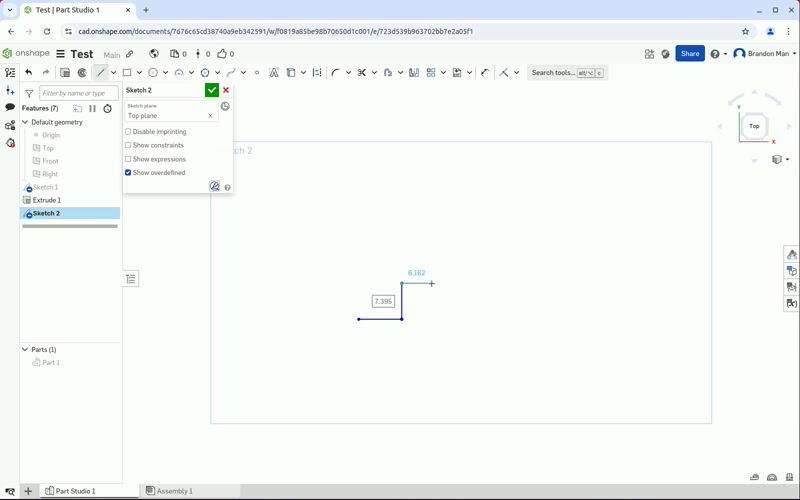
mouse_move(380, 261)
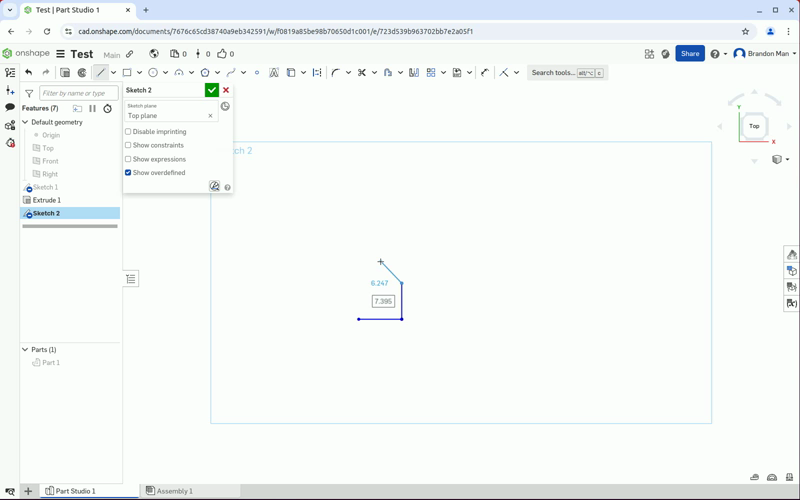
click(380, 261)
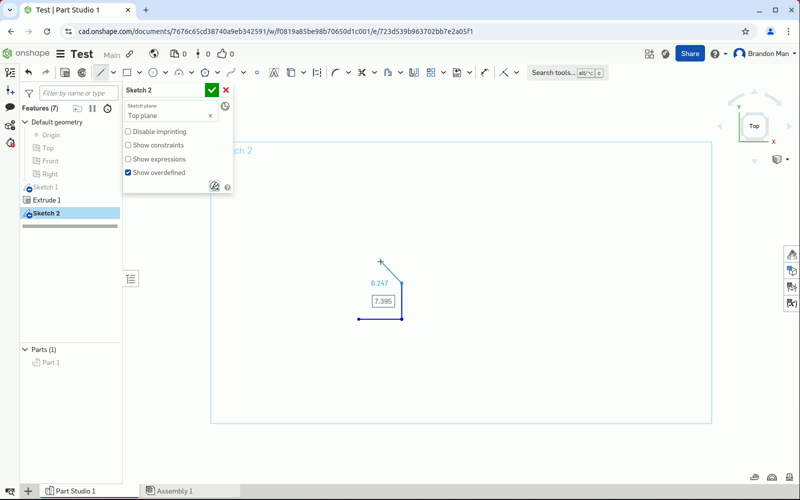
key_up(shift)
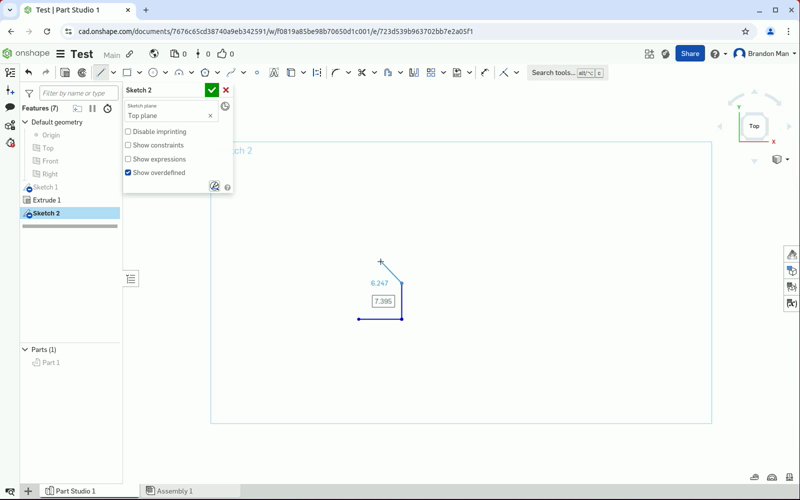
key_down(shift)
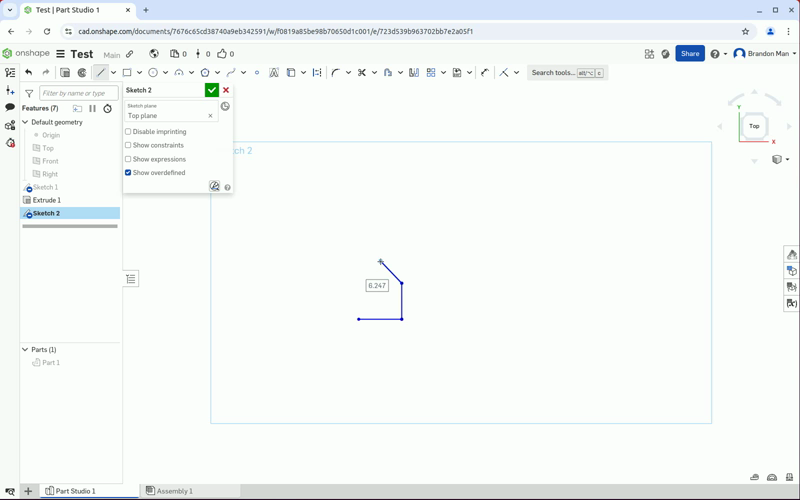
mouse_move(410, 261)
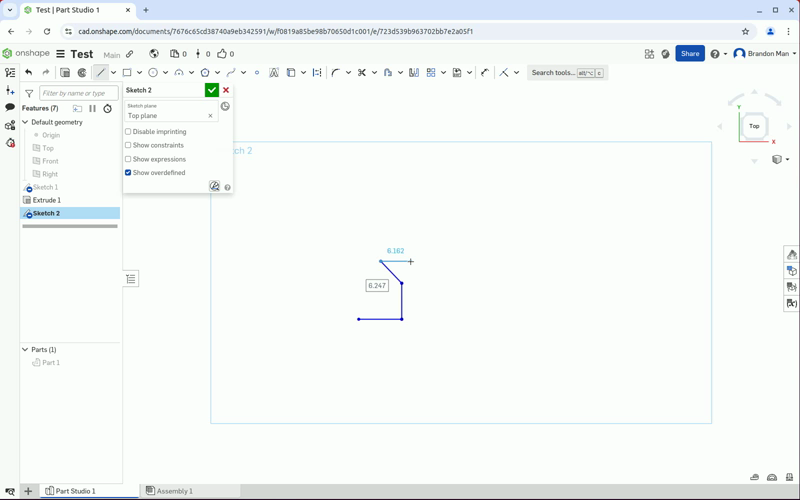
mouse_move(358, 283)
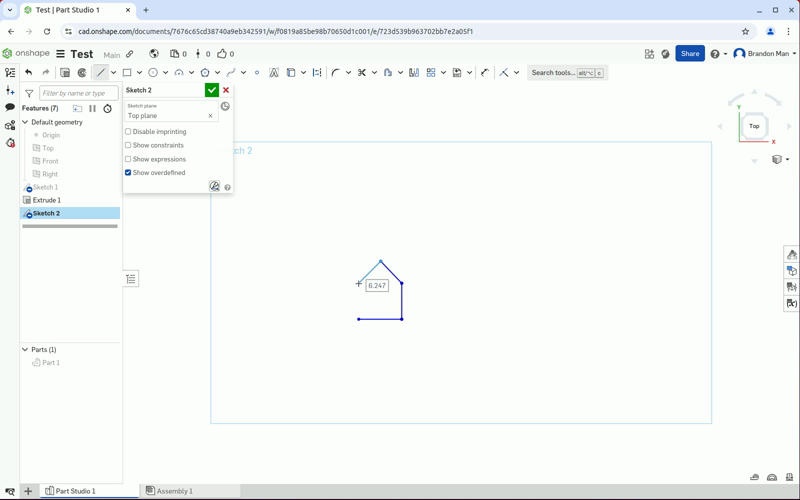
click(358, 283)
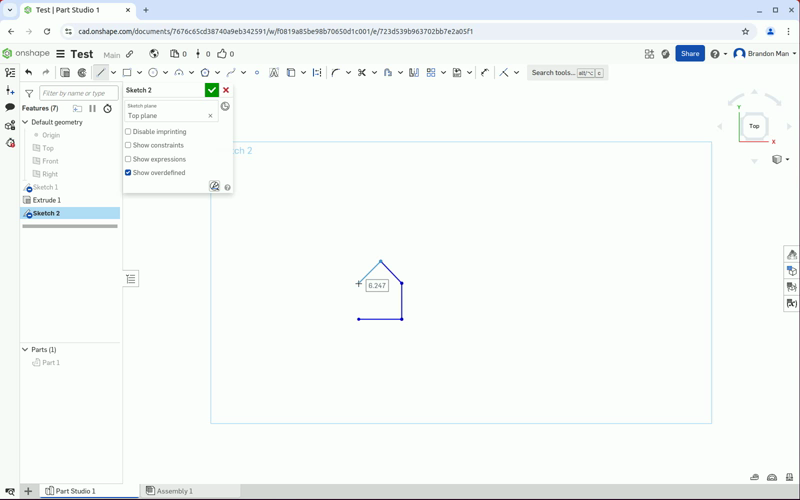
key_up(shift)
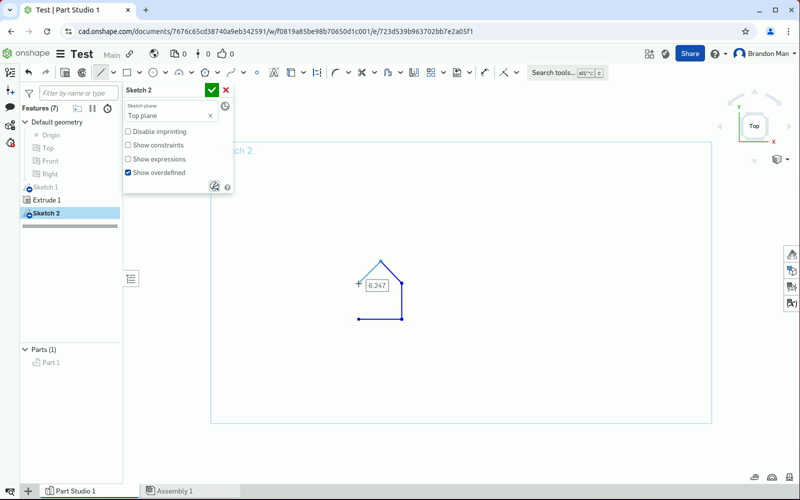
mouse_move(388, 283)
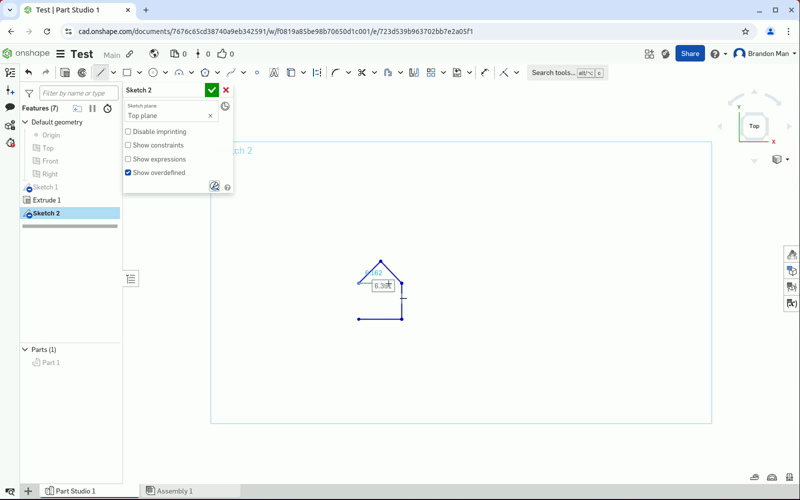
key_down(shift)
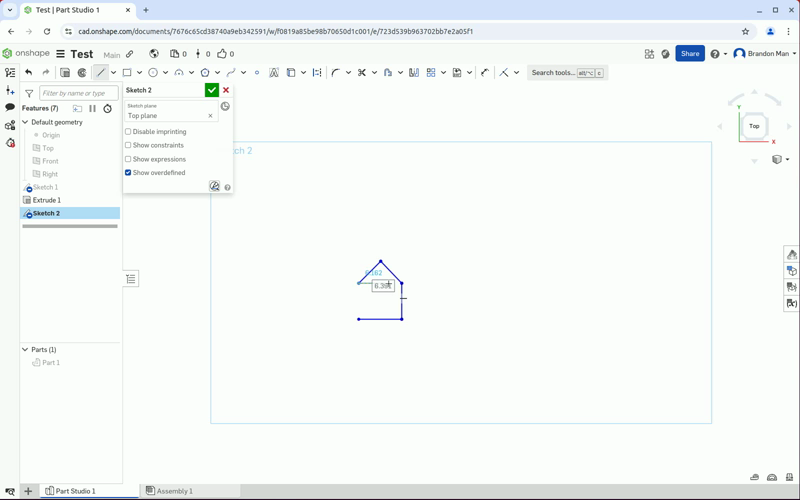
mouse_move(358, 319)
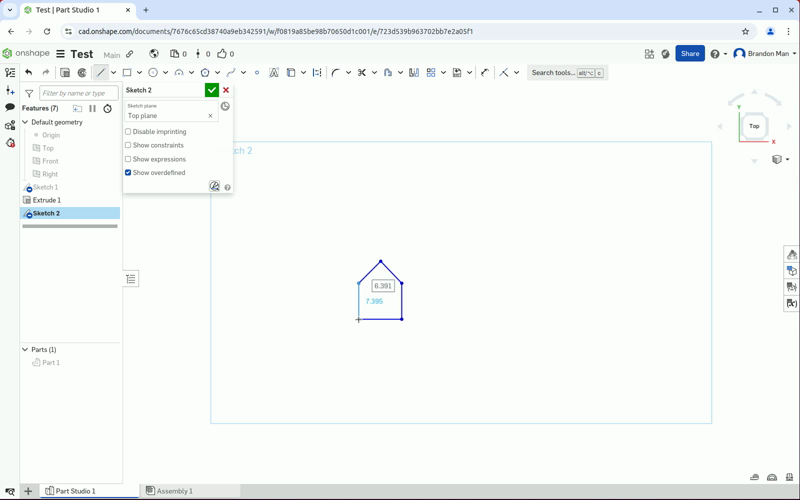
key_up(shift)
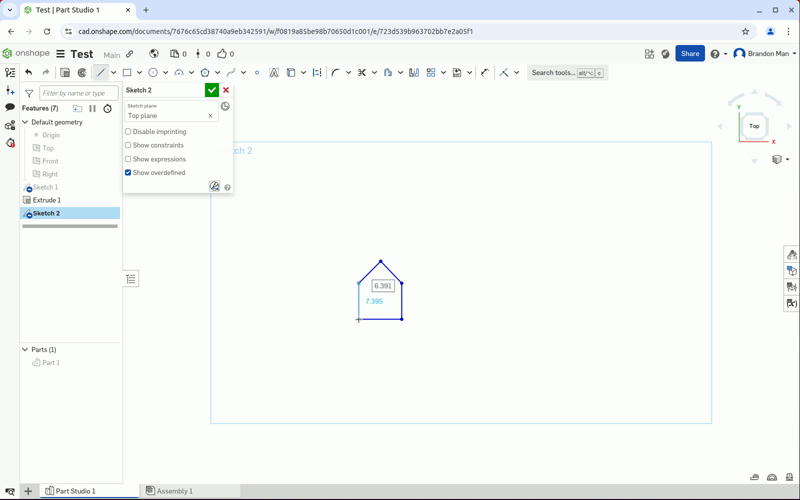
click(358, 319)
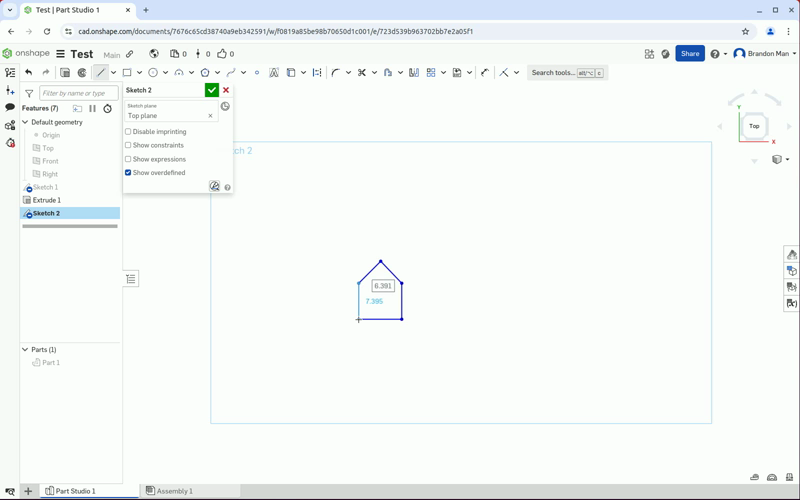
key(esc)
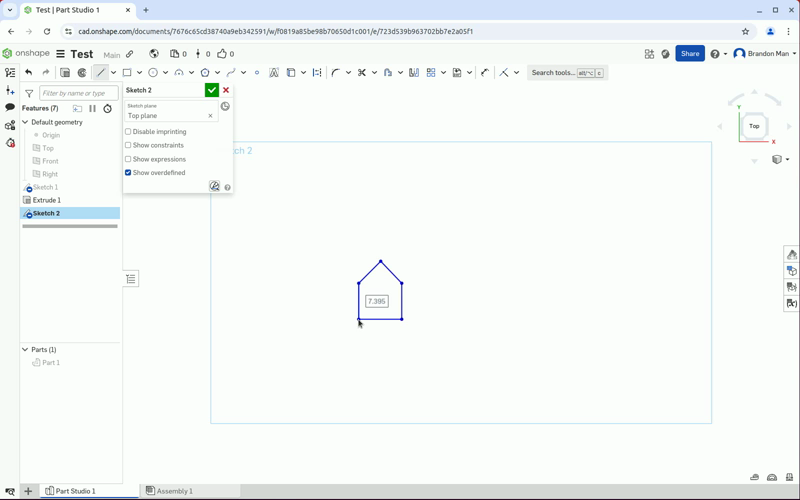
mouse_move(386, 309)
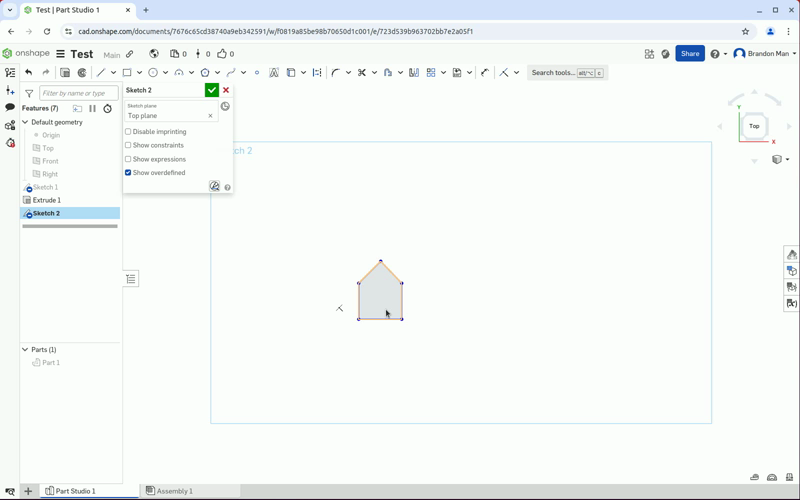
click(386, 309)
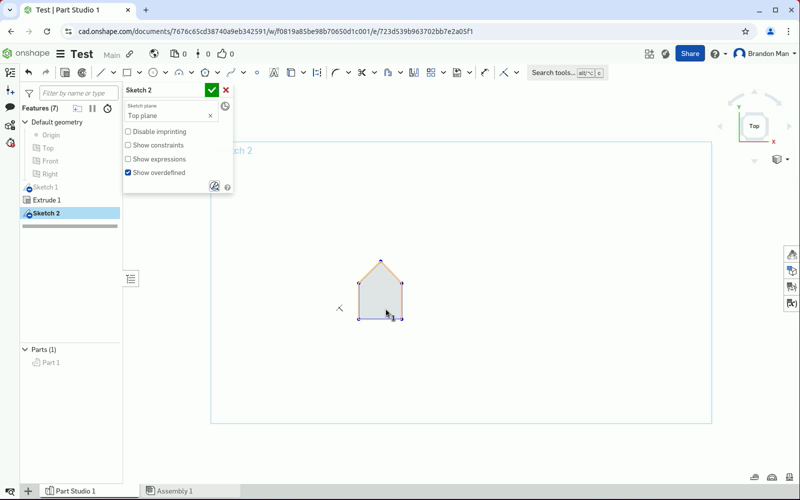
mouse_move(73, 352)
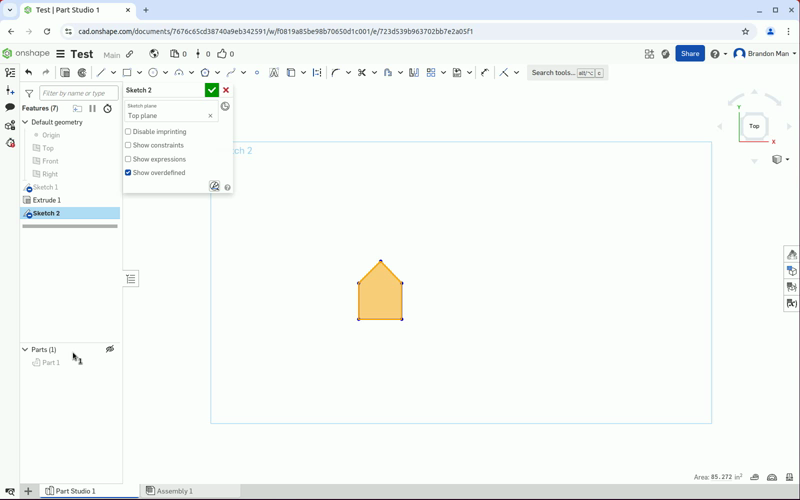
key(shift+y)
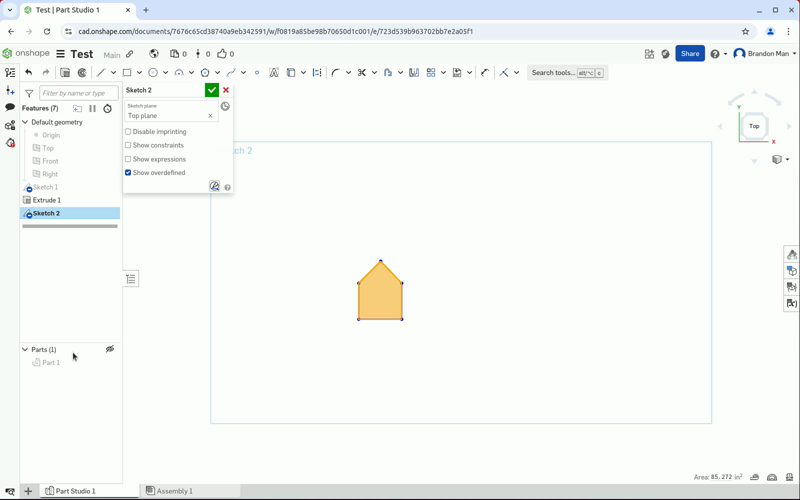
key(shift+e)
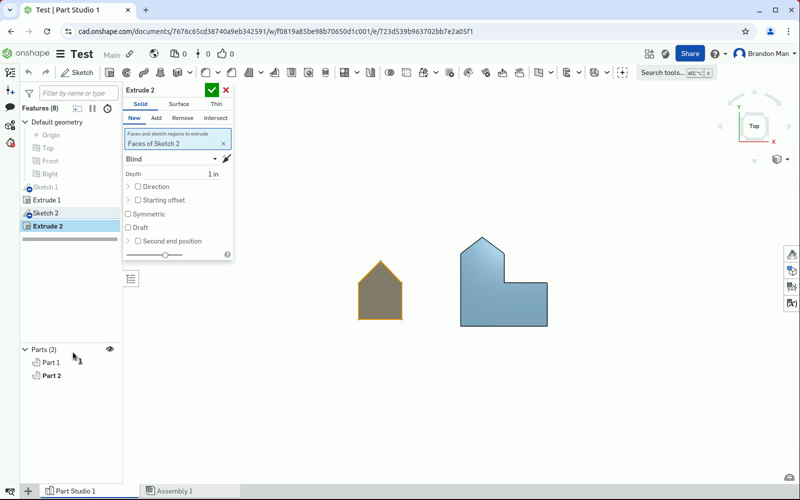
mouse_move(143, 106)
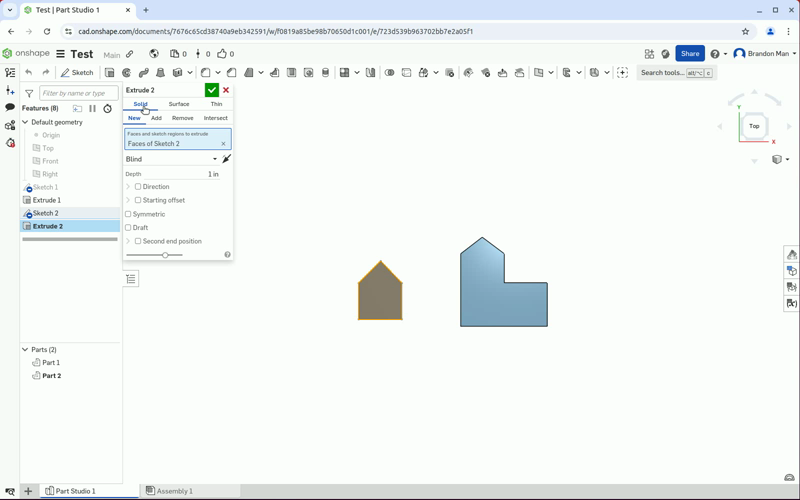
click(143, 106)
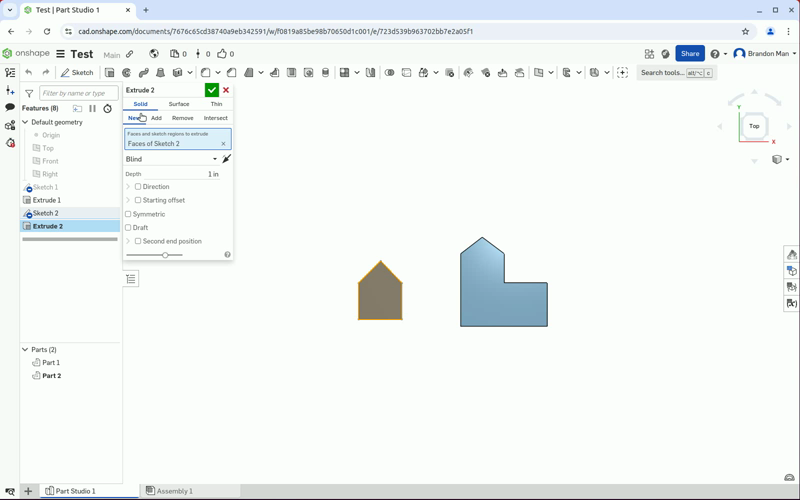
mouse_move(137, 120)
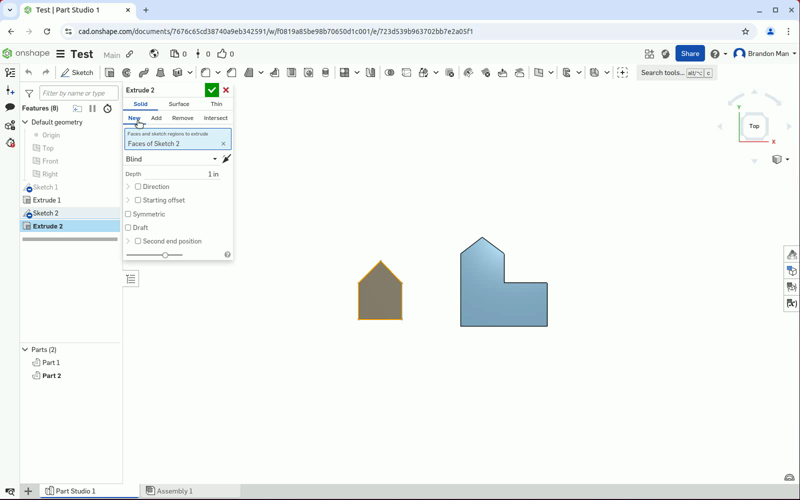
click(137, 120)
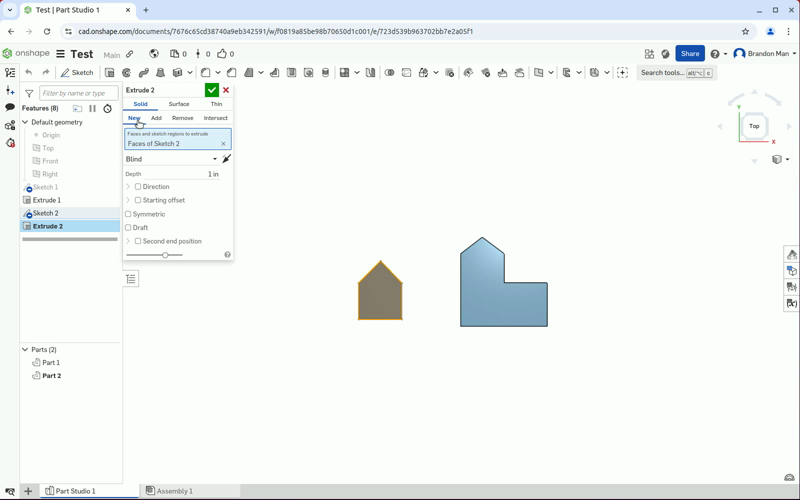
key(tab, 4)
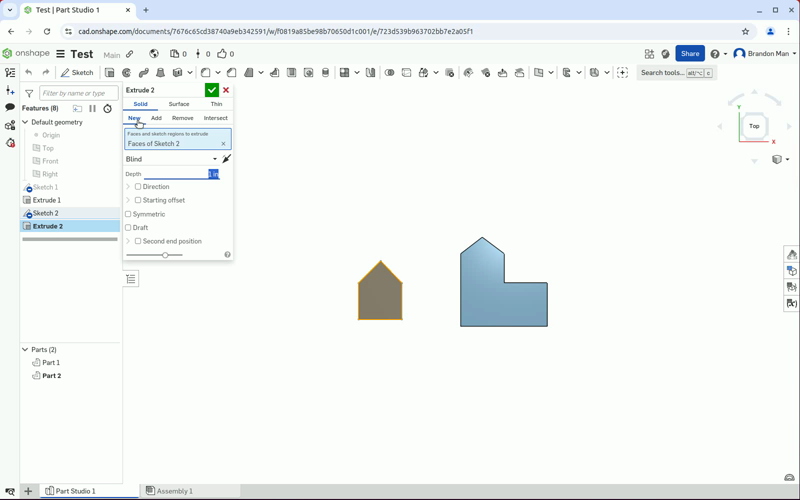
text(11.795)
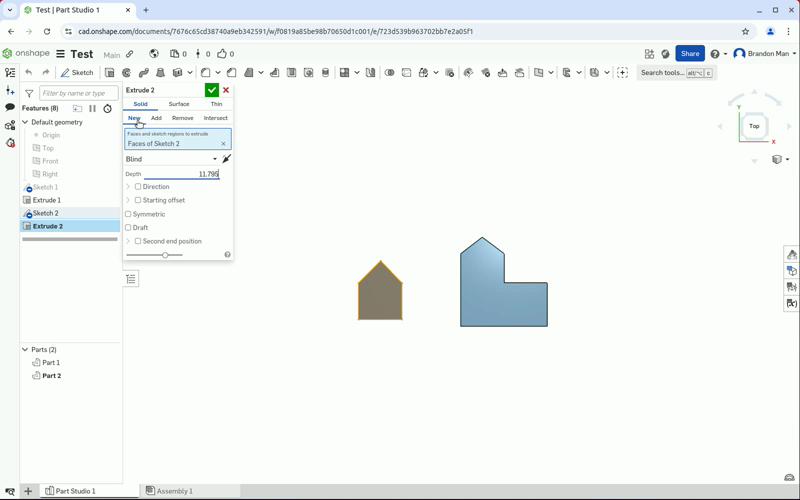
key(enter)
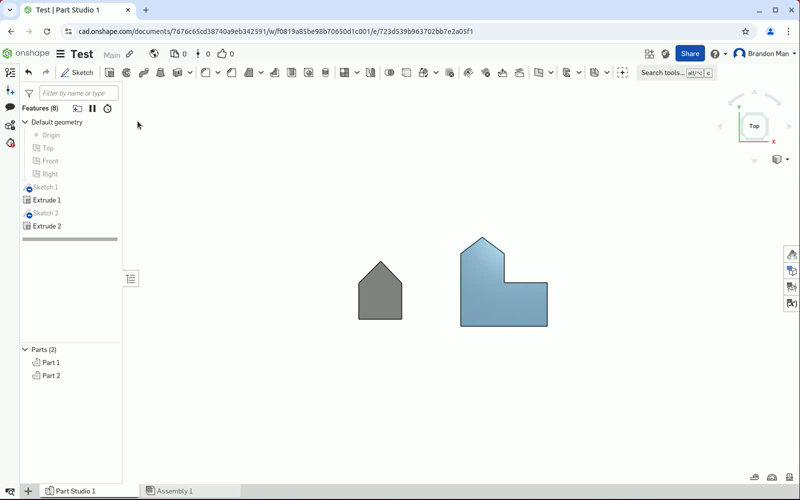
key(shift+h)
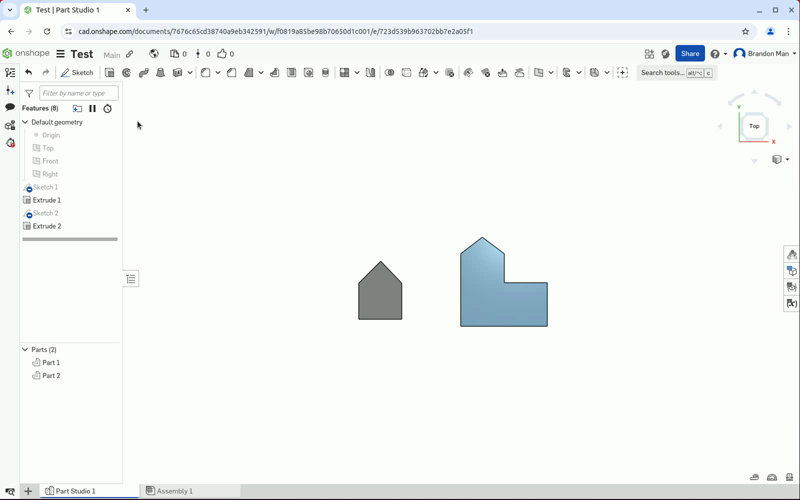
key(shift+h)
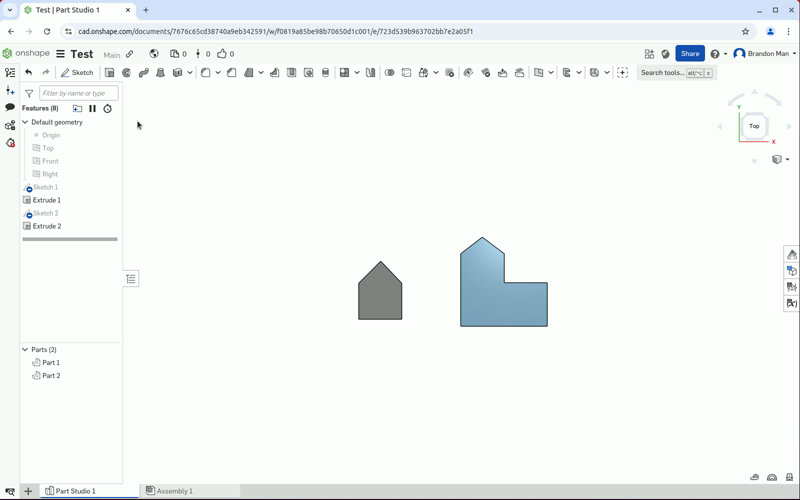
mouse_move(73, 189)
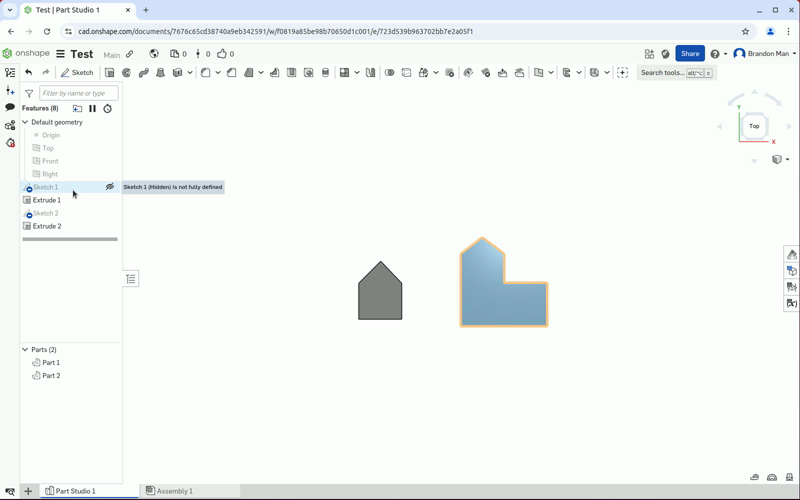
click(73, 189)
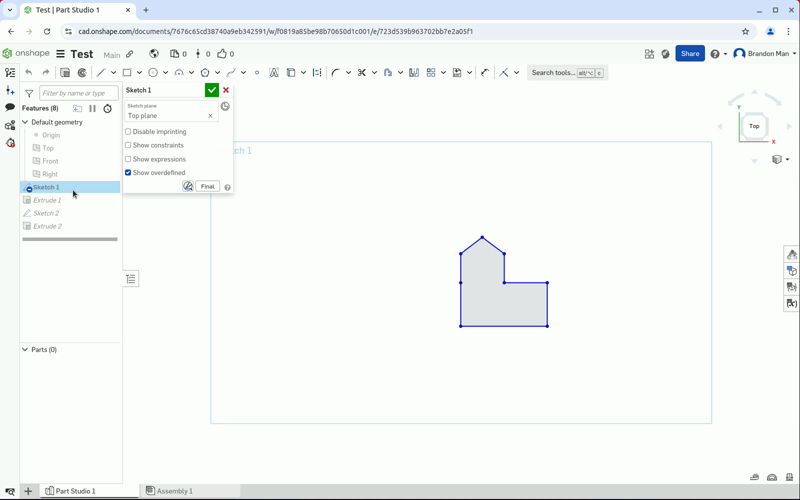
mouse_move(229, 92)
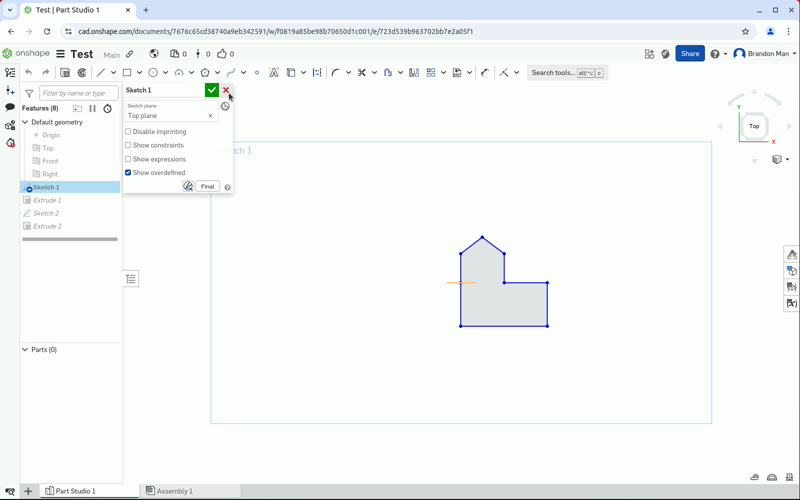
click(229, 92)
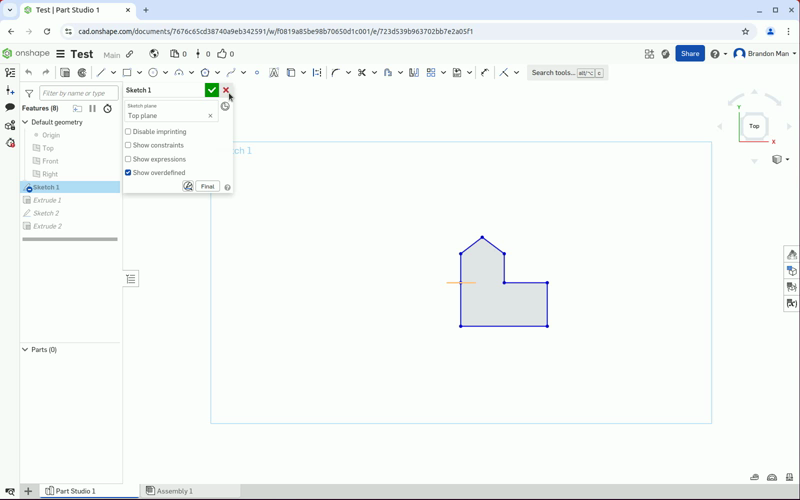
key(shift+s)
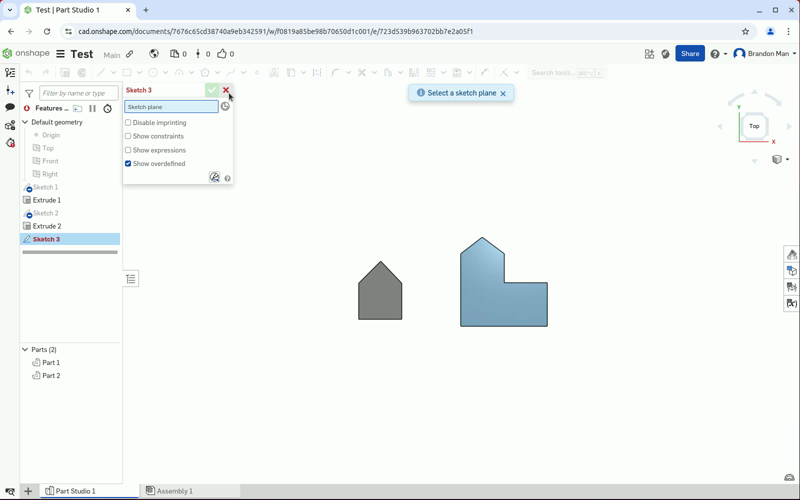
mouse_move(73, 150)
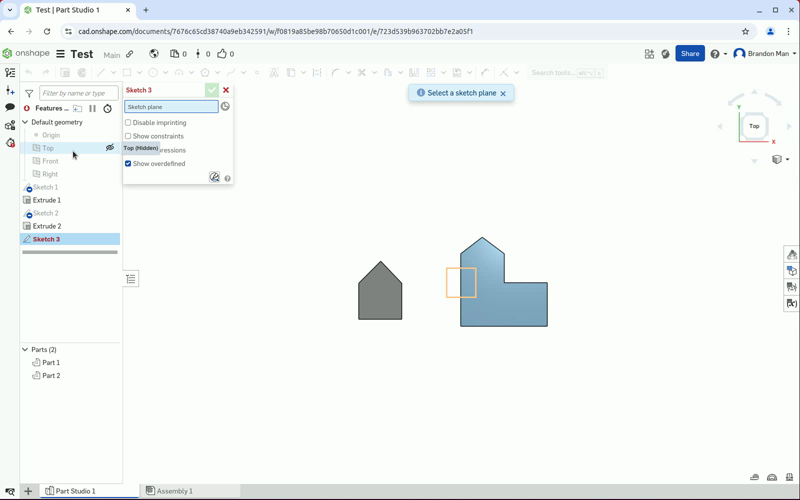
click(73, 150)
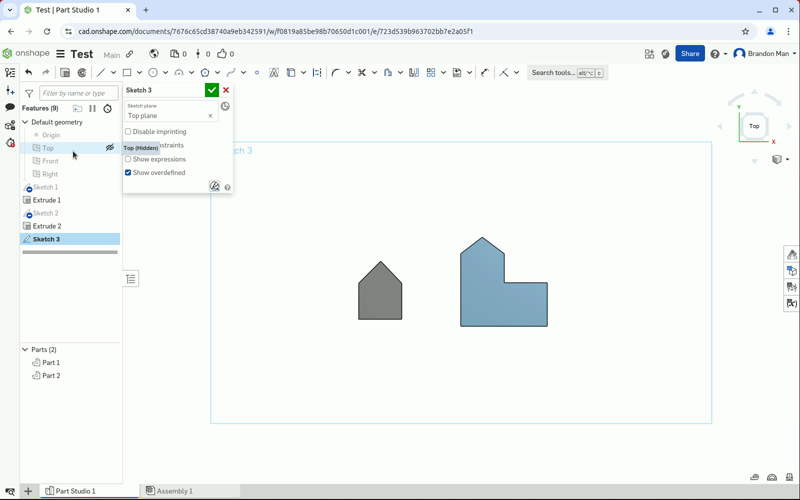
mouse_move(73, 352)
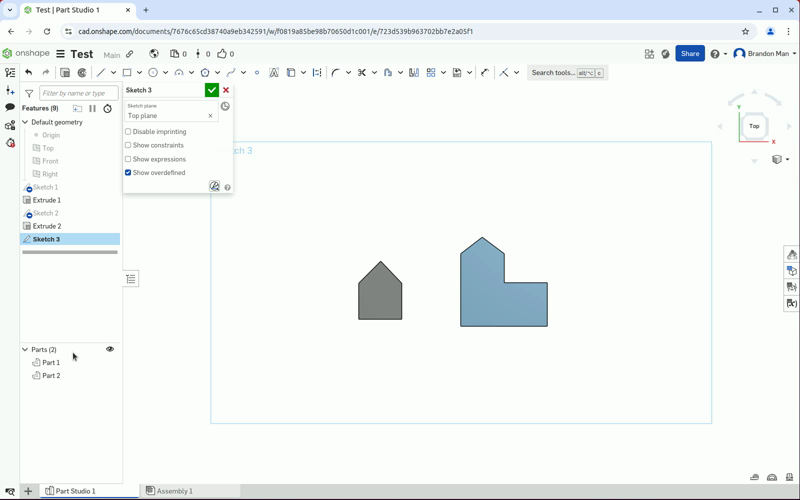
key(y)
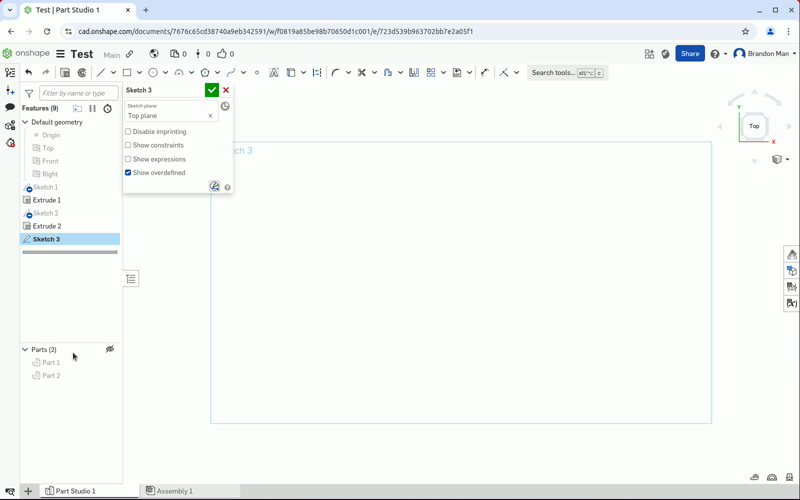
key(l)
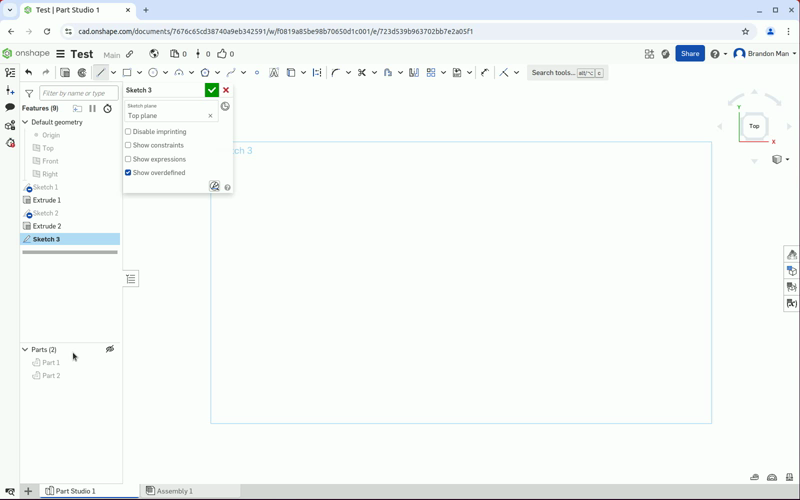
key_down(shift)
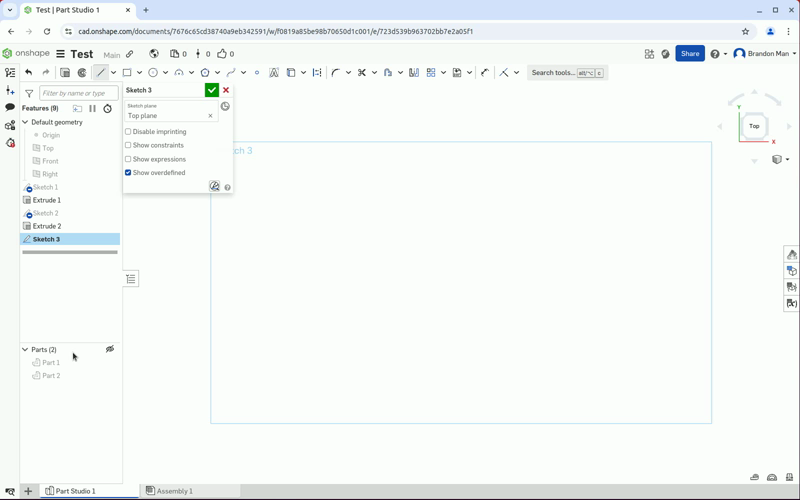
mouse_move(460, 390)
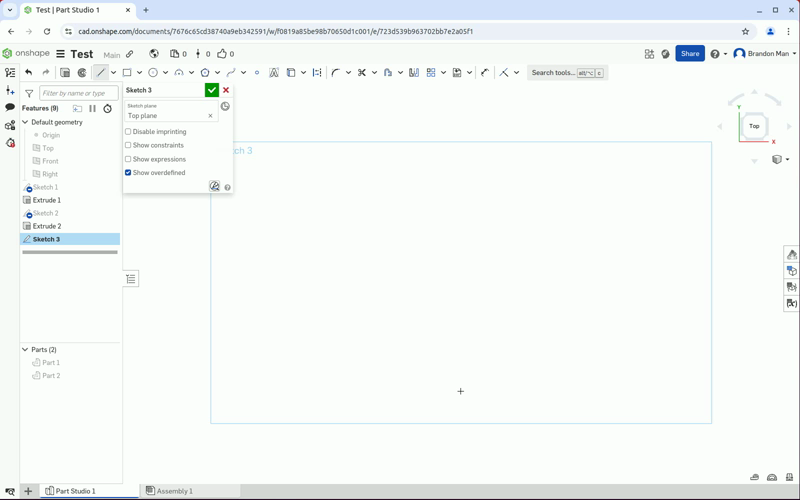
click(460, 390)
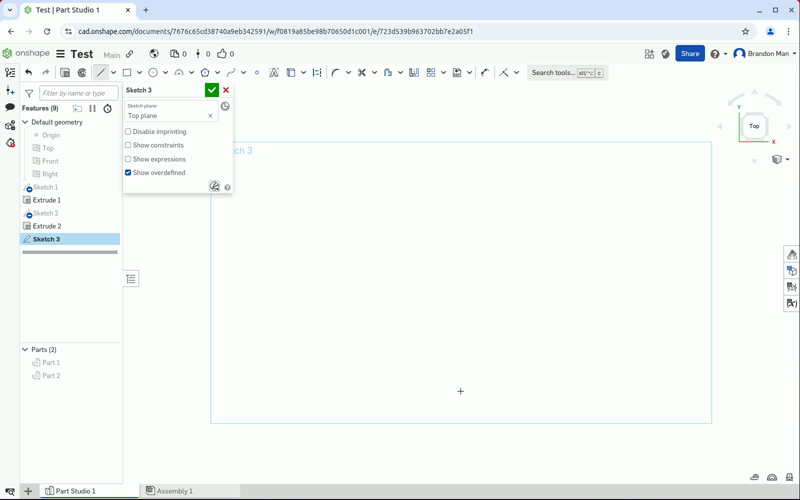
key_up(shift)
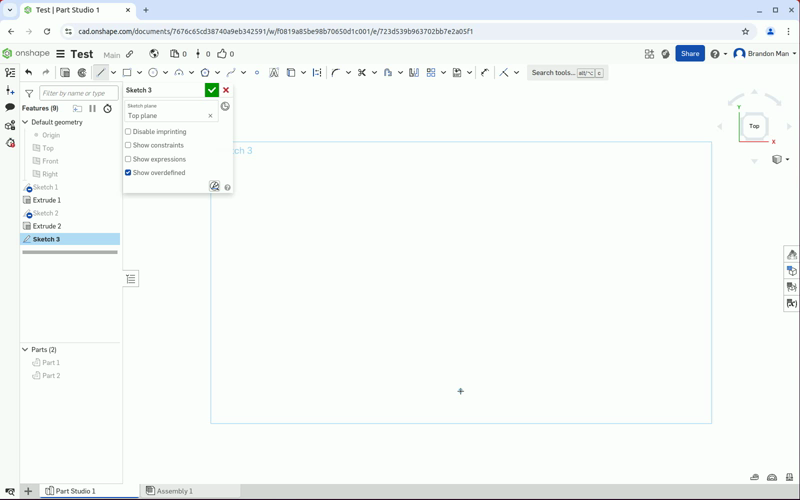
key_down(shift)
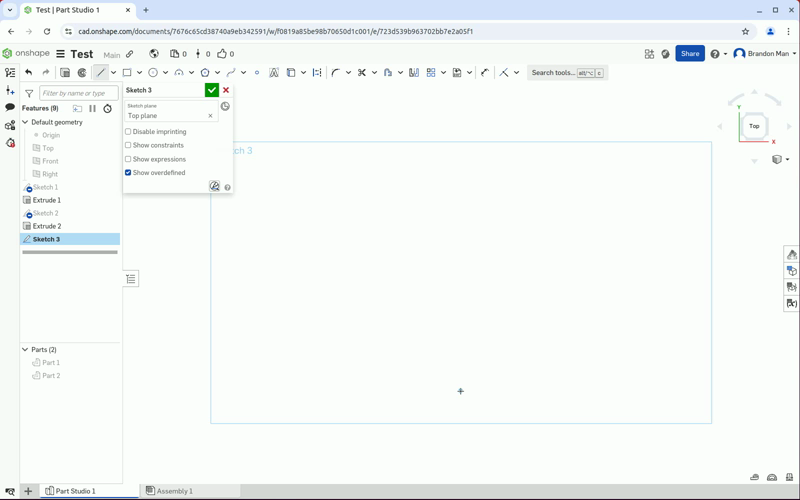
mouse_move(490, 390)
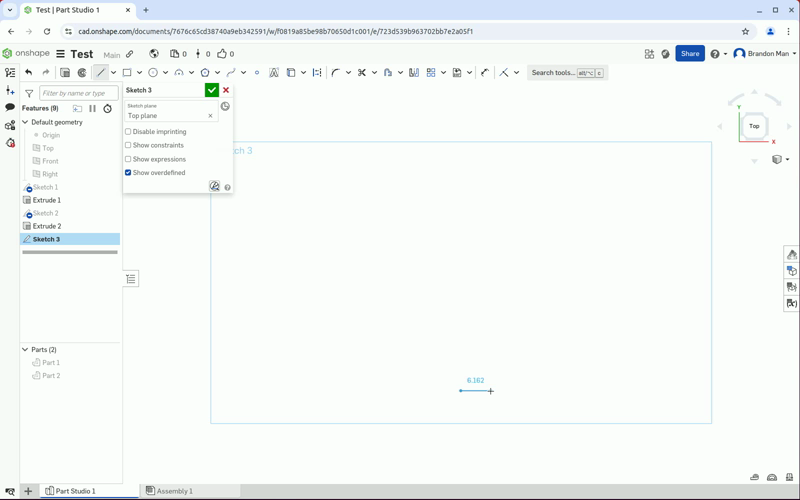
mouse_move(482, 390)
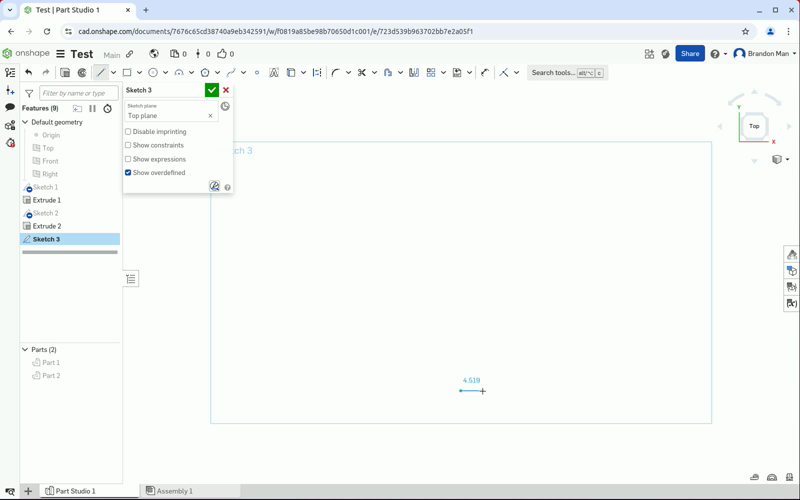
click(482, 390)
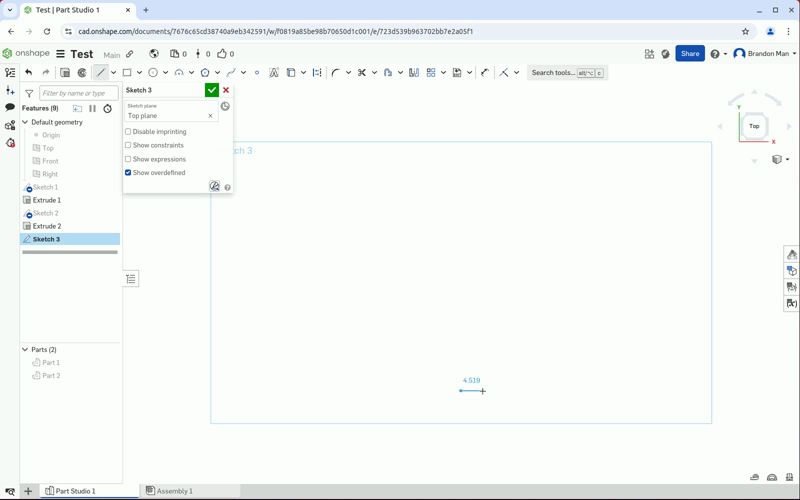
key_up(shift)
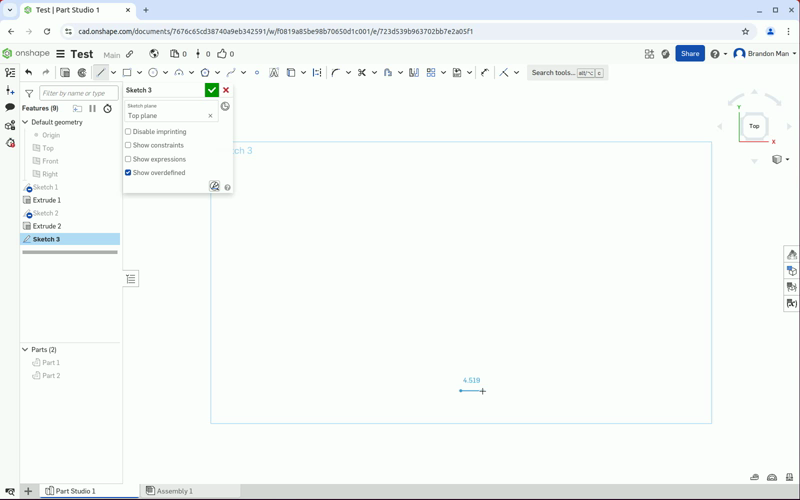
key_down(shift)
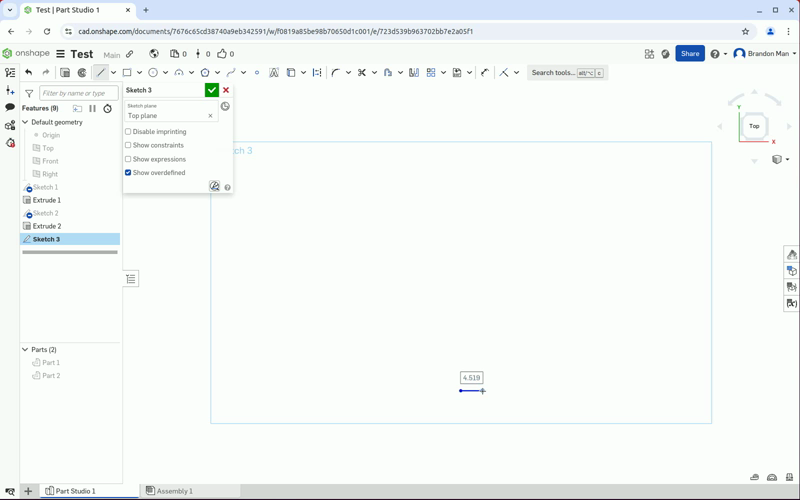
mouse_move(512, 390)
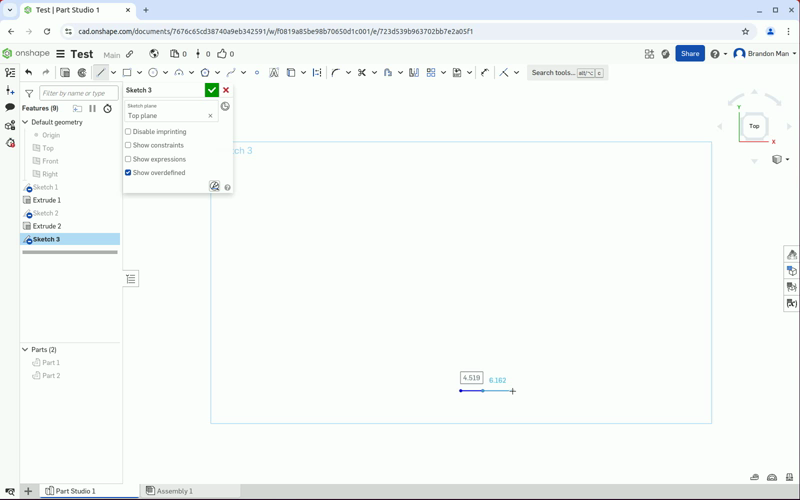
mouse_move(482, 368)
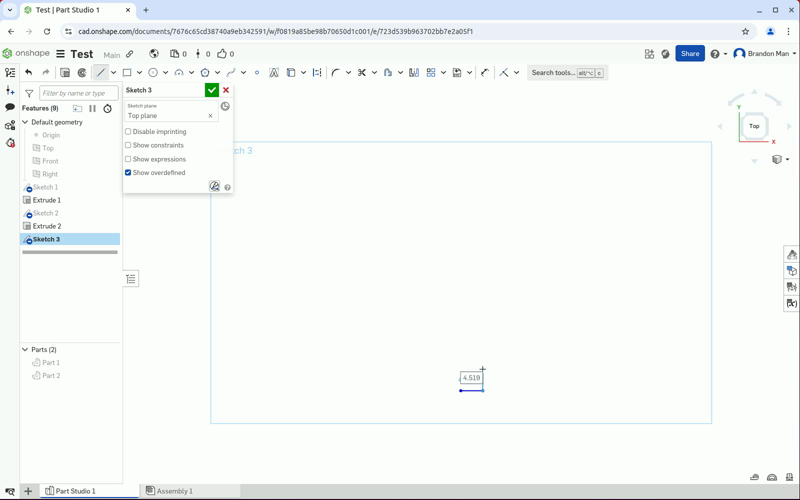
click(482, 368)
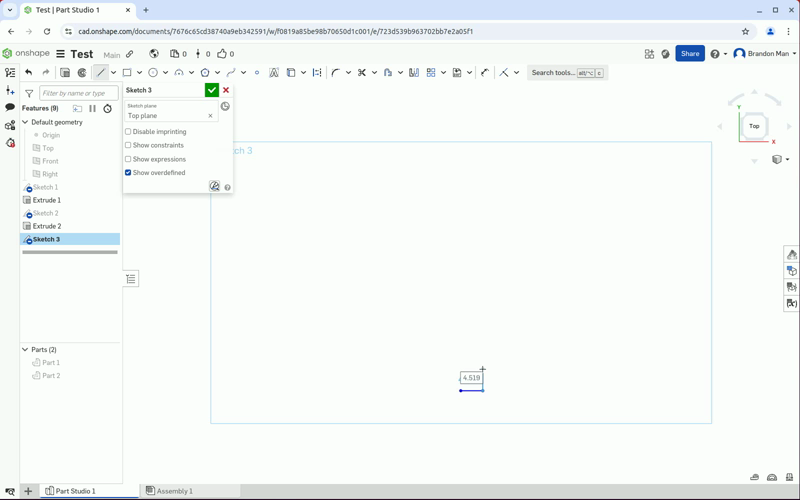
key_up(shift)
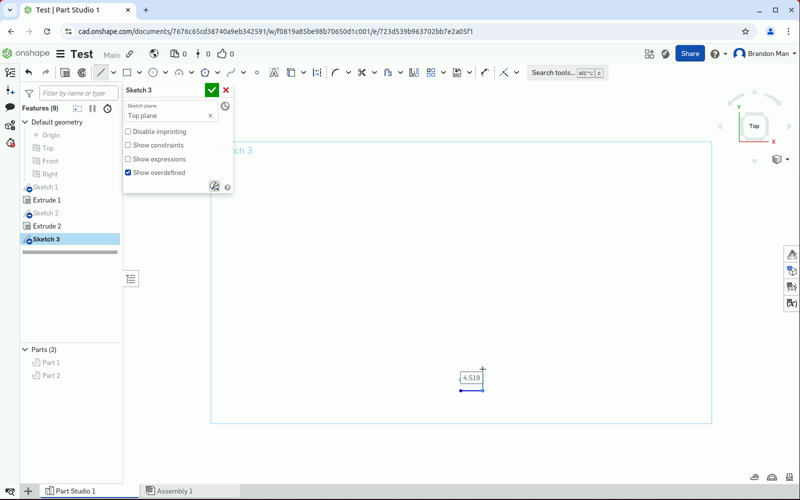
key_down(shift)
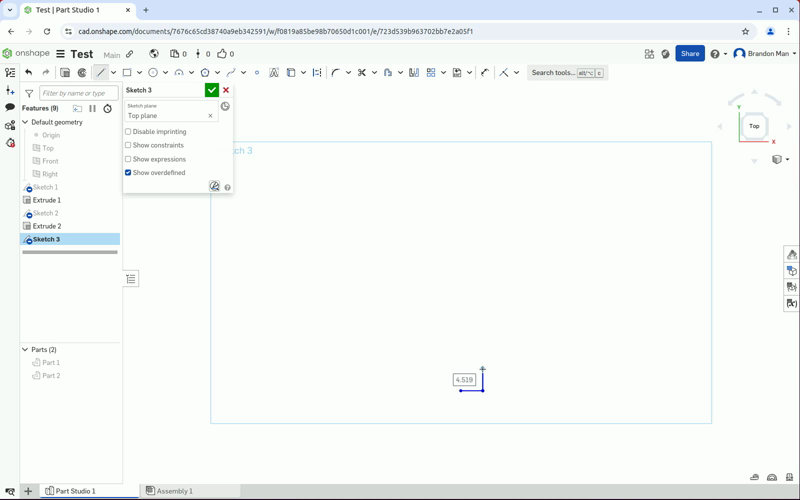
mouse_move(512, 368)
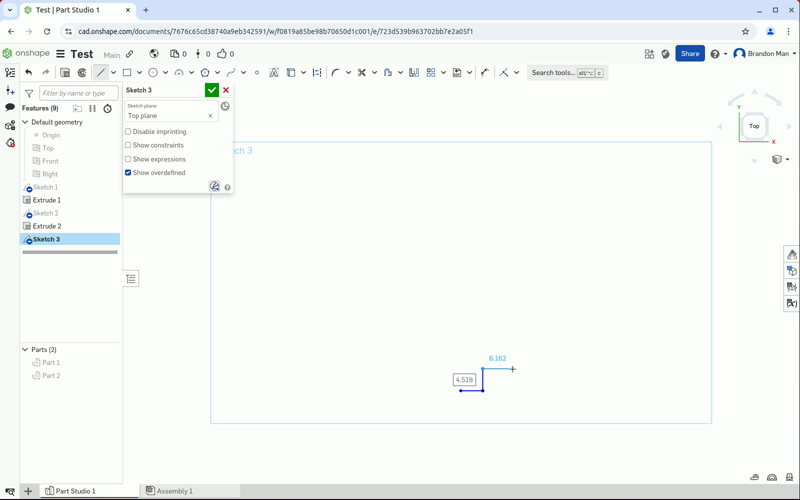
mouse_move(460, 368)
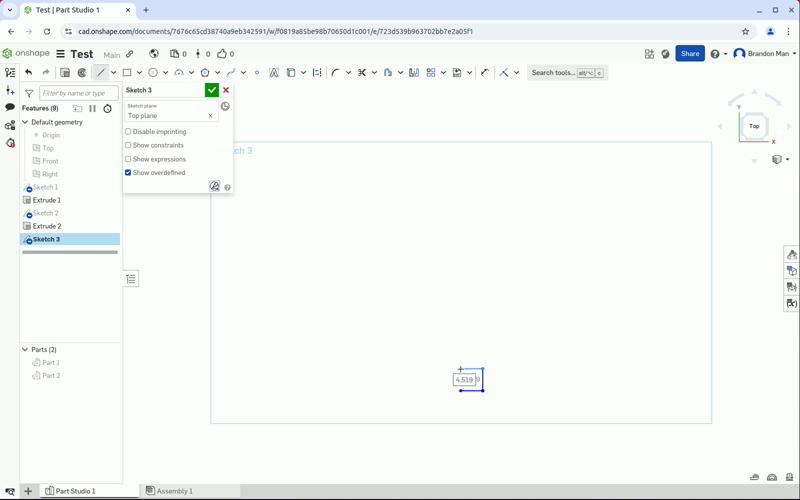
click(460, 368)
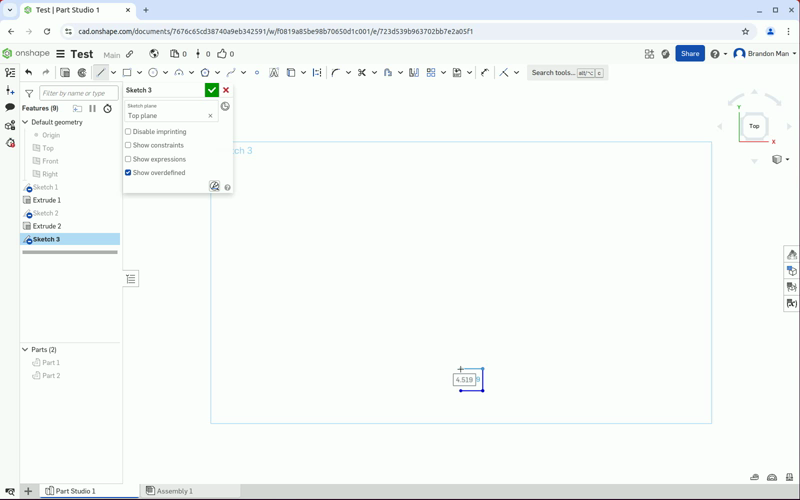
key_up(shift)
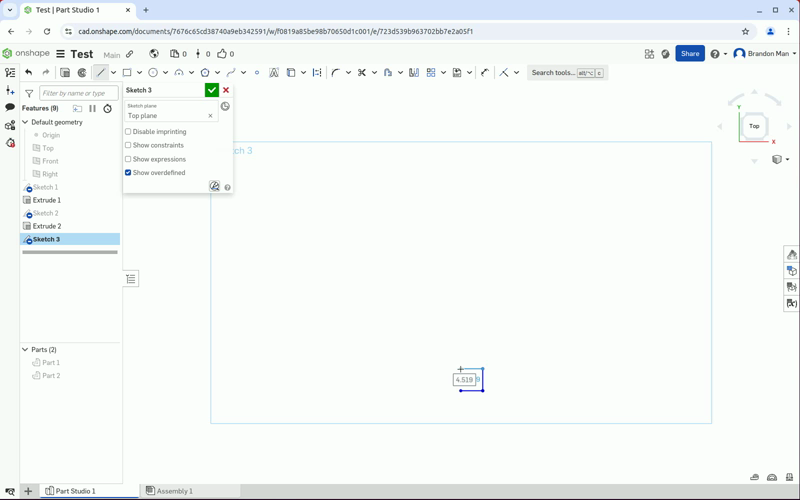
mouse_move(490, 368)
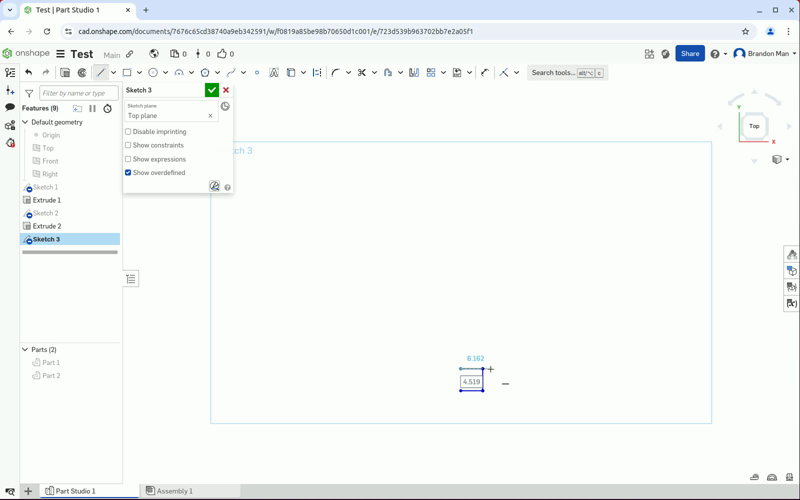
key_down(shift)
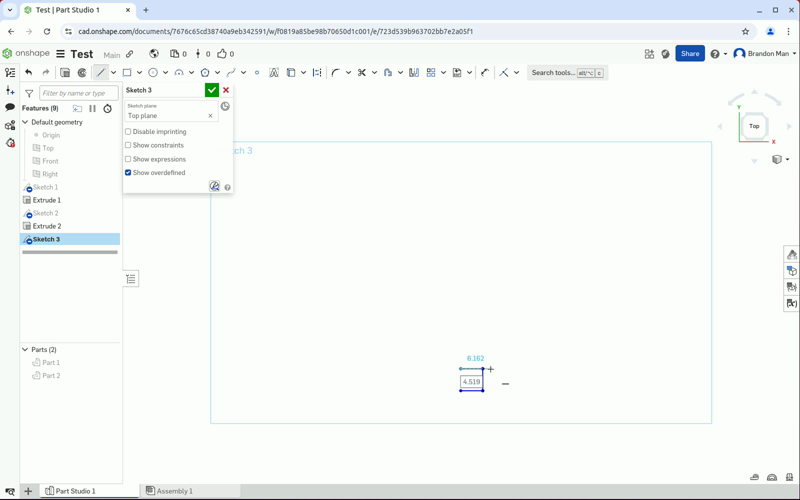
mouse_move(460, 390)
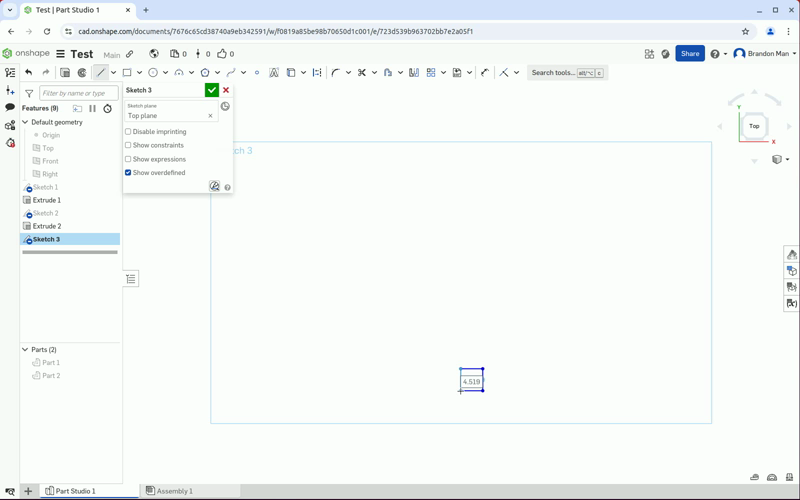
key_up(shift)
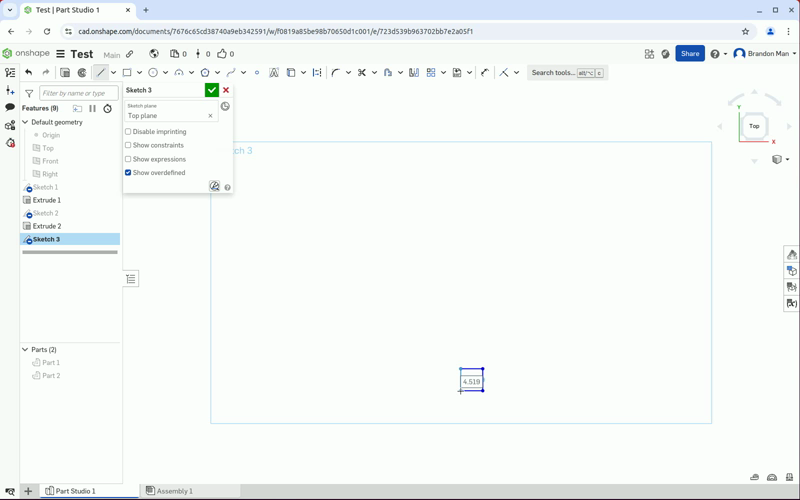
click(460, 390)
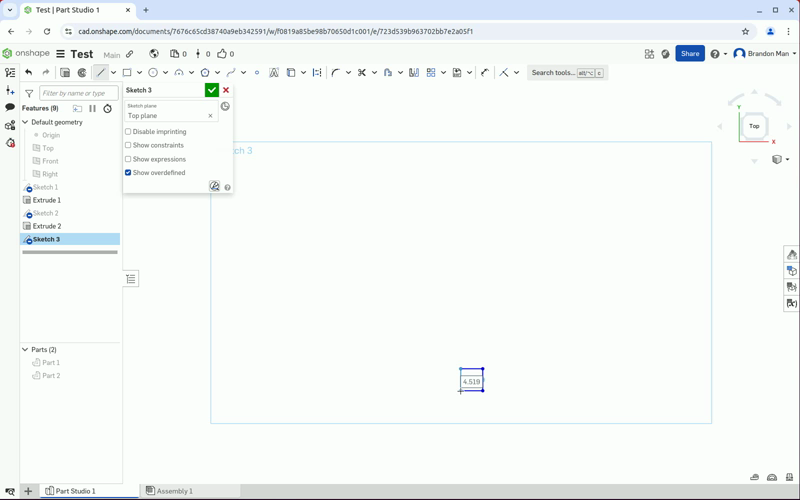
key(esc)
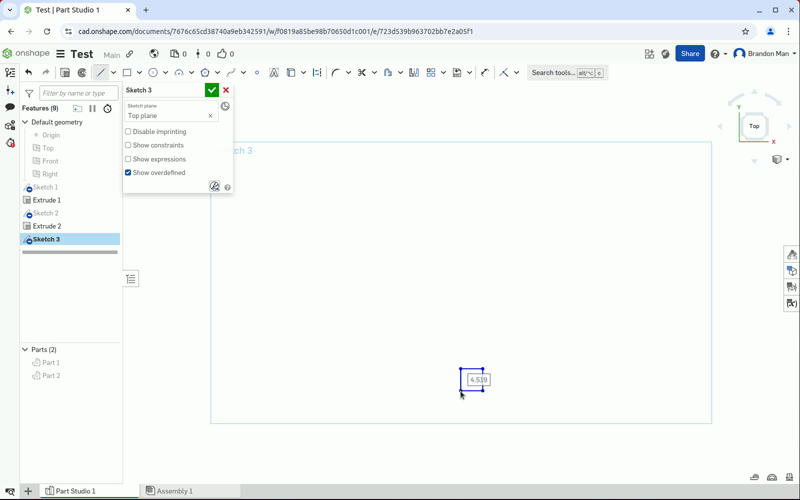
mouse_move(469, 379)
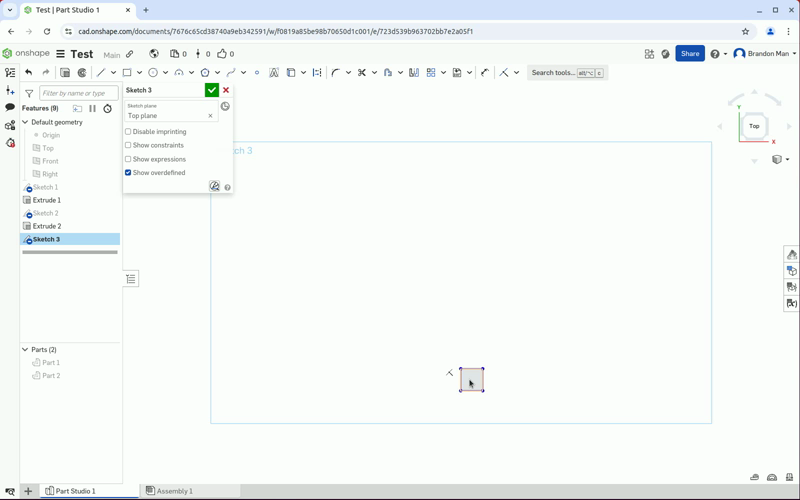
scroll(6)
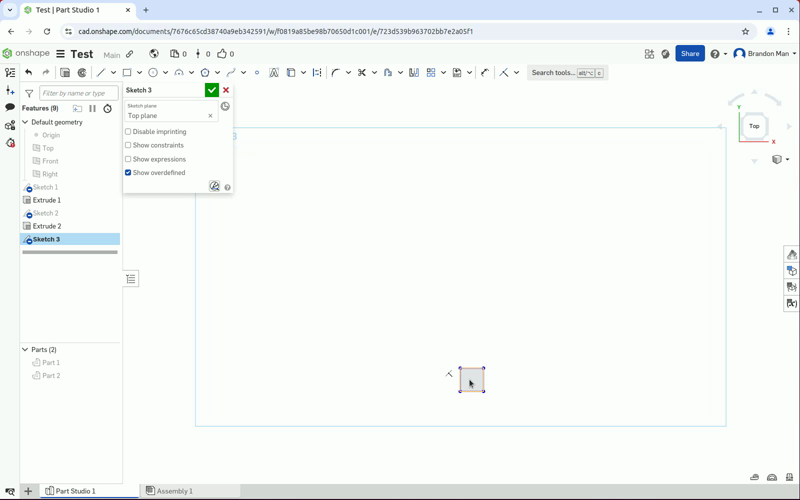
scroll(6)
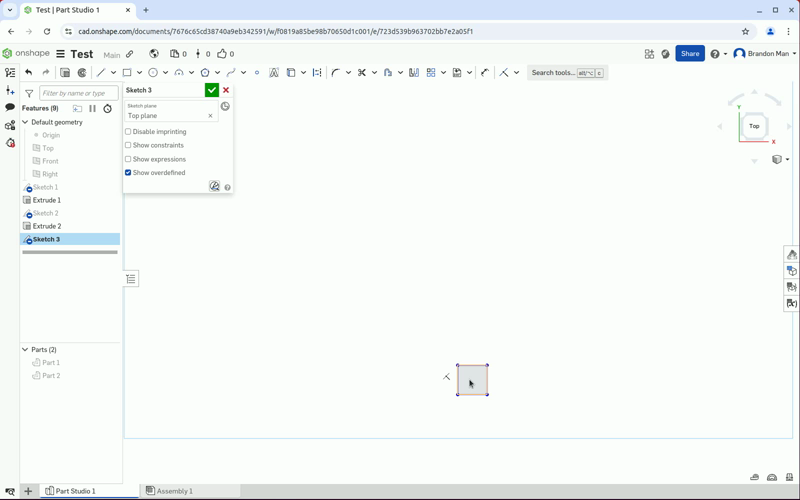
scroll(6)
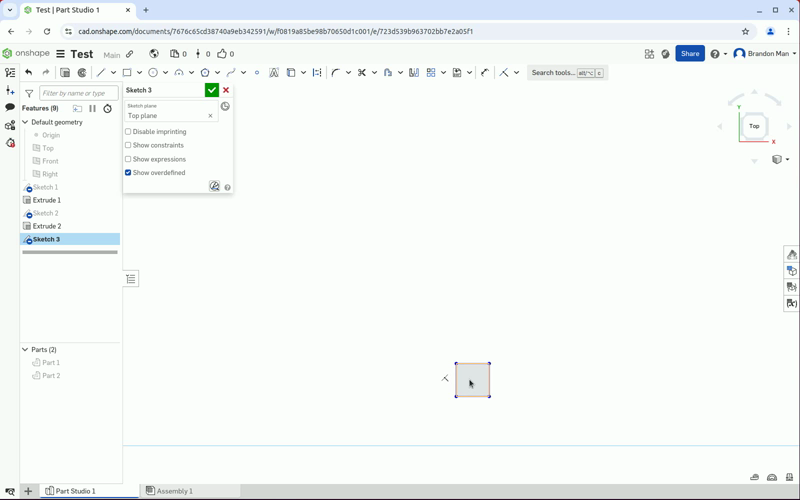
scroll(6)
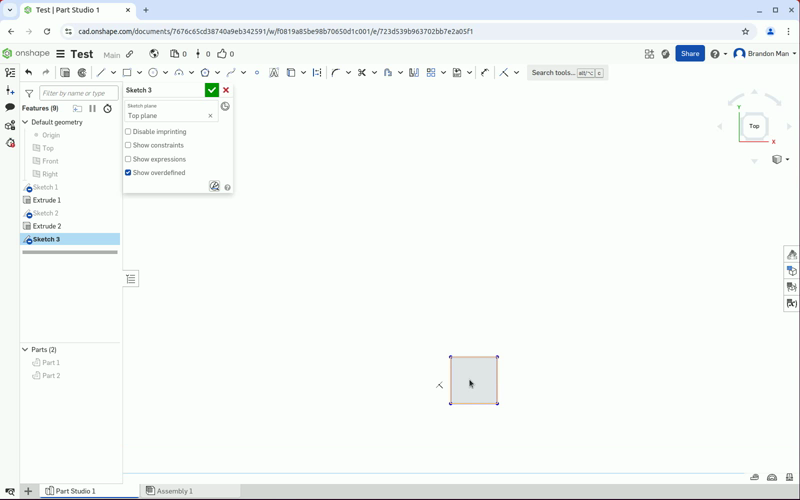
scroll(6)
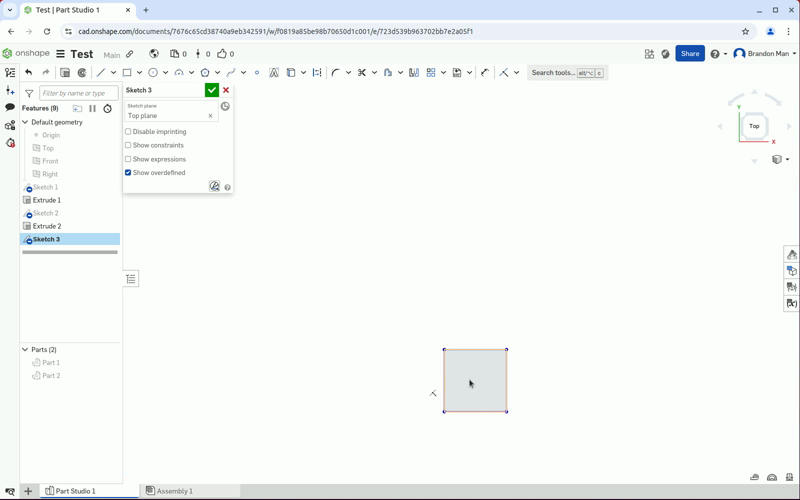
scroll(6)
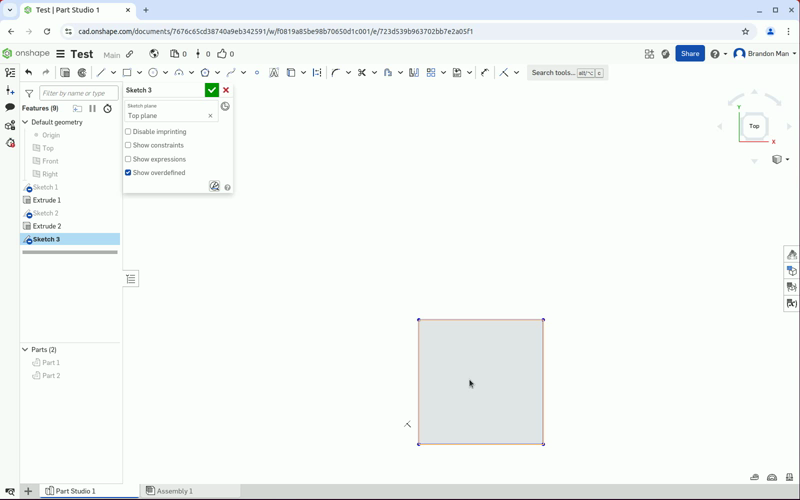
scroll(6)
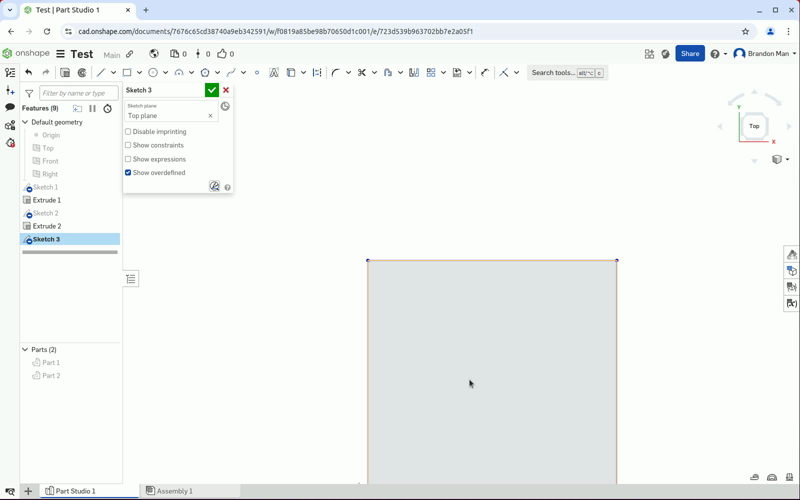
click(469, 379)
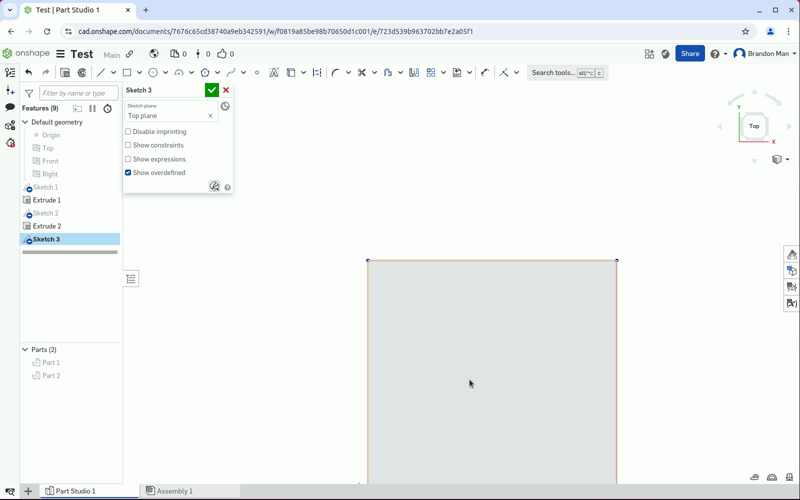
scroll(-6)
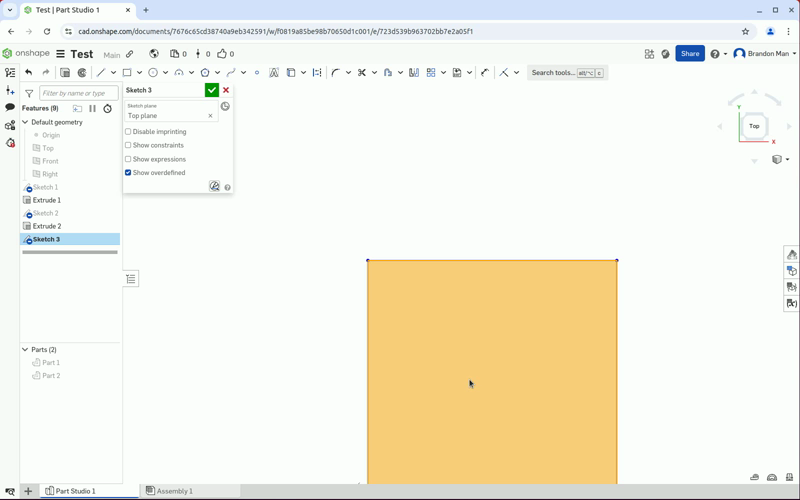
scroll(-6)
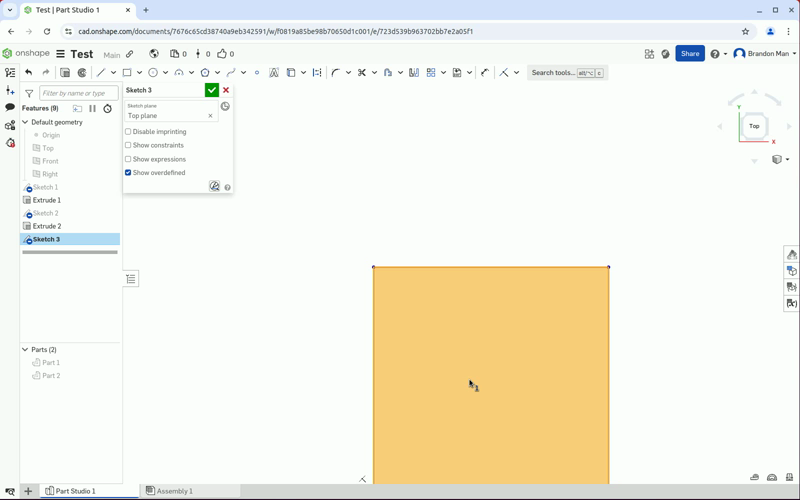
scroll(-6)
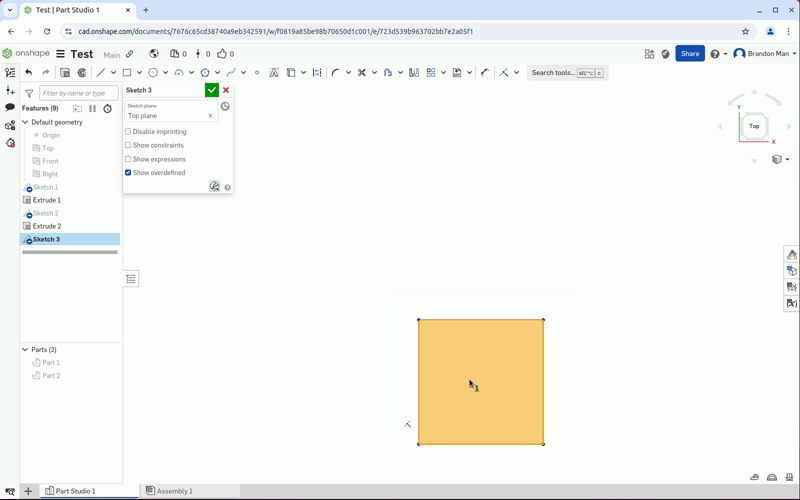
scroll(-6)
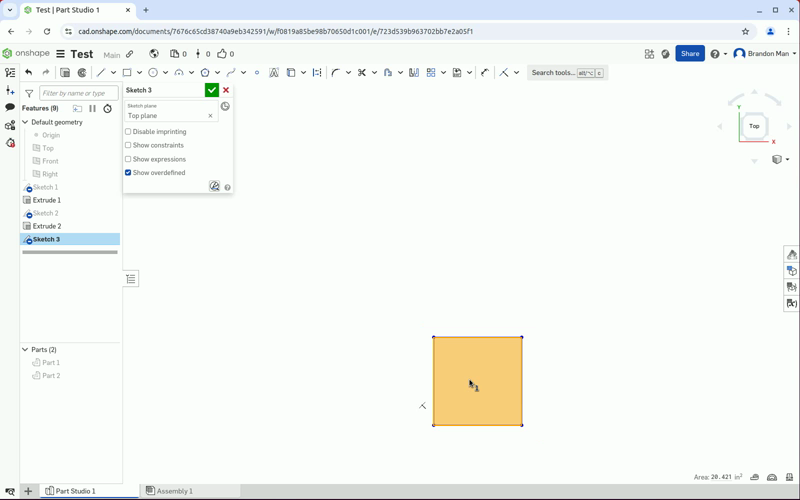
scroll(-6)
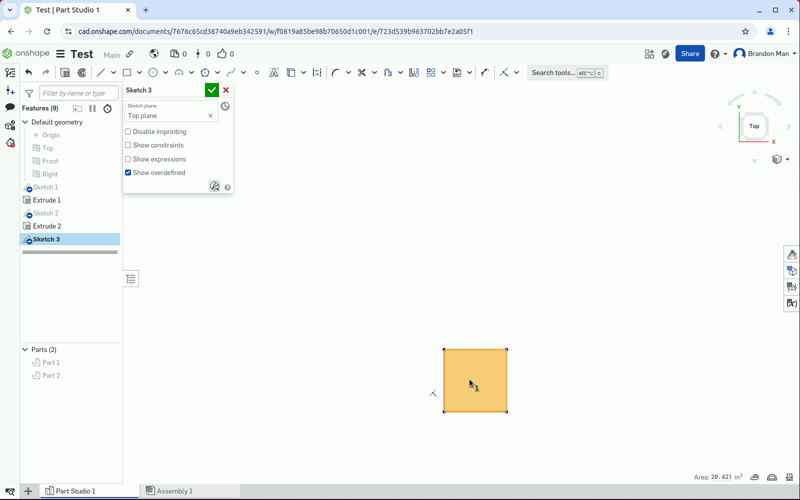
scroll(-6)
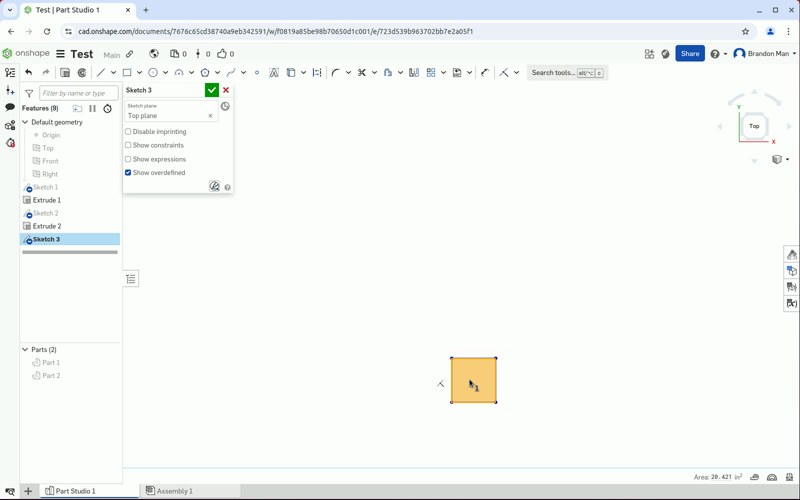
scroll(-6)
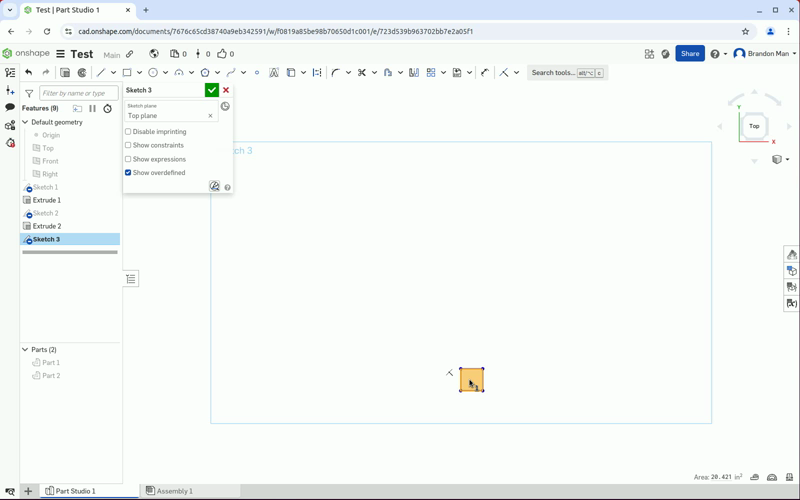
mouse_move(73, 352)
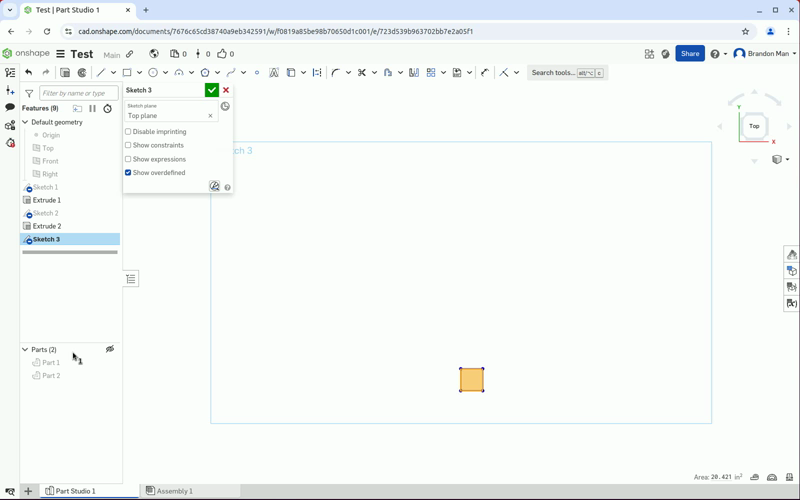
key(shift+y)
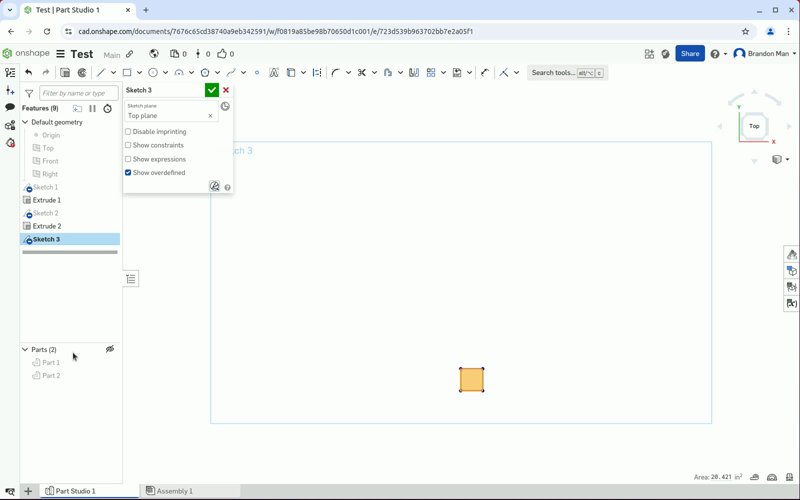
key(shift+e)
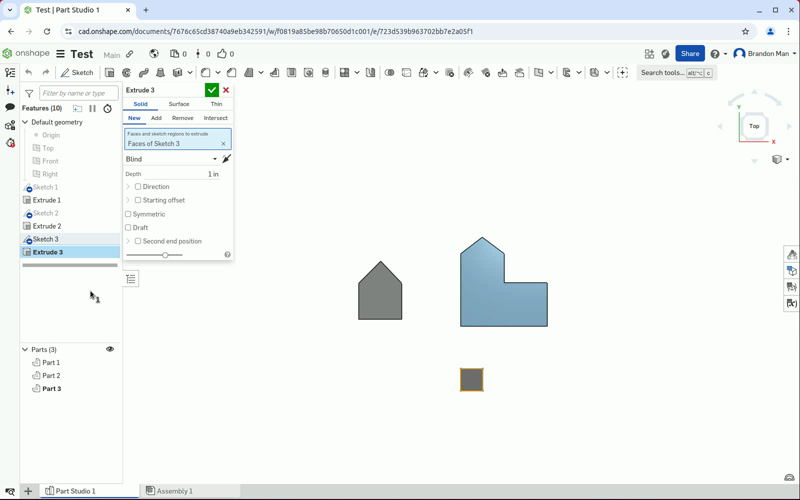
mouse_move(143, 106)
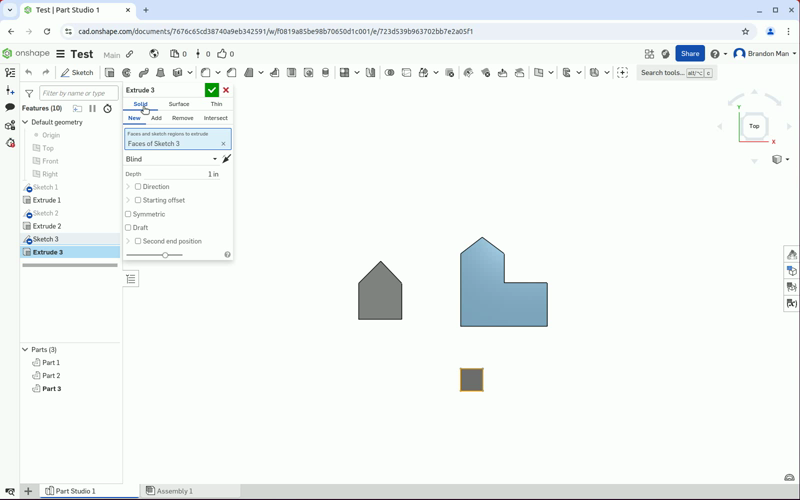
click(143, 106)
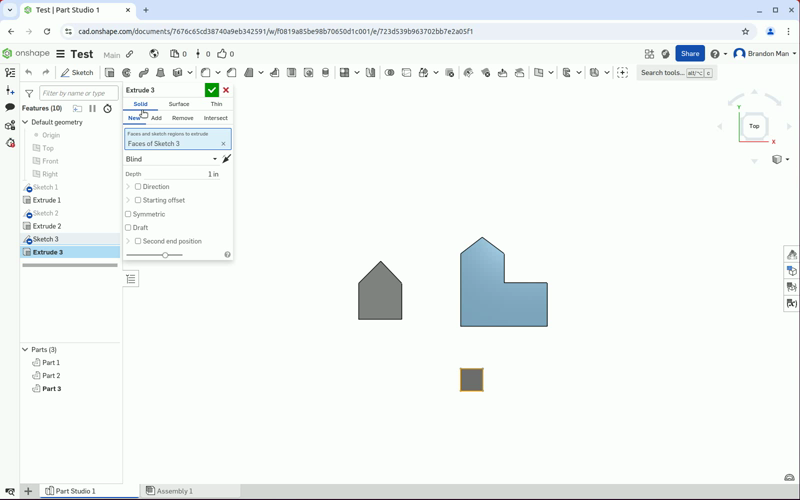
mouse_move(137, 120)
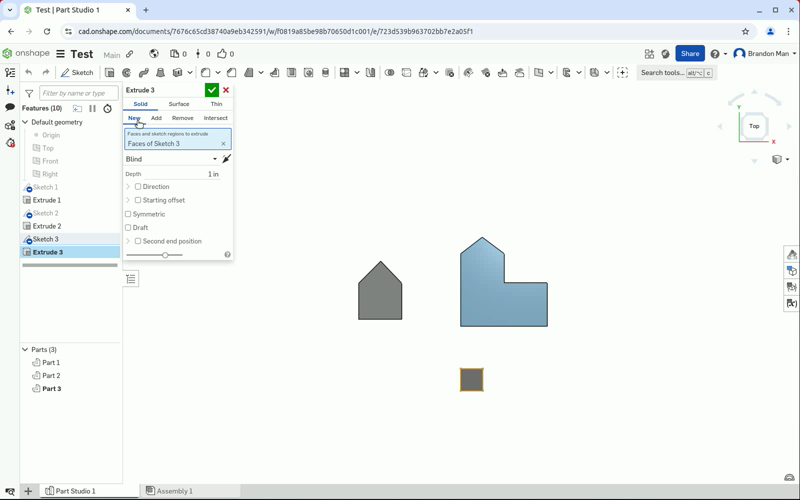
click(137, 120)
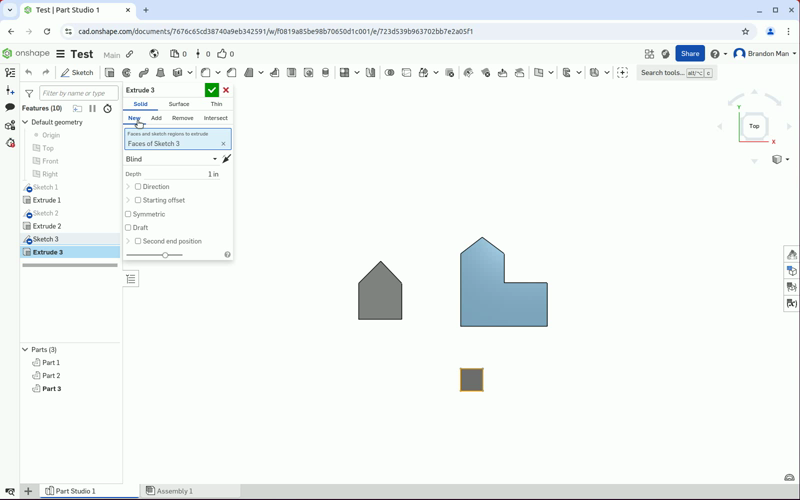
key(tab, 4)
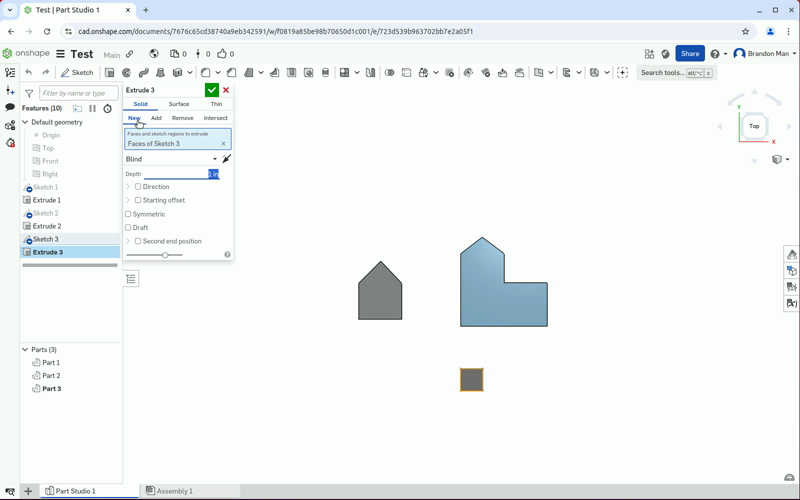
text(23.108)
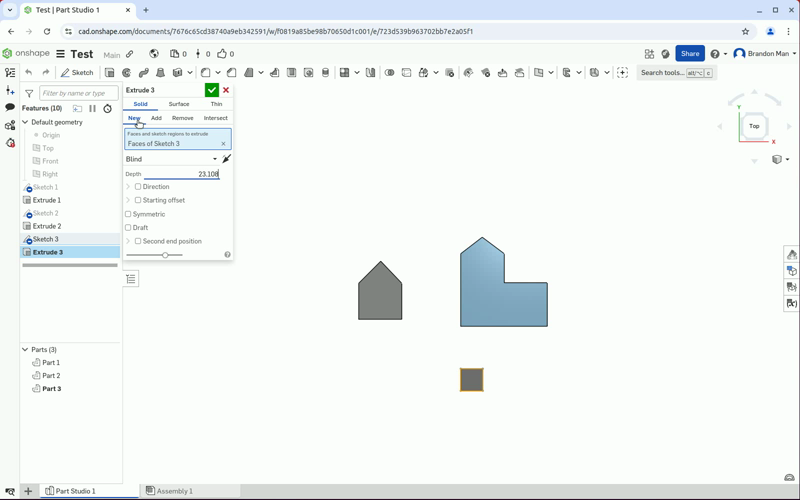
key(enter)
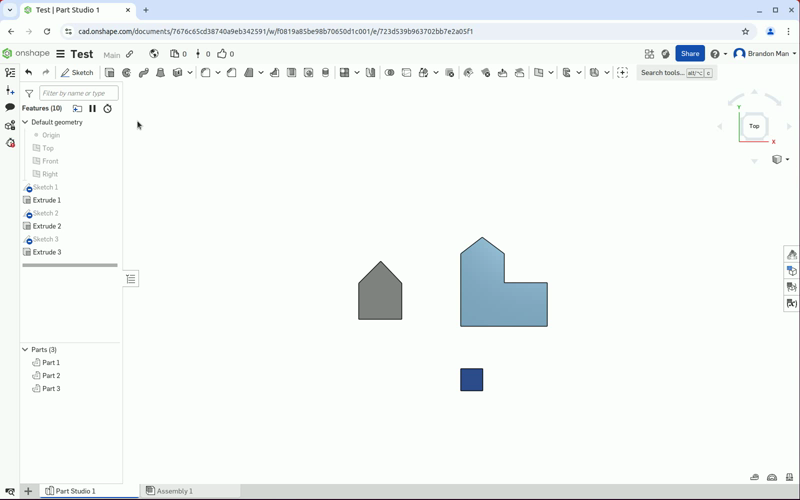
key(shift+h)
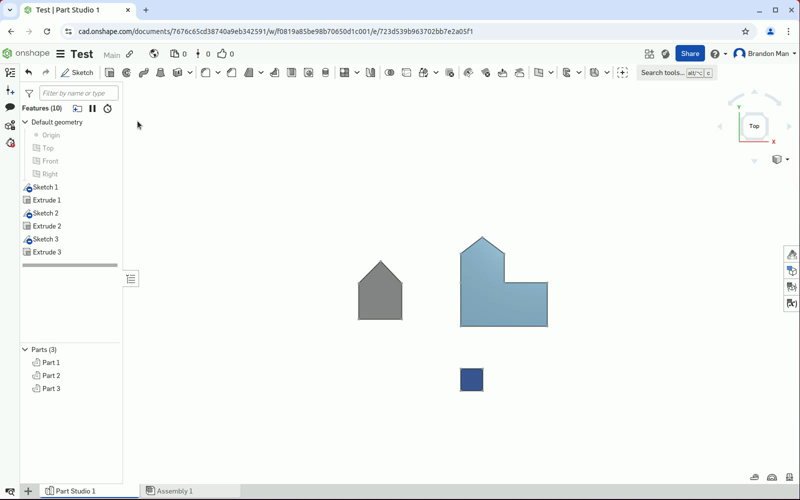
key(shift+h)
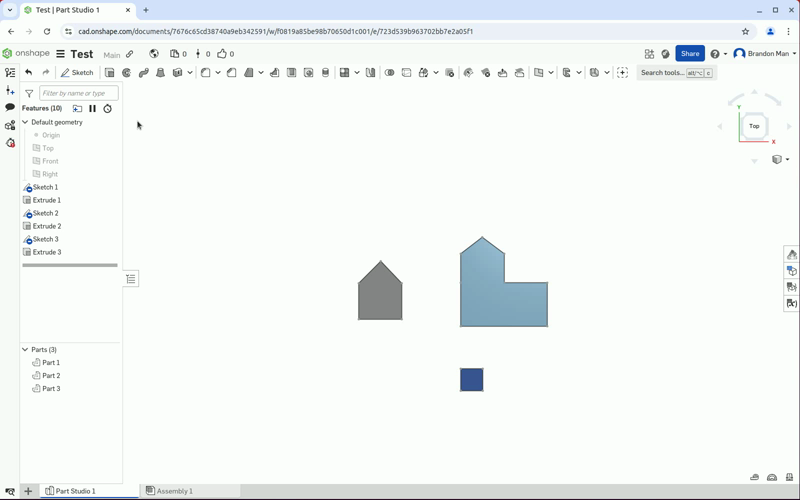
key(shift+7)
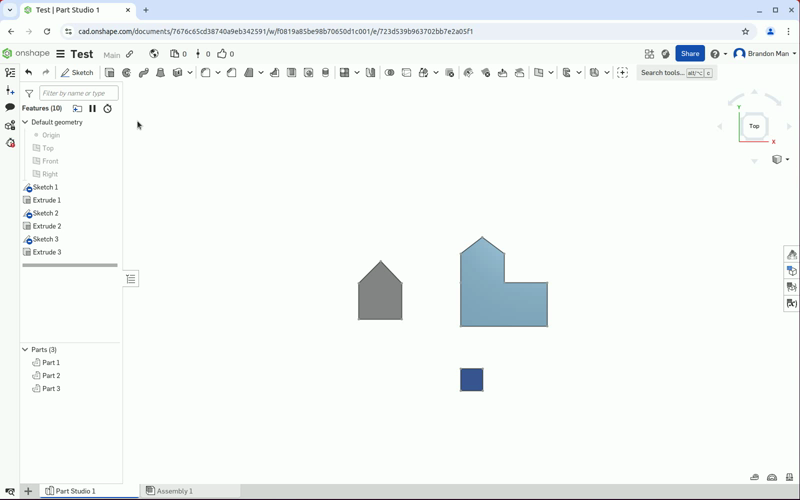
key(up, 3)
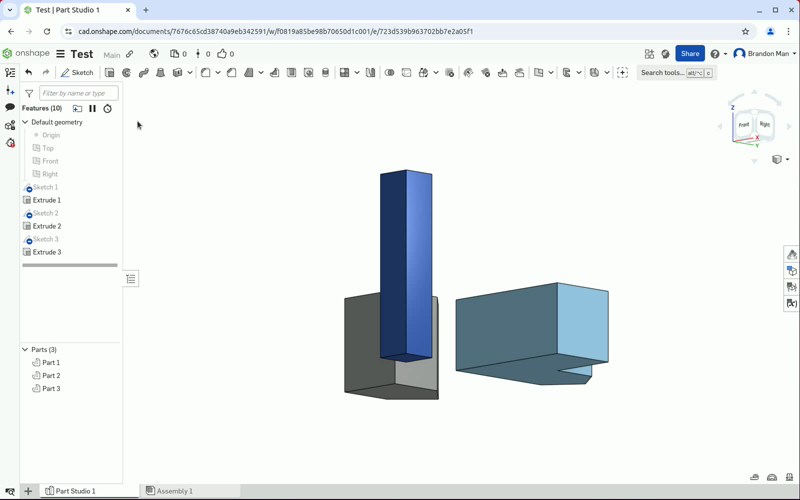
key(left, 3)
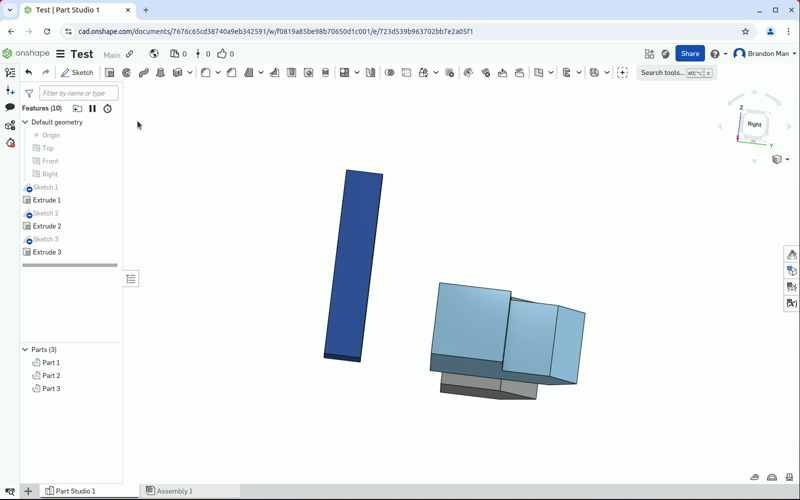
key(right, 3)
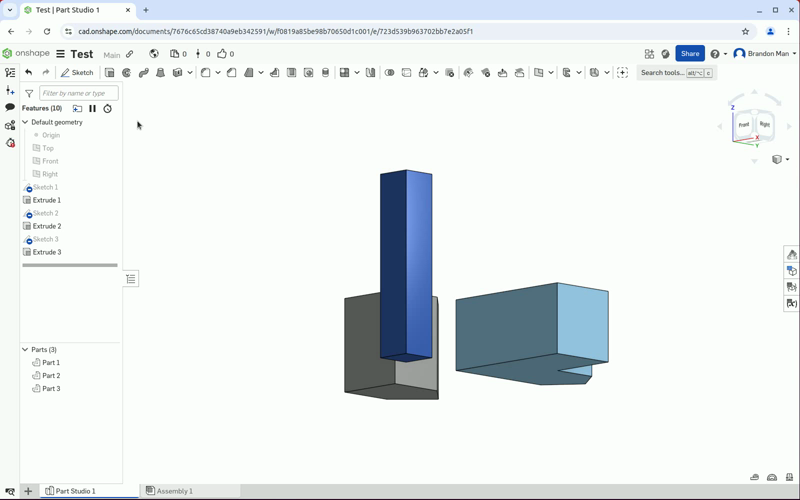
key(down, 3)
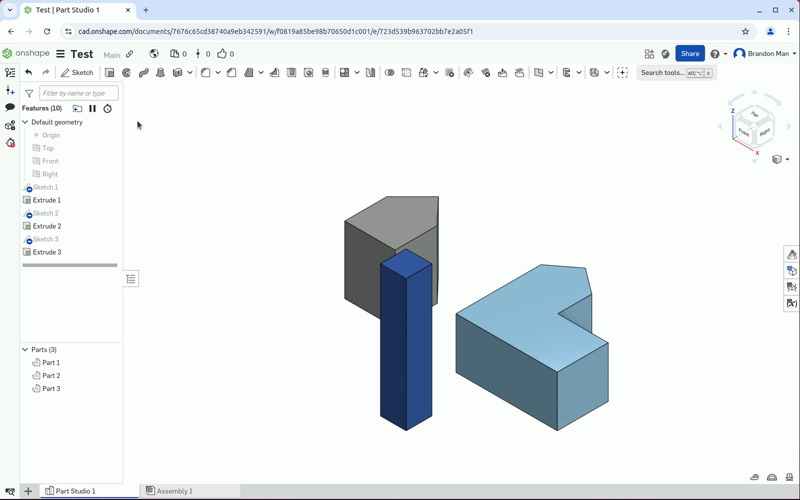
mouse_move(73, 189)
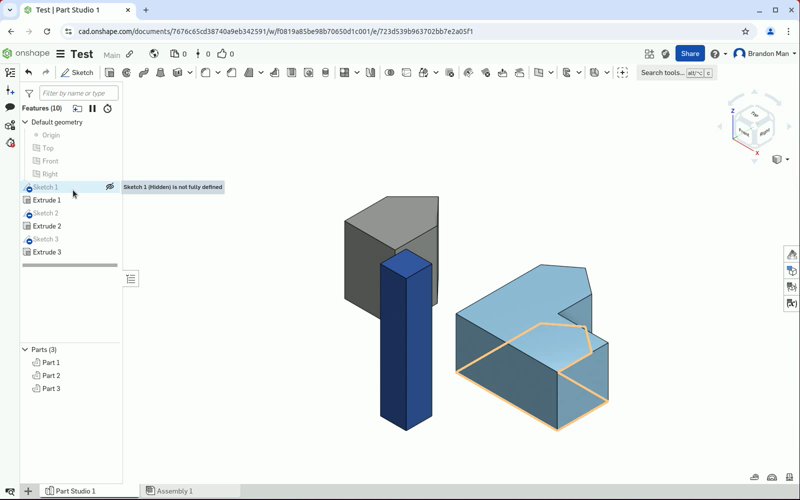
click(73, 189)